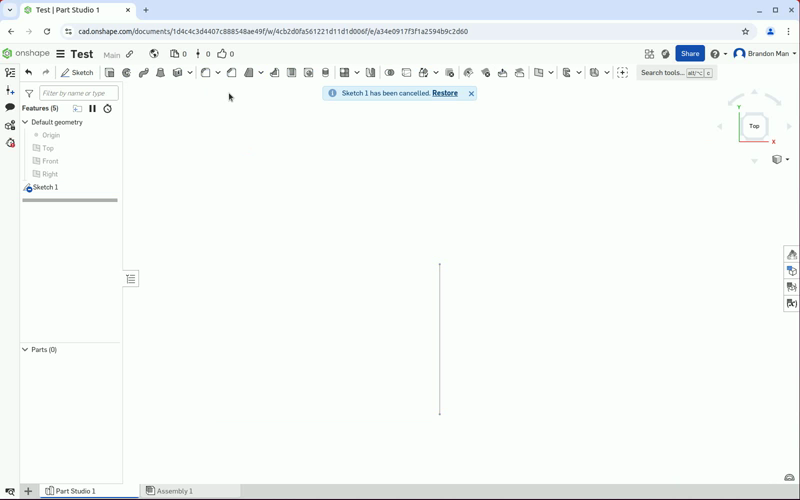
key(shift+h)
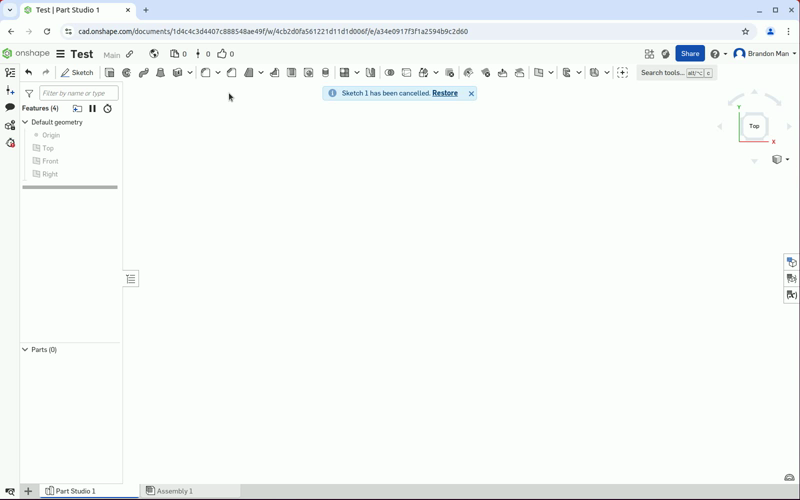
mouse_move(73, 352)
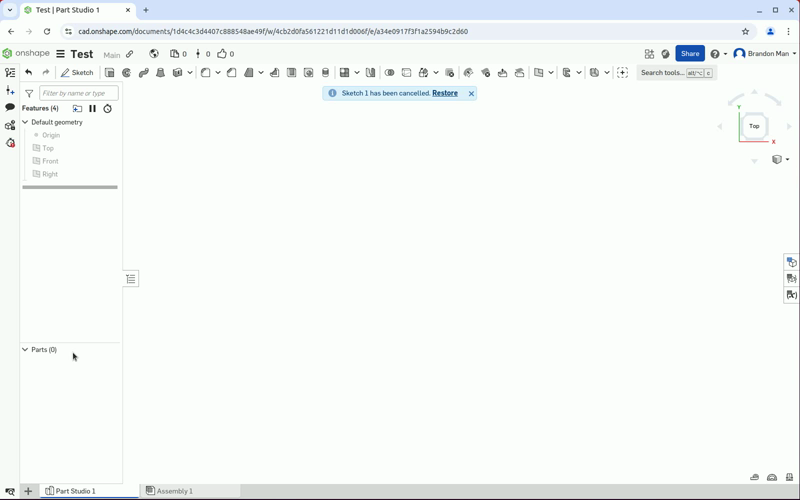
key(y)
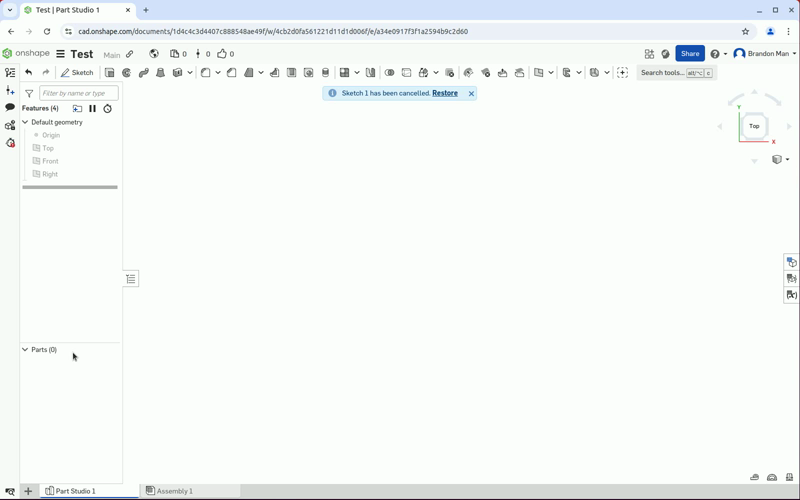
key(shift+p)
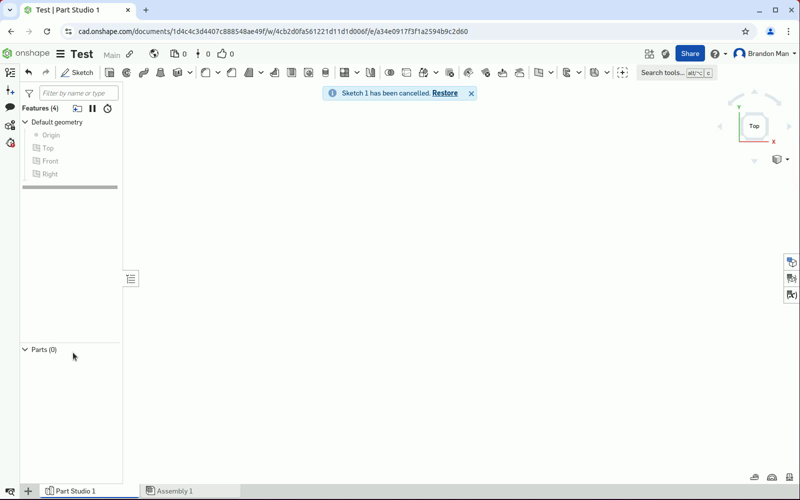
key(space)
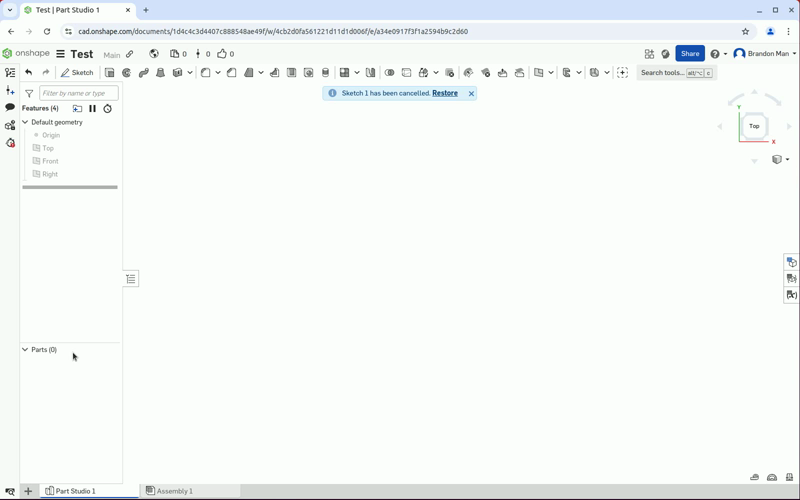
key_down(shift)
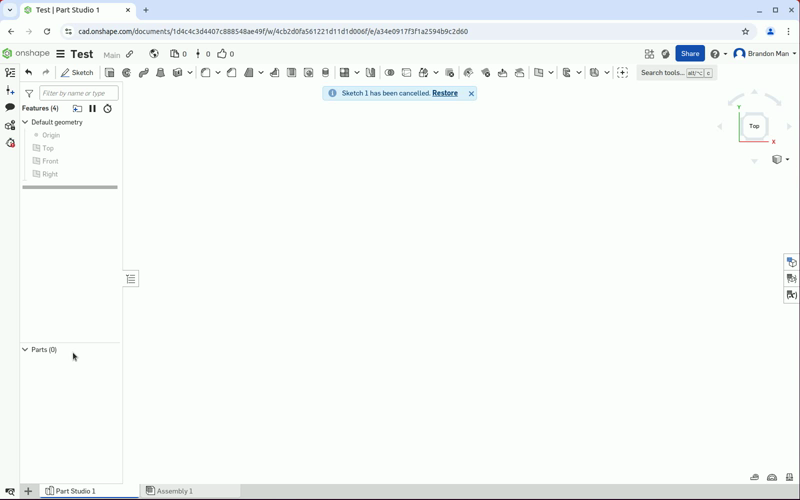
key(up)
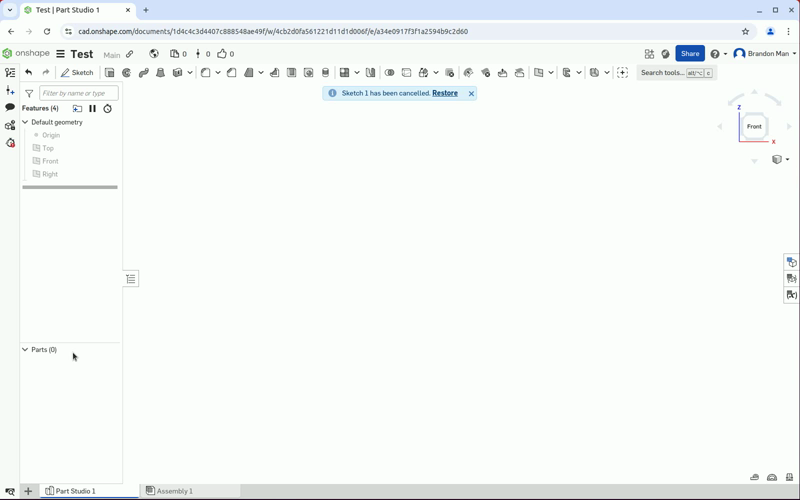
key_up(shift)
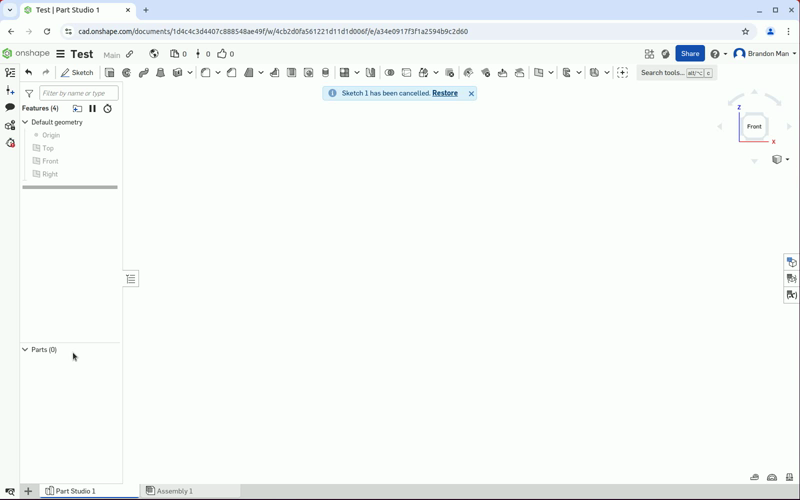
mouse_move(73, 352)
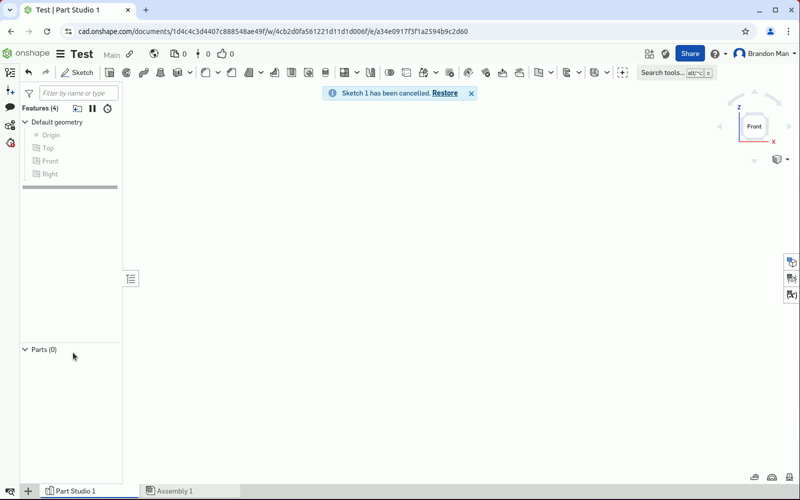
key(shift+y)
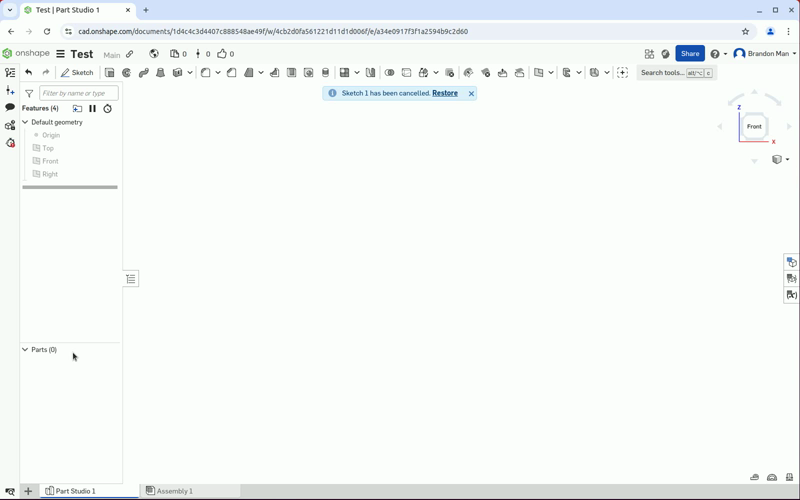
key(shift+s)
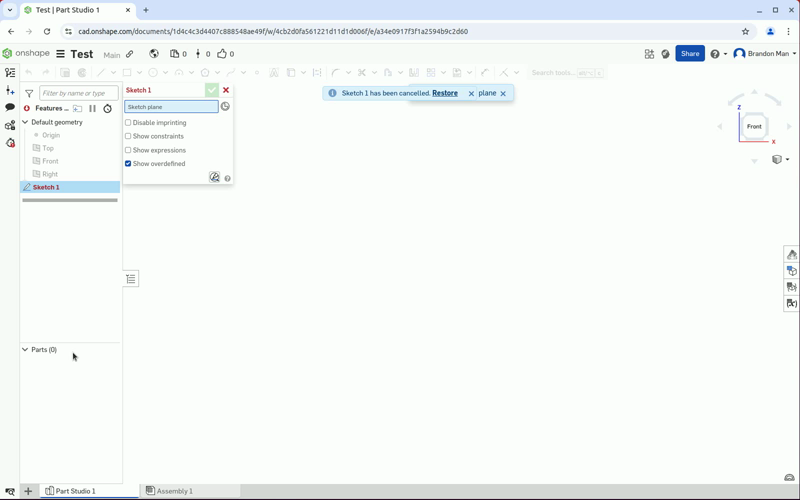
mouse_move(73, 163)
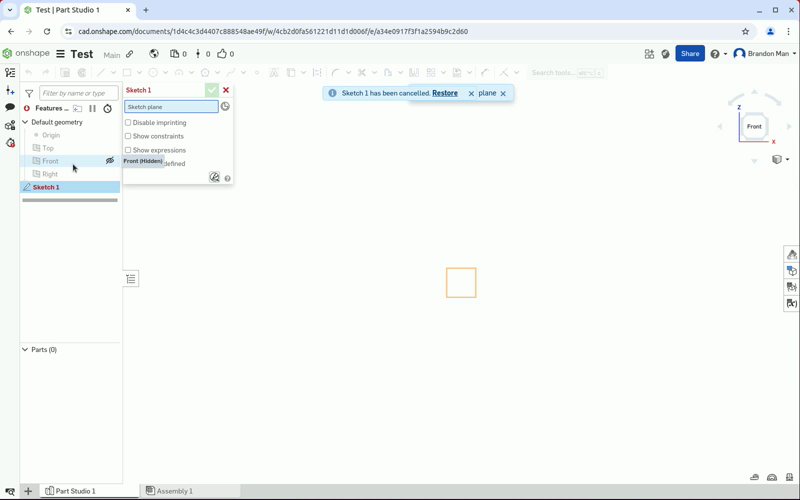
click(73, 163)
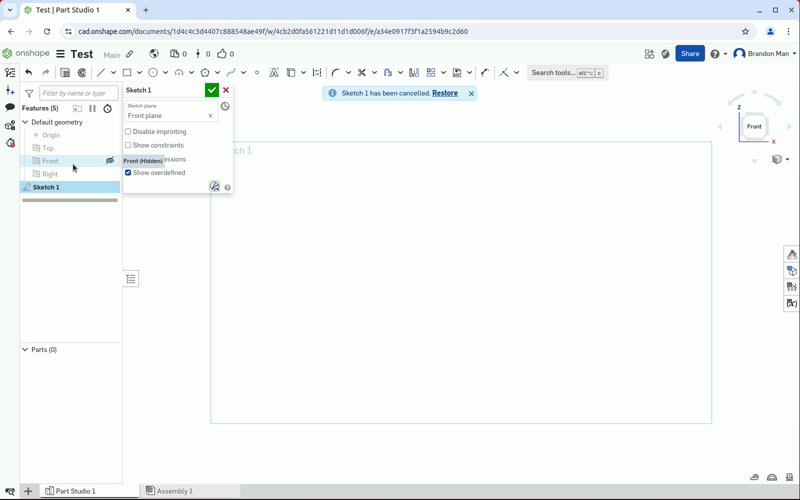
mouse_move(73, 352)
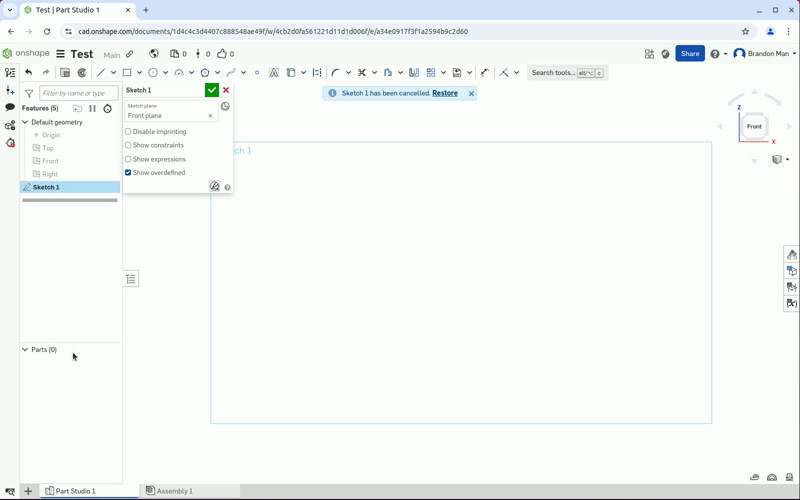
key(y)
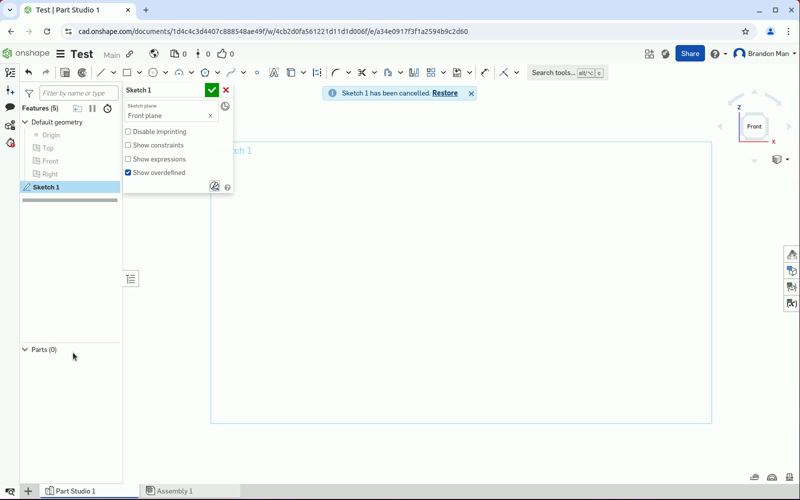
key(l)
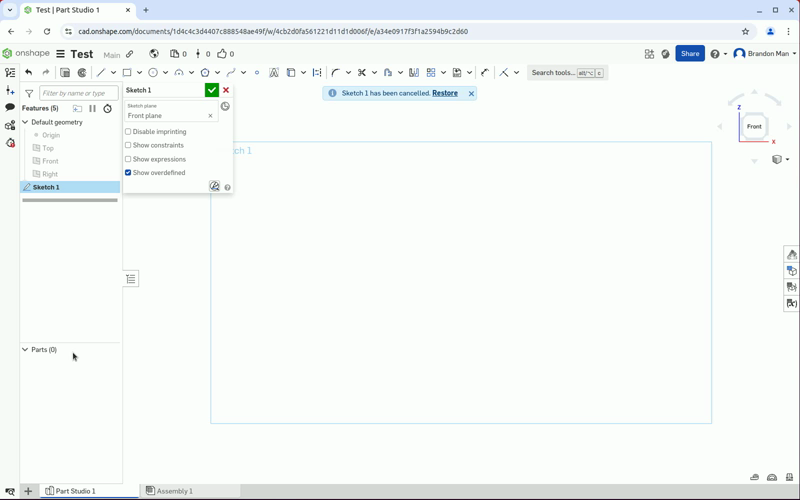
key_down(shift)
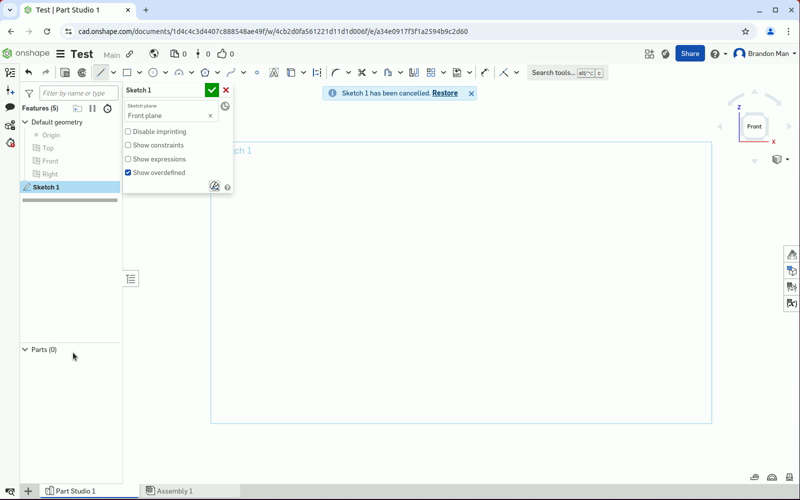
mouse_move(417, 337)
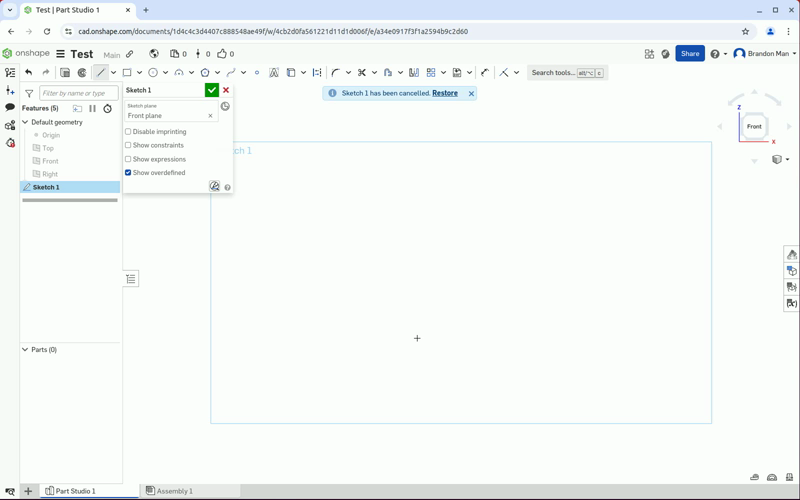
click(417, 337)
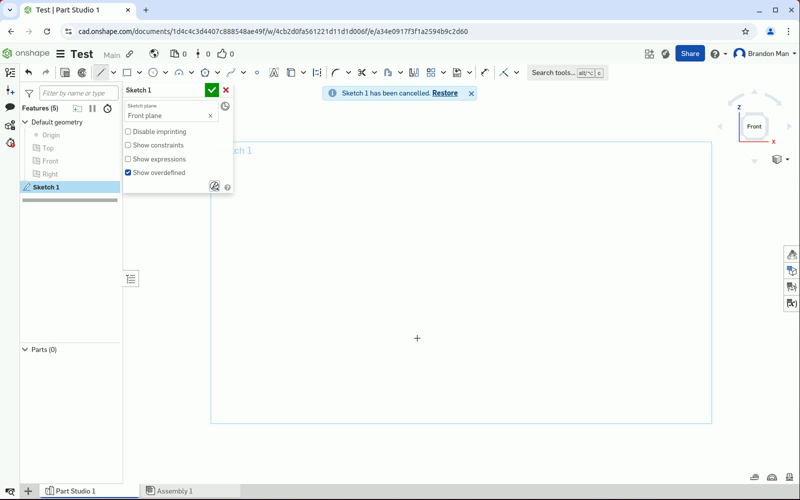
key_up(shift)
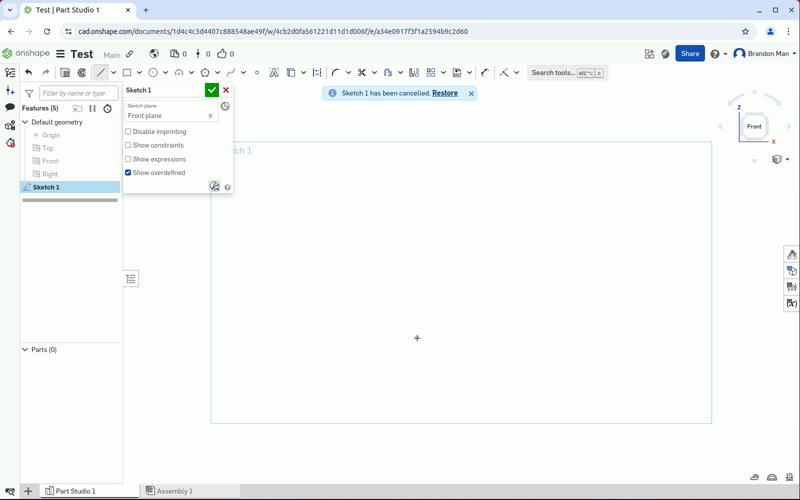
key_down(shift)
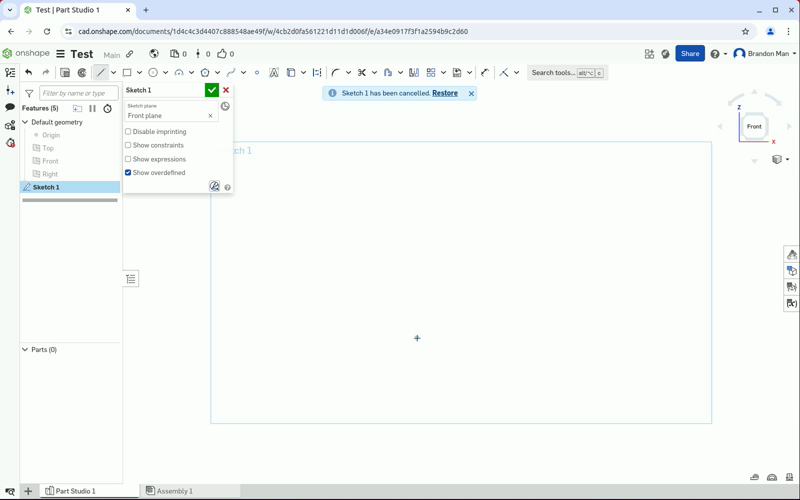
mouse_move(447, 337)
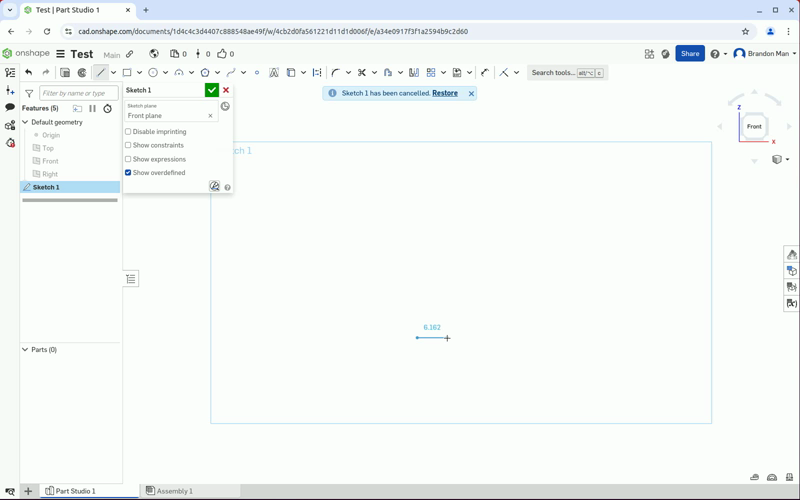
mouse_move(446, 337)
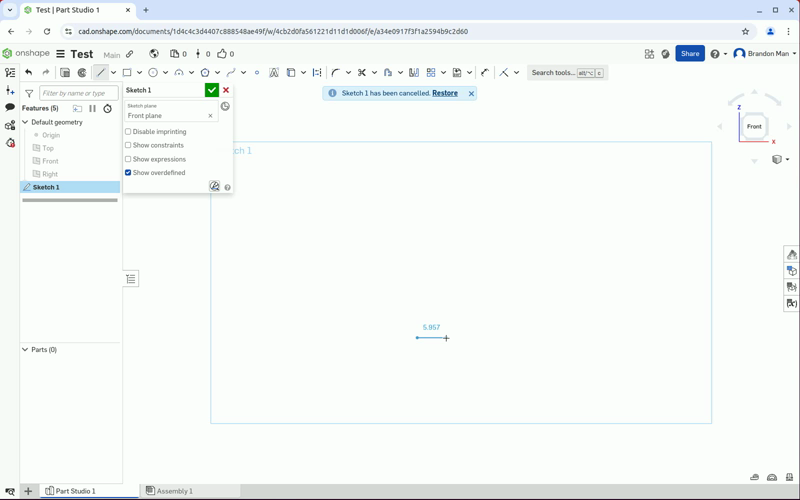
click(446, 337)
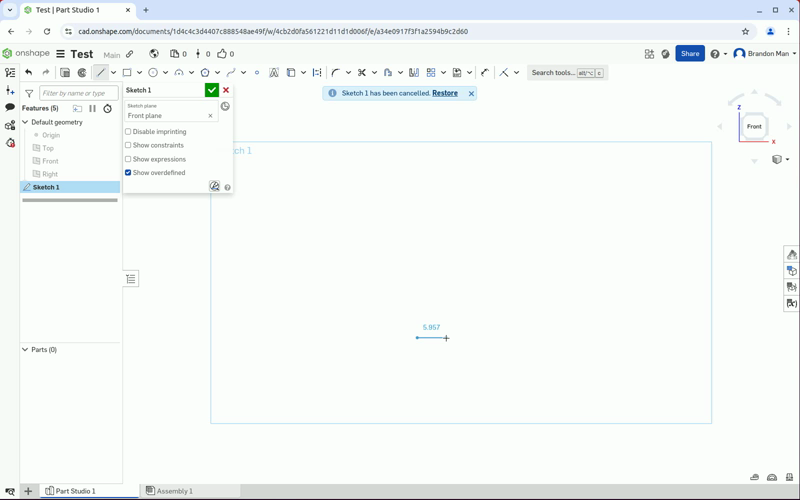
key_up(shift)
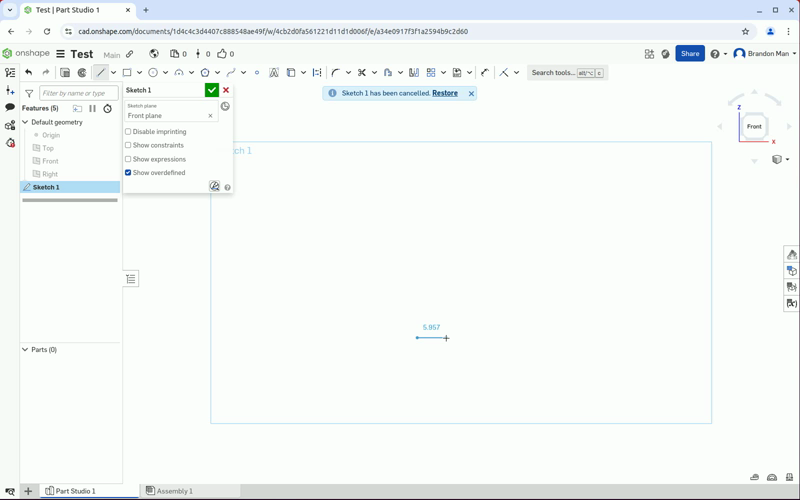
key(esc)
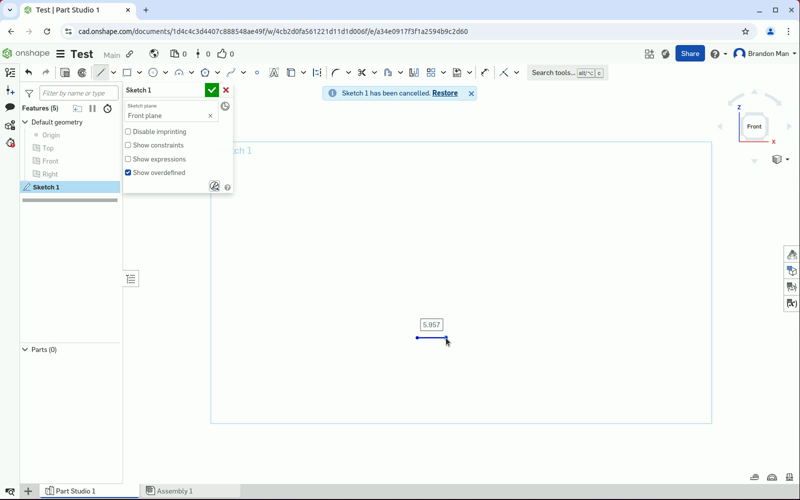
key(a)
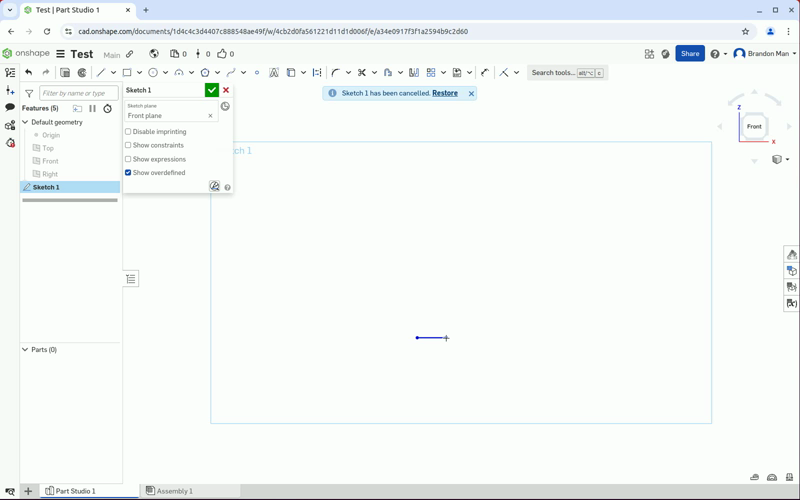
mouse_move(446, 337)
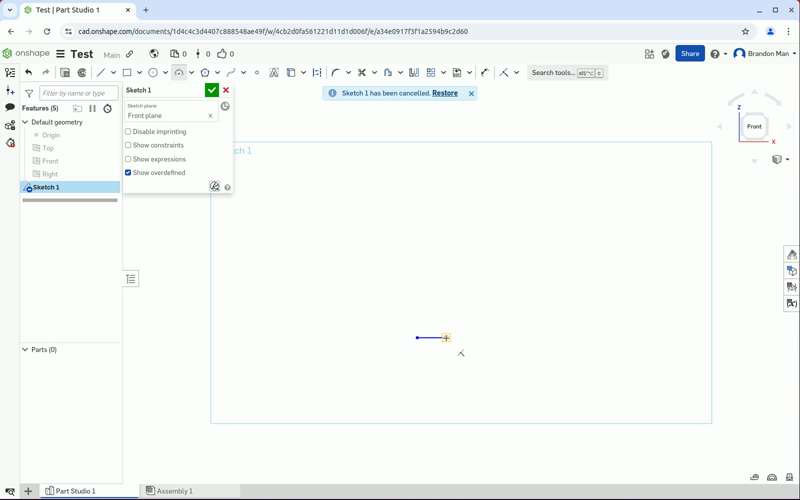
click(446, 337)
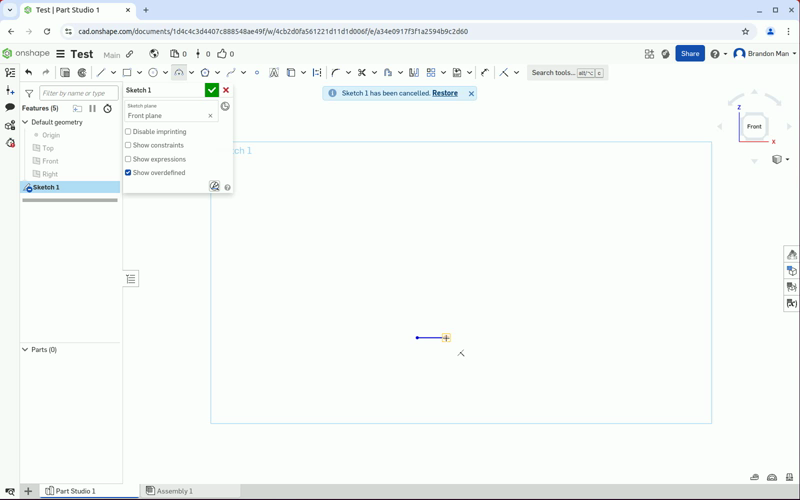
key_down(shift)
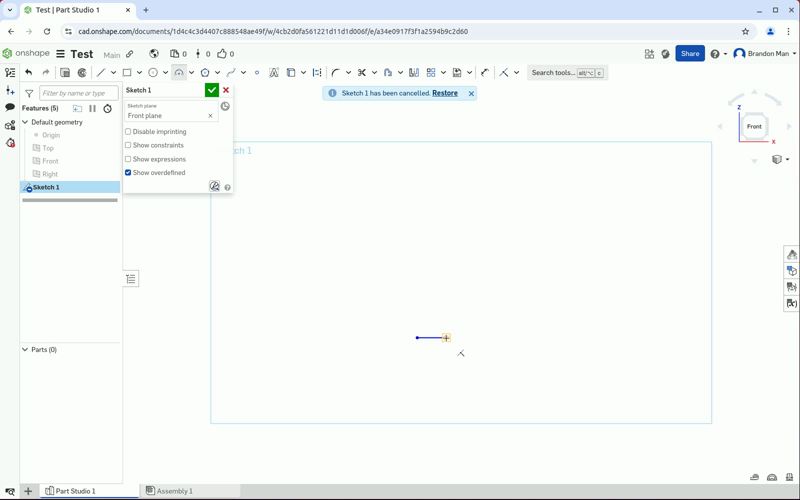
mouse_move(451, 343)
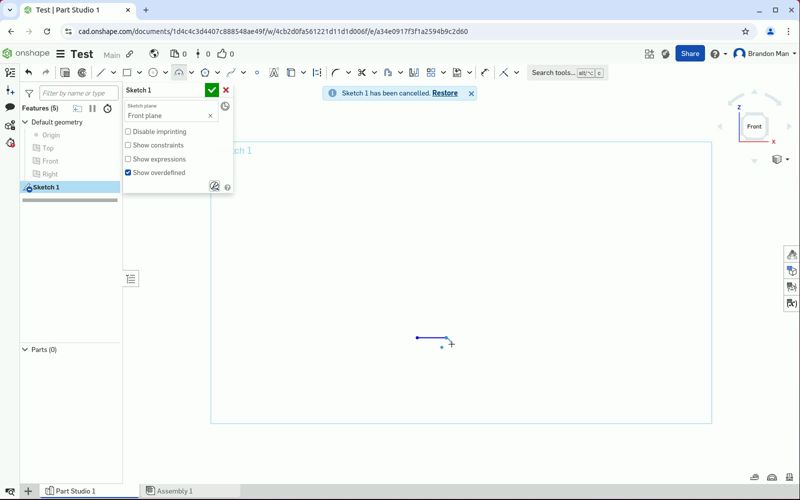
click(451, 343)
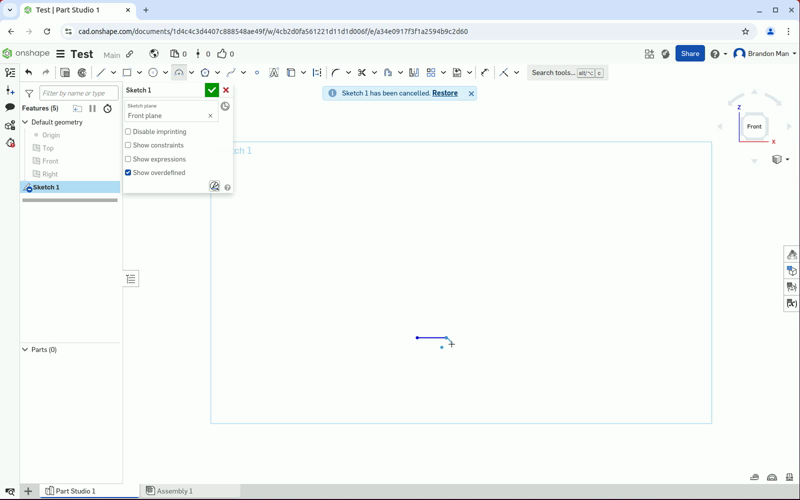
mouse_move(450, 339)
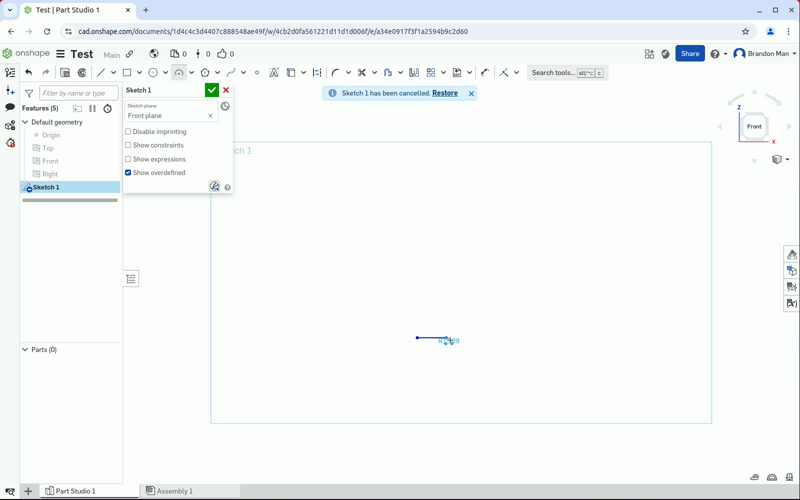
scroll(6)
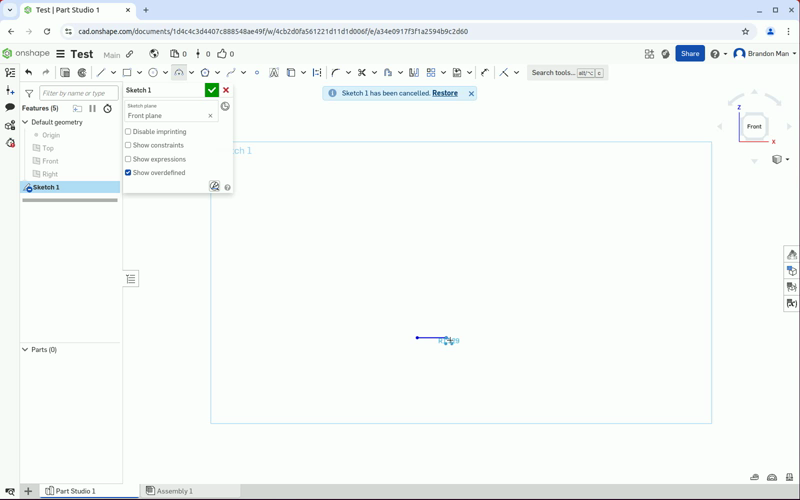
scroll(6)
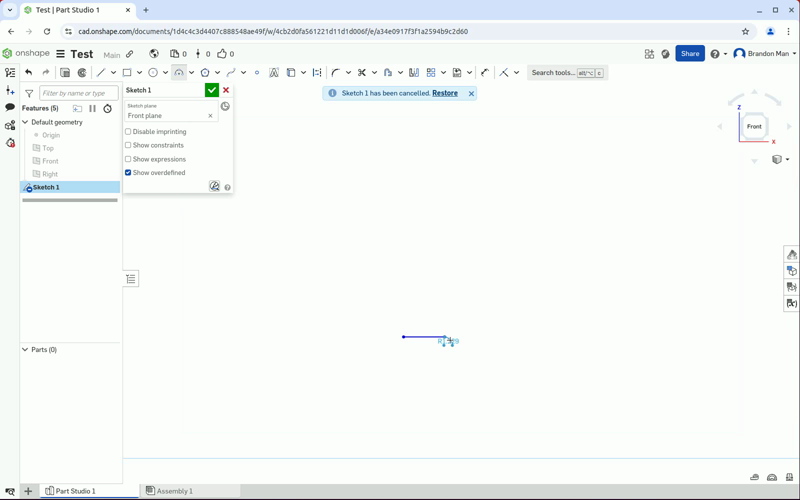
scroll(6)
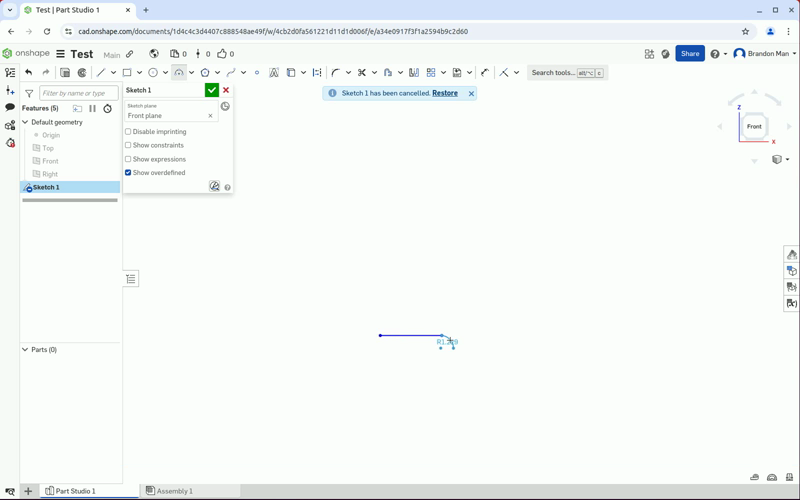
scroll(6)
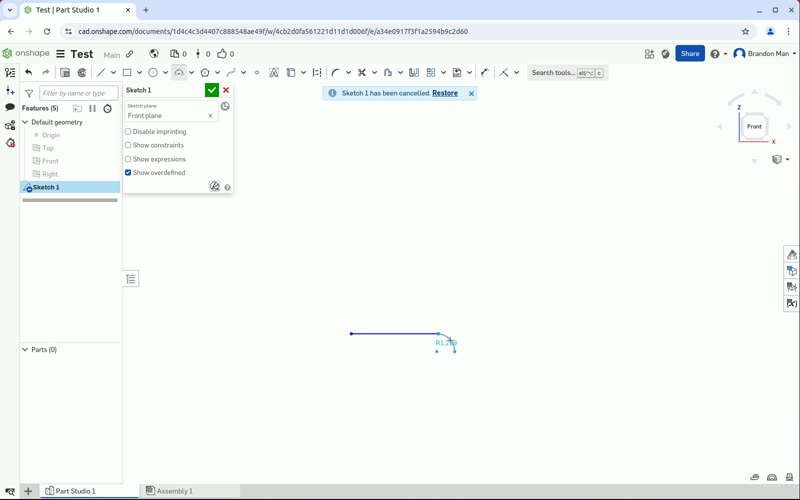
scroll(6)
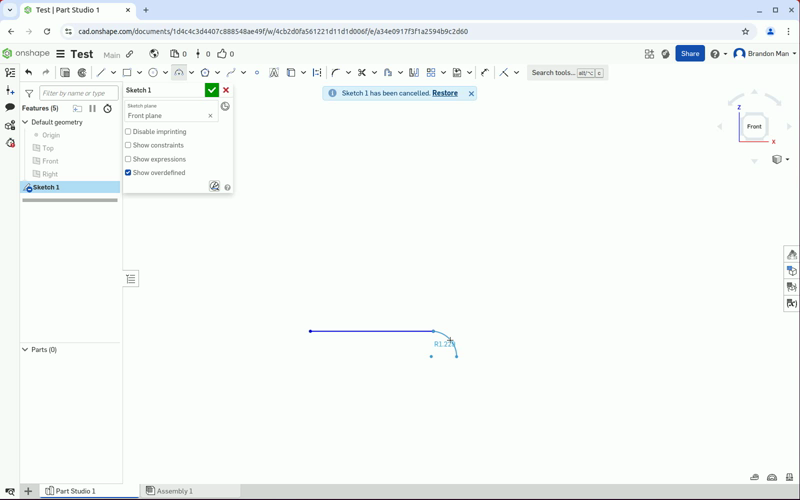
scroll(6)
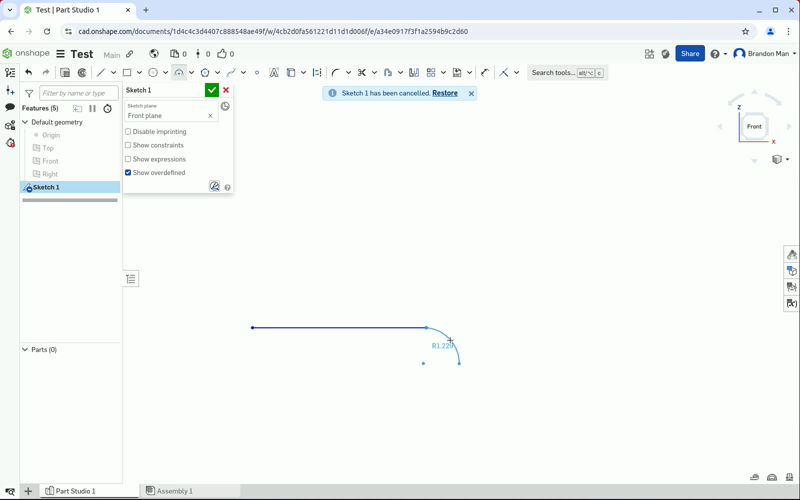
scroll(6)
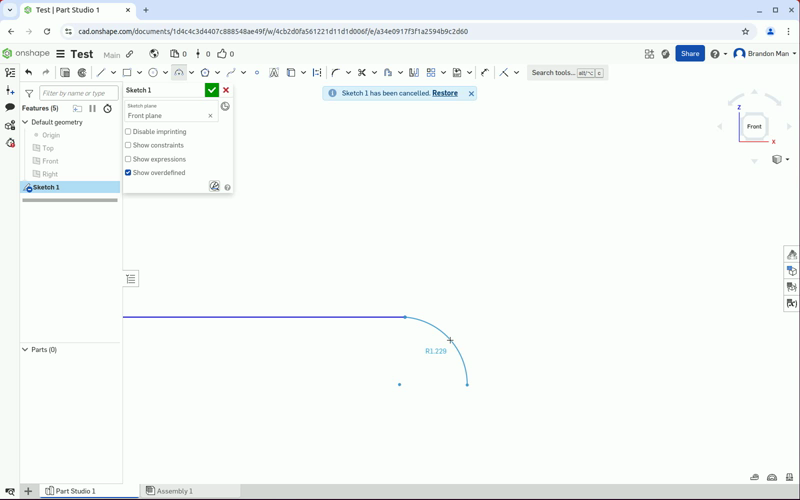
click(450, 339)
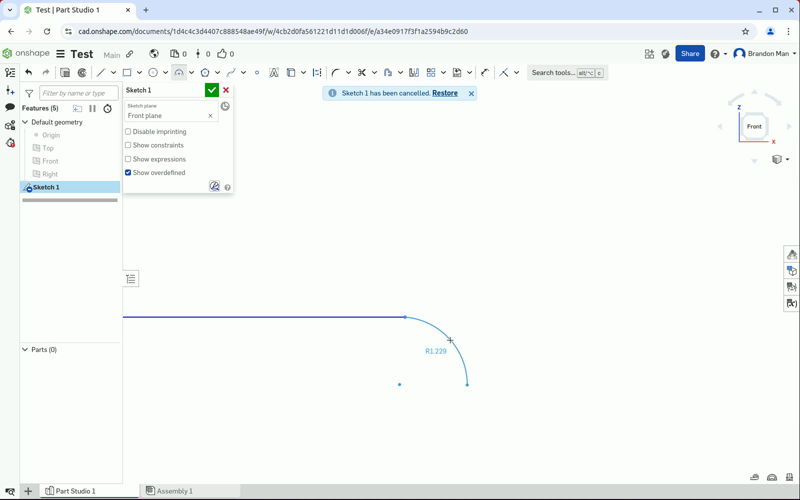
scroll(-6)
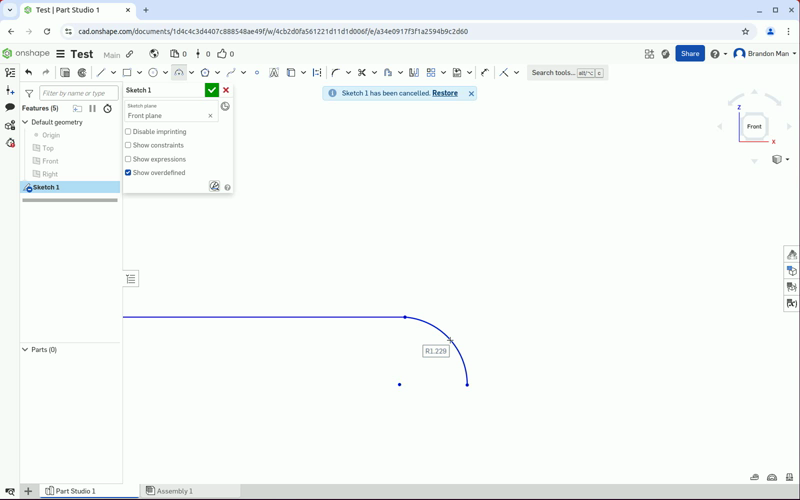
scroll(-6)
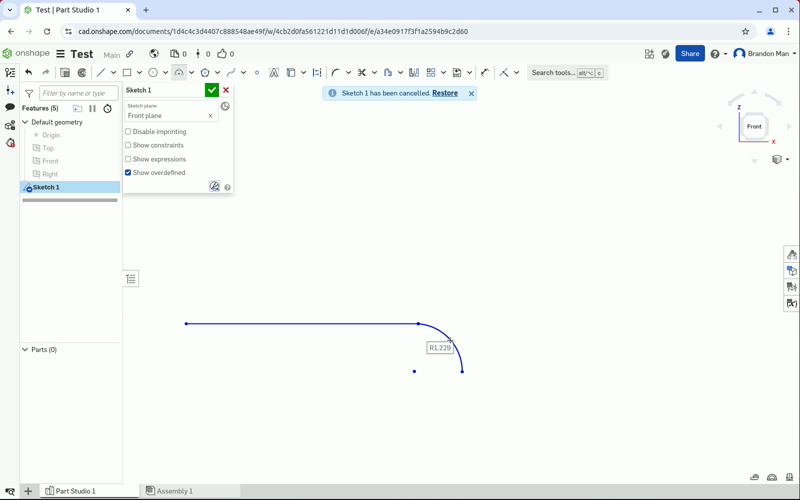
scroll(-6)
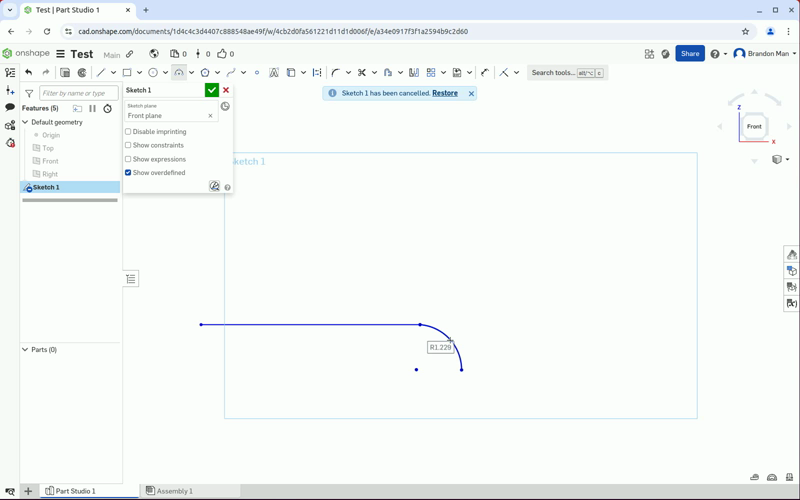
scroll(-6)
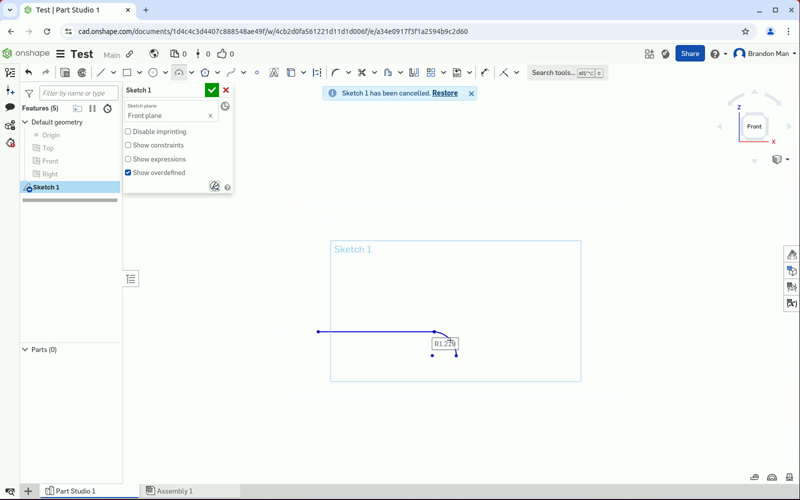
scroll(-6)
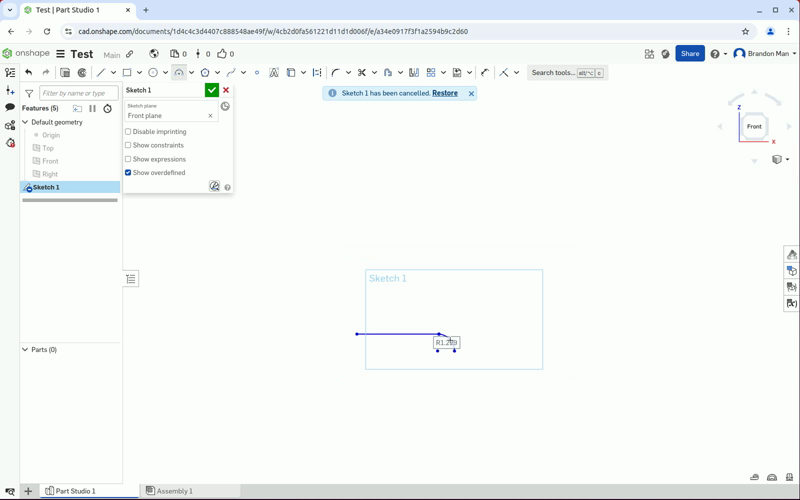
scroll(-6)
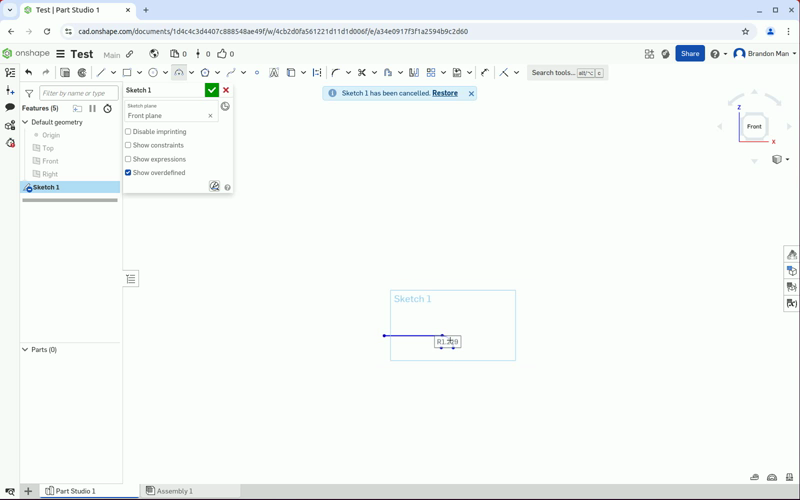
scroll(-6)
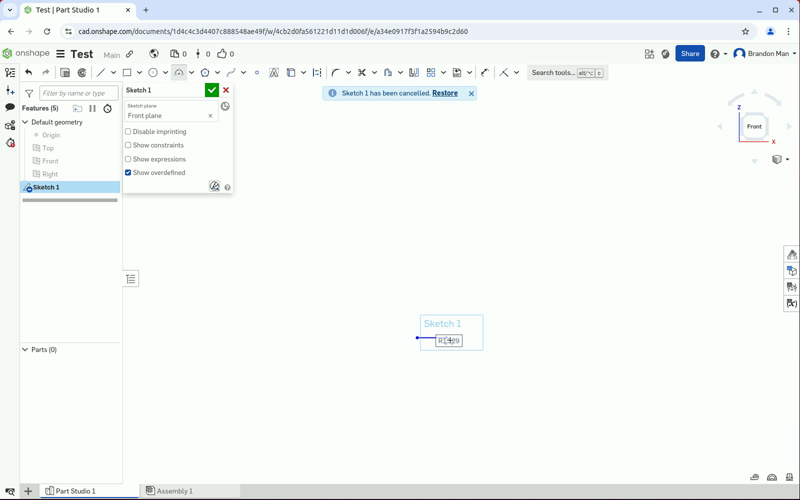
key_up(shift)
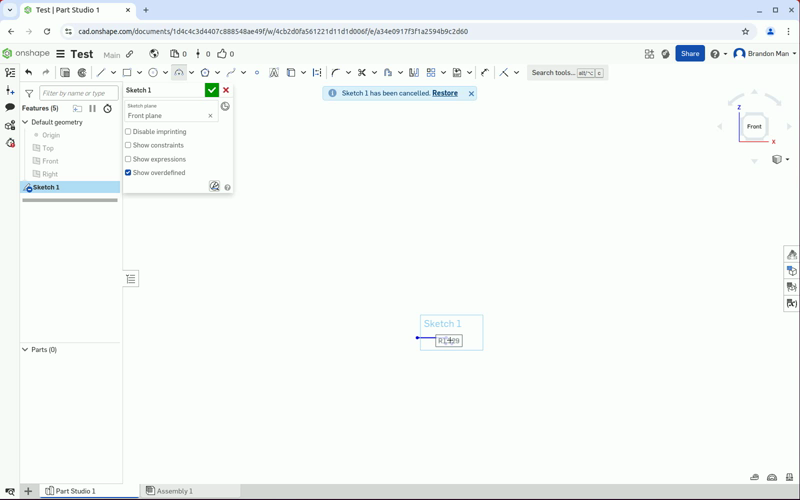
key(esc)
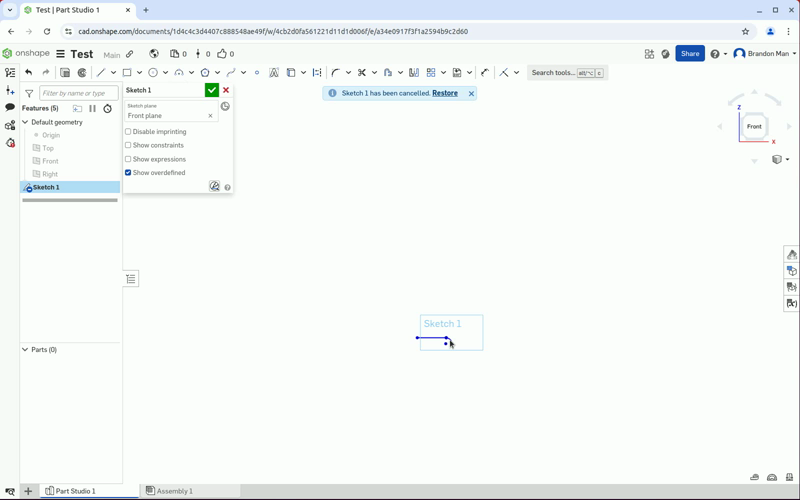
key(l)
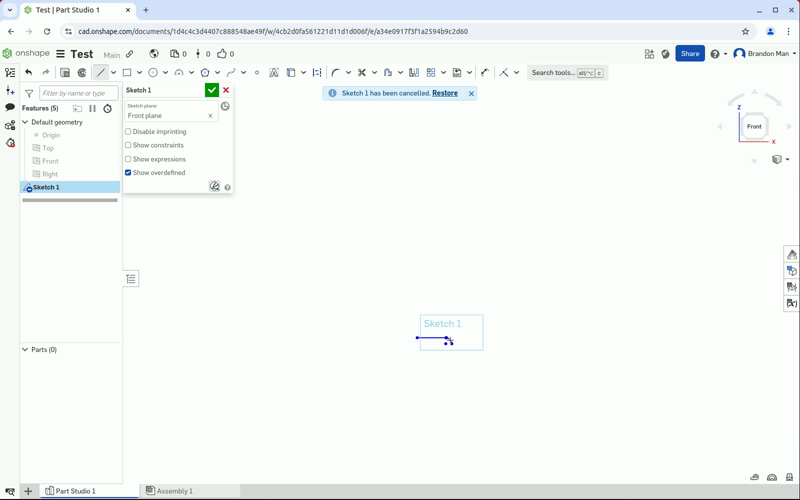
mouse_move(451, 343)
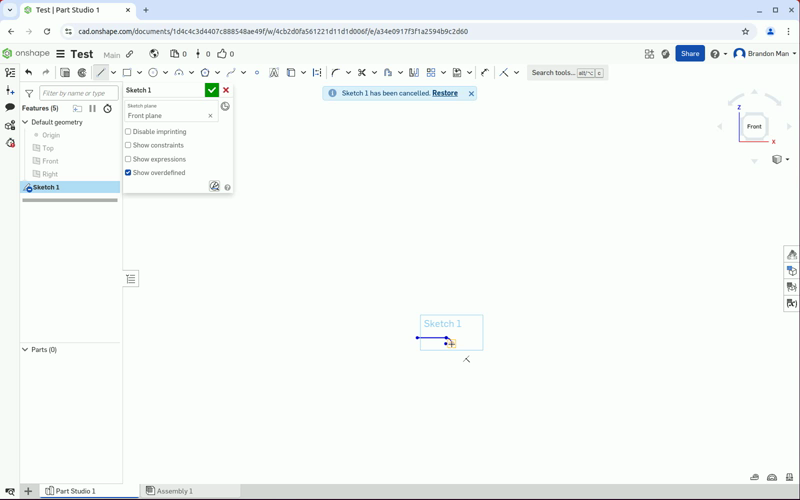
scroll(6)
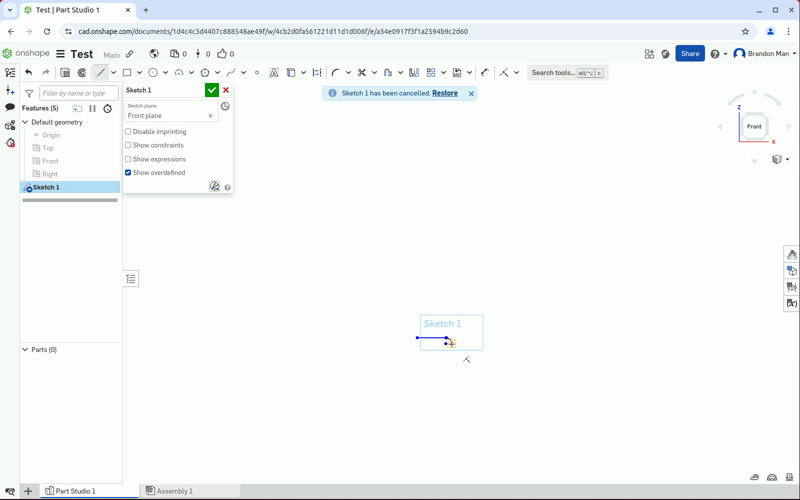
scroll(6)
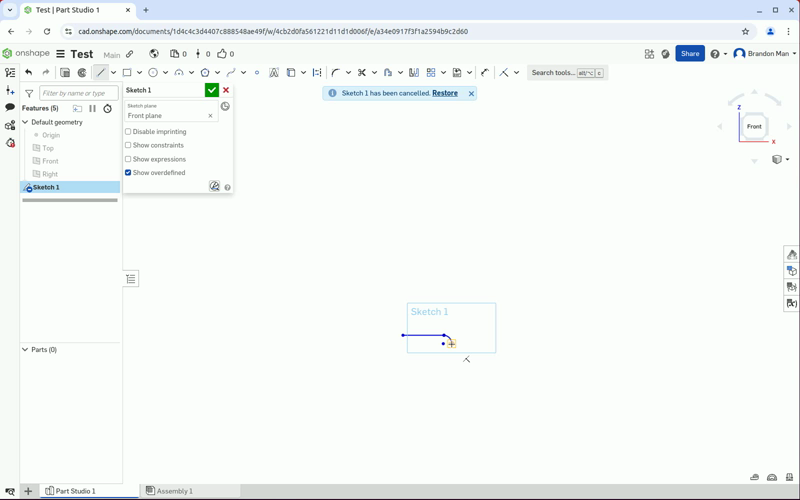
scroll(6)
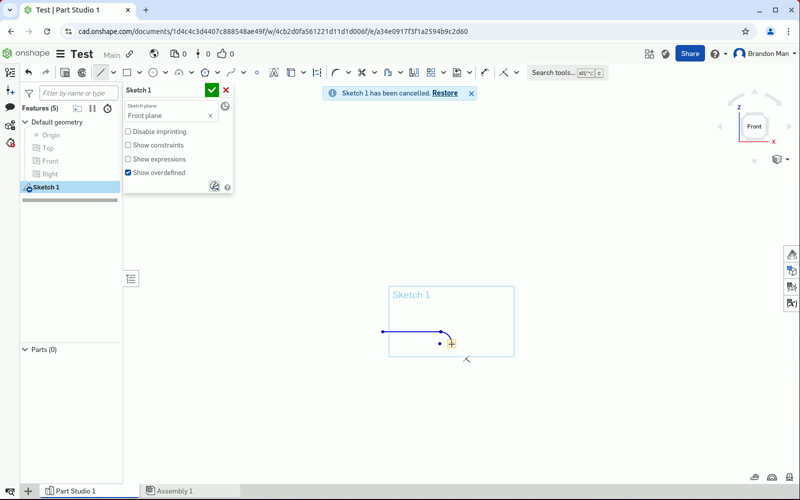
scroll(6)
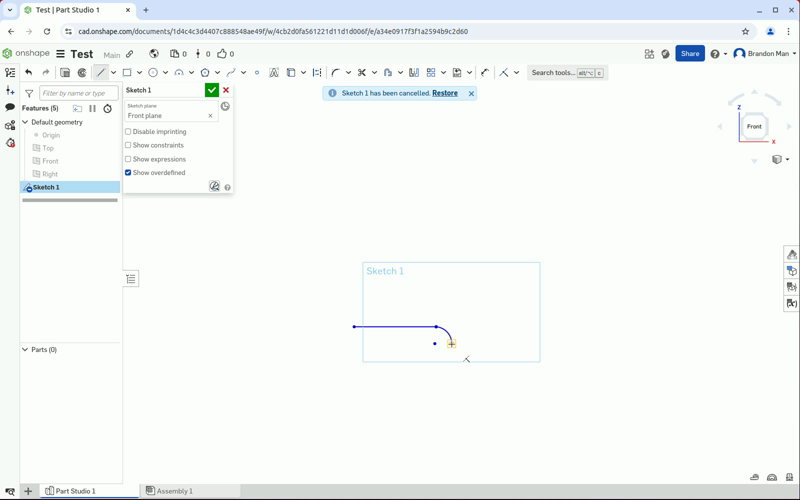
scroll(6)
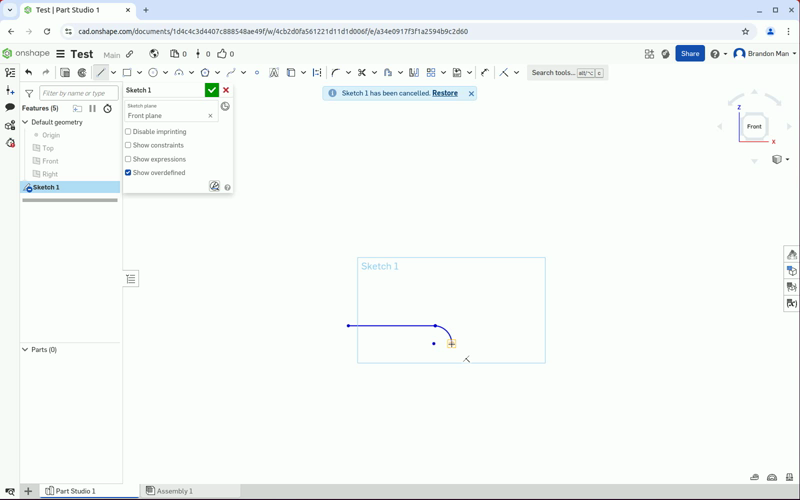
scroll(6)
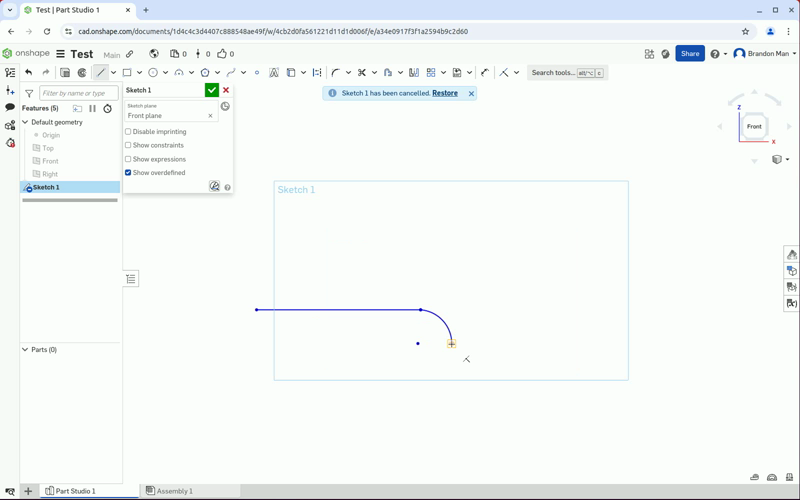
scroll(6)
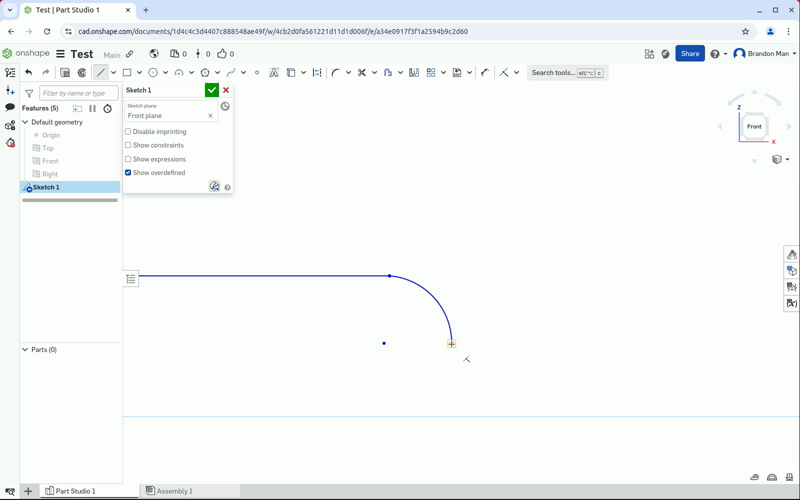
click(451, 343)
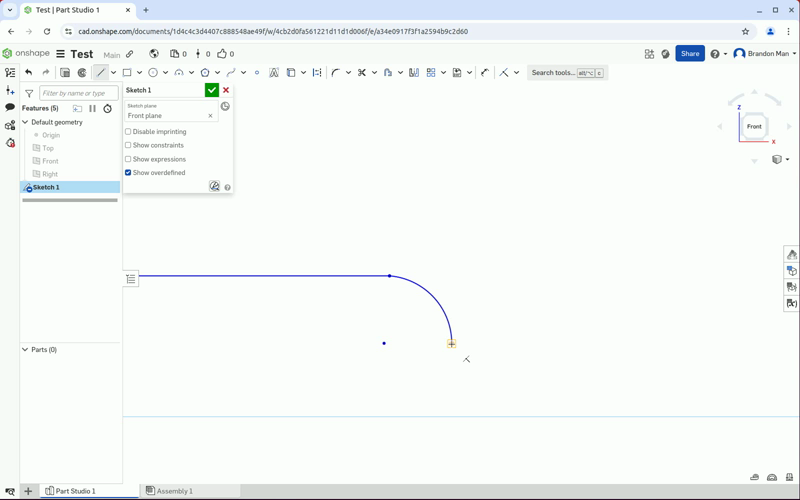
scroll(-6)
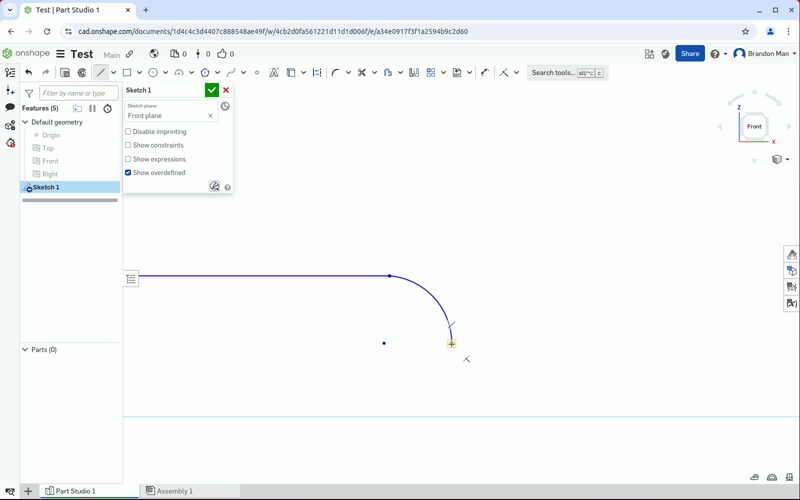
scroll(-6)
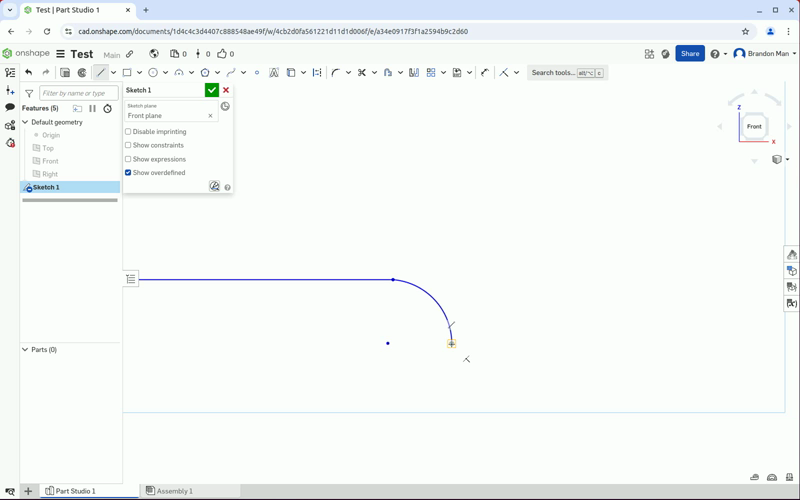
scroll(-6)
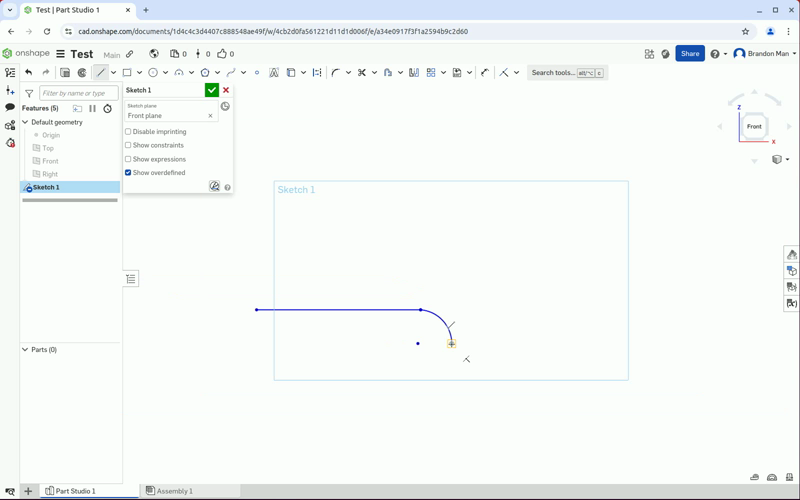
scroll(-6)
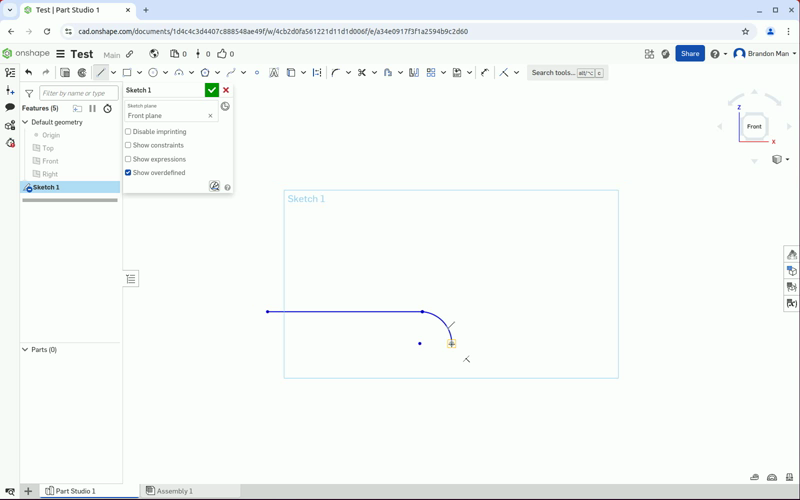
scroll(-6)
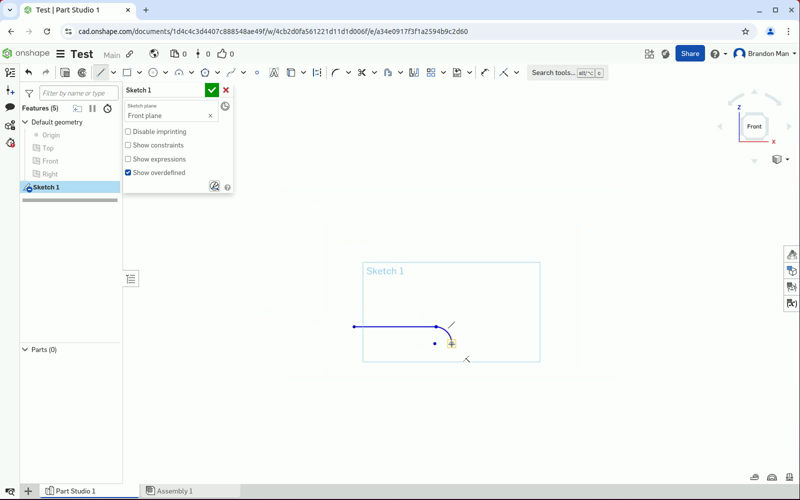
scroll(-6)
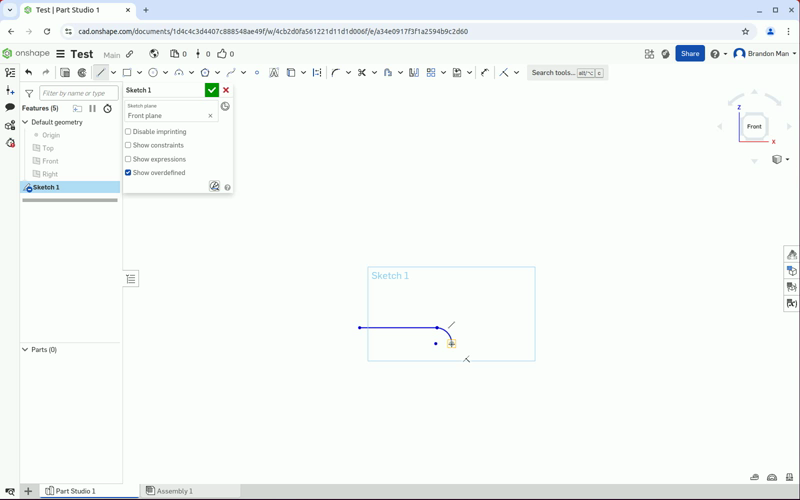
scroll(-6)
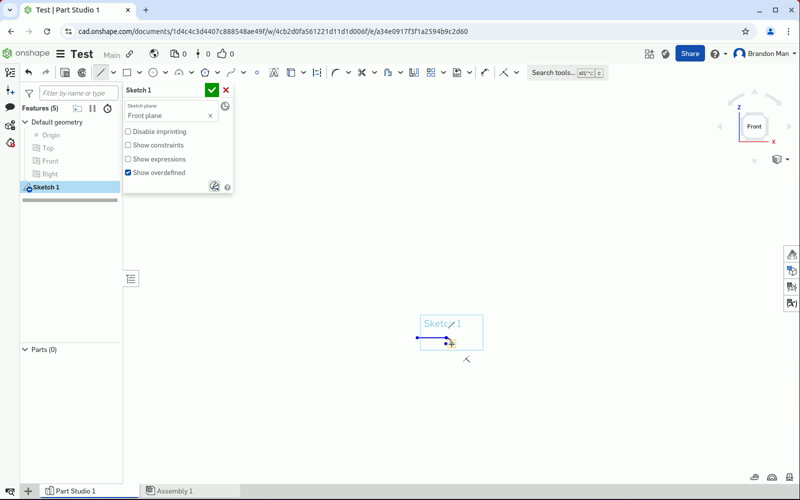
key_down(shift)
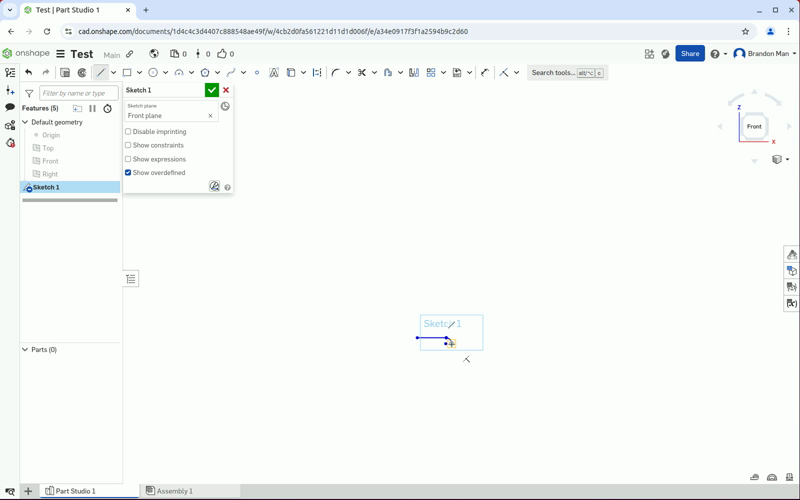
mouse_move(481, 343)
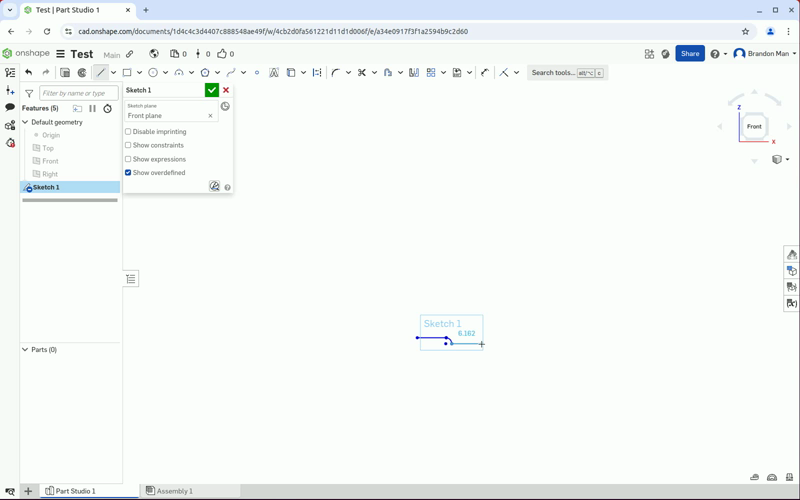
mouse_move(451, 394)
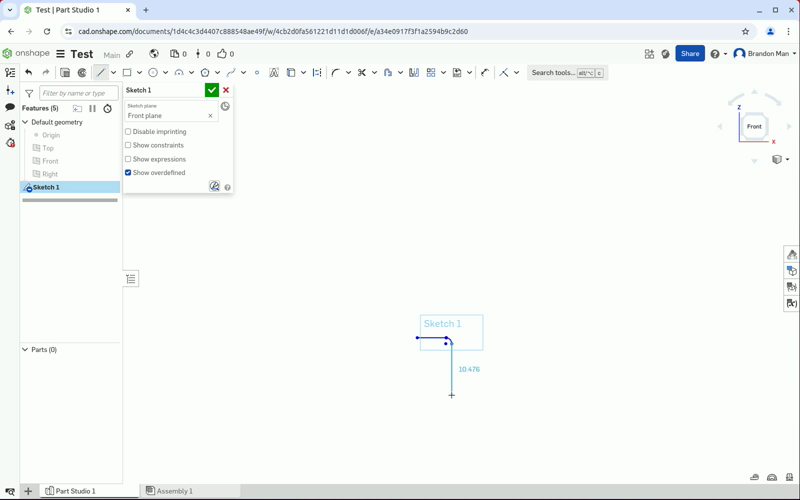
click(451, 394)
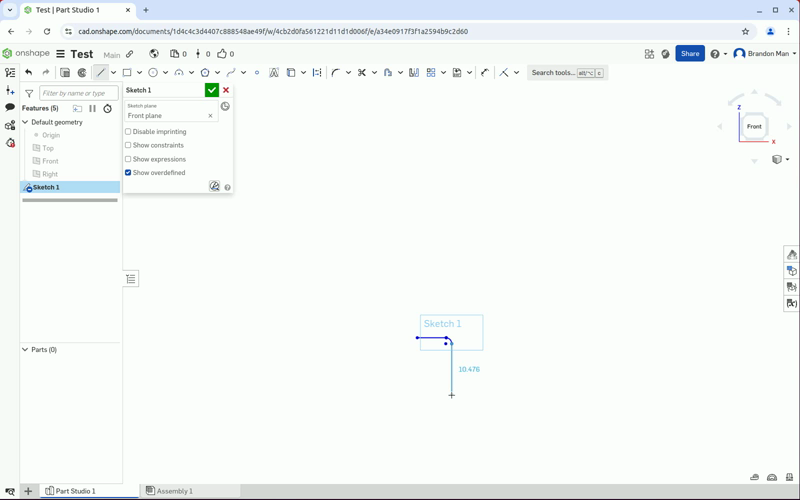
key_up(shift)
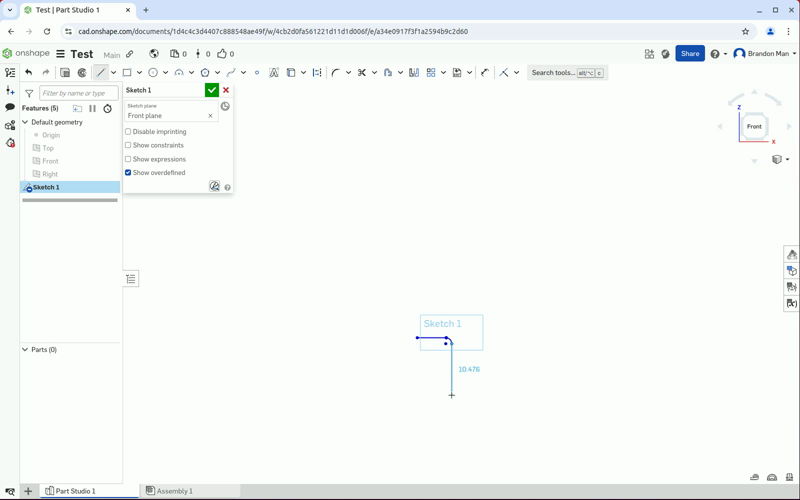
key_down(shift)
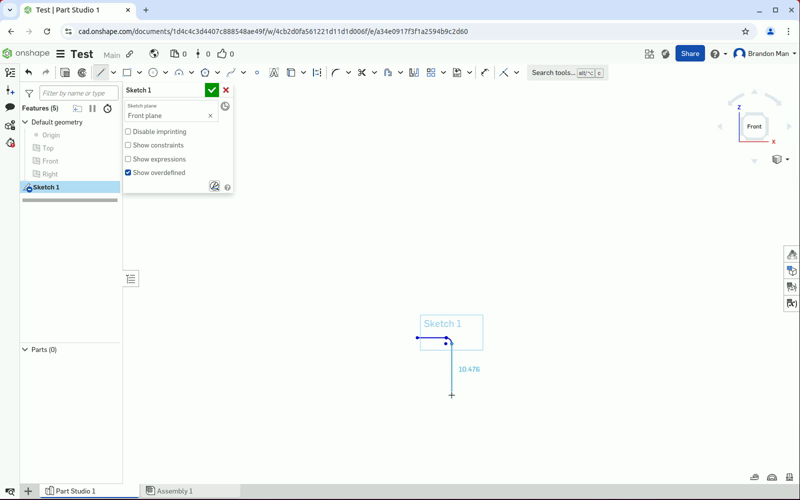
mouse_move(481, 394)
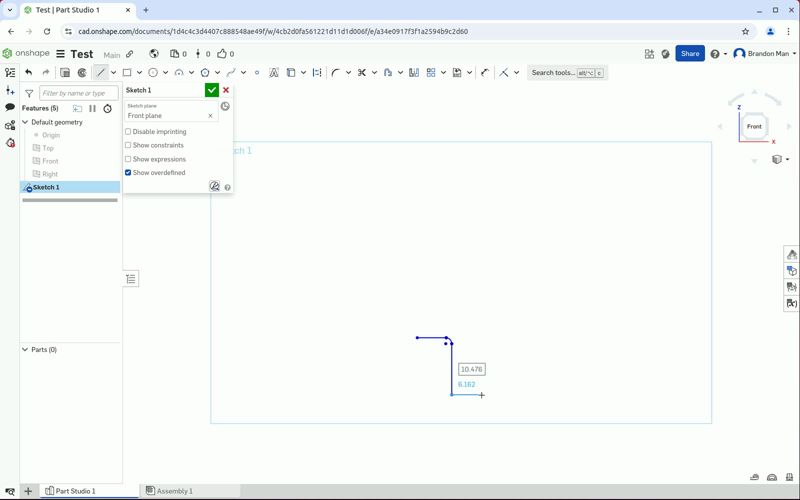
mouse_move(460, 394)
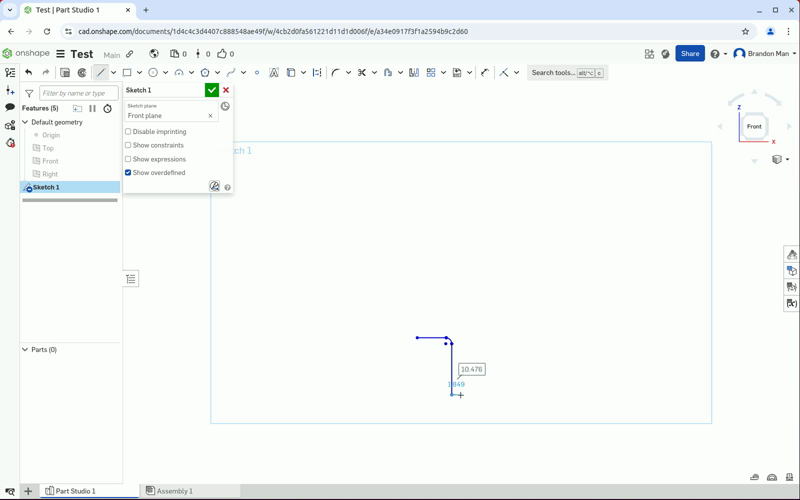
click(460, 394)
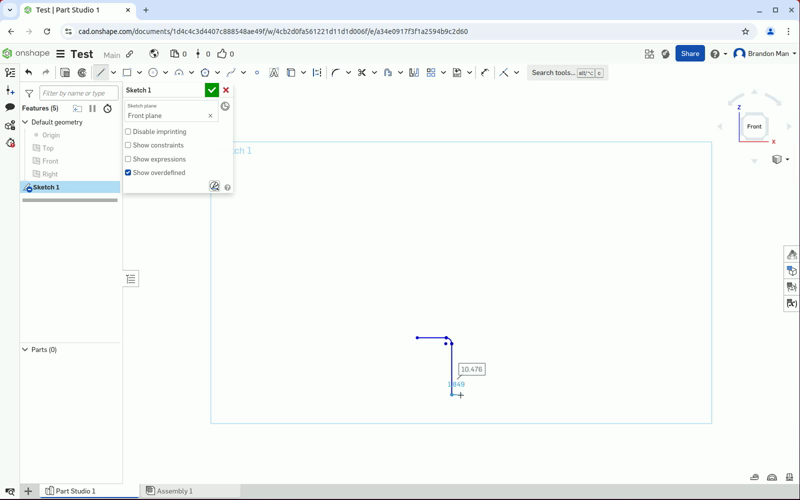
key_up(shift)
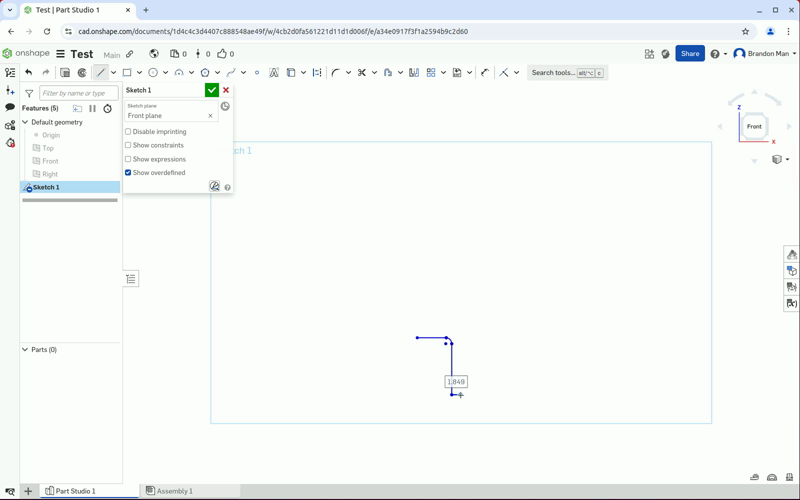
key_down(shift)
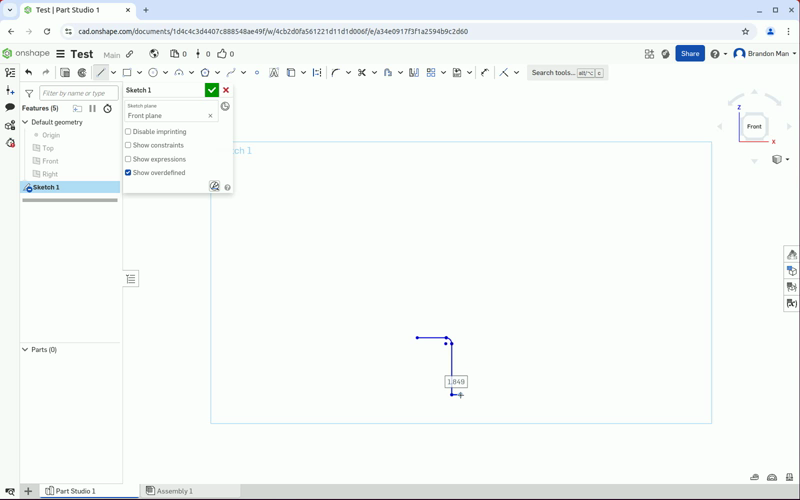
mouse_move(490, 394)
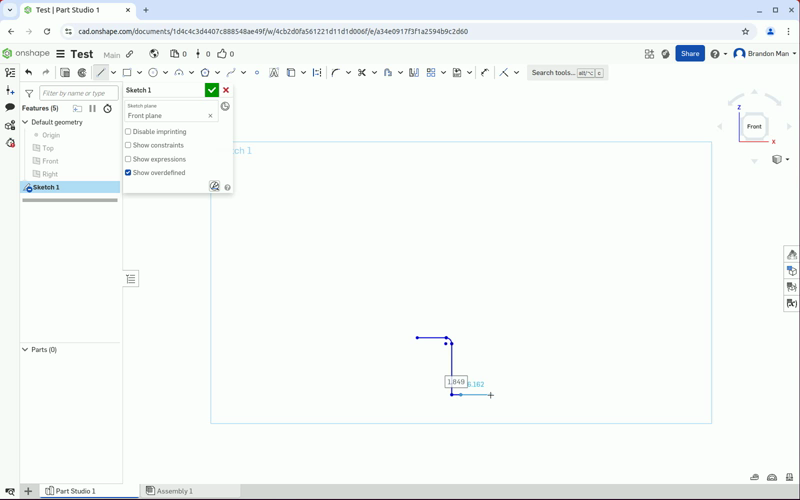
mouse_move(468, 394)
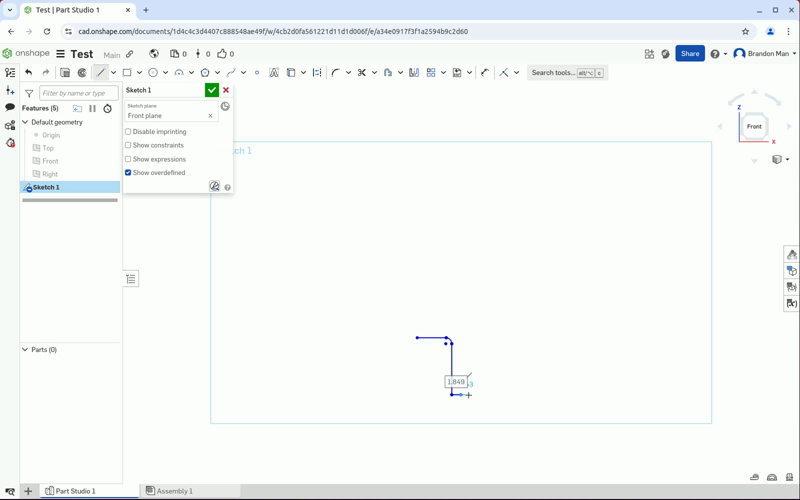
click(468, 394)
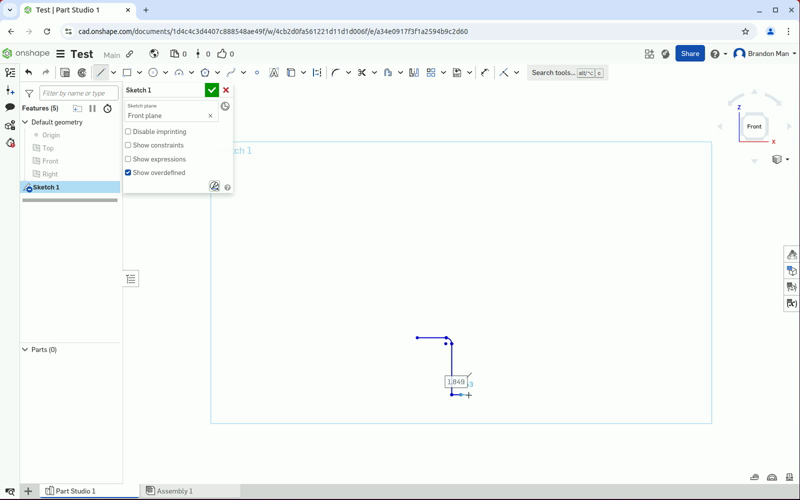
key_up(shift)
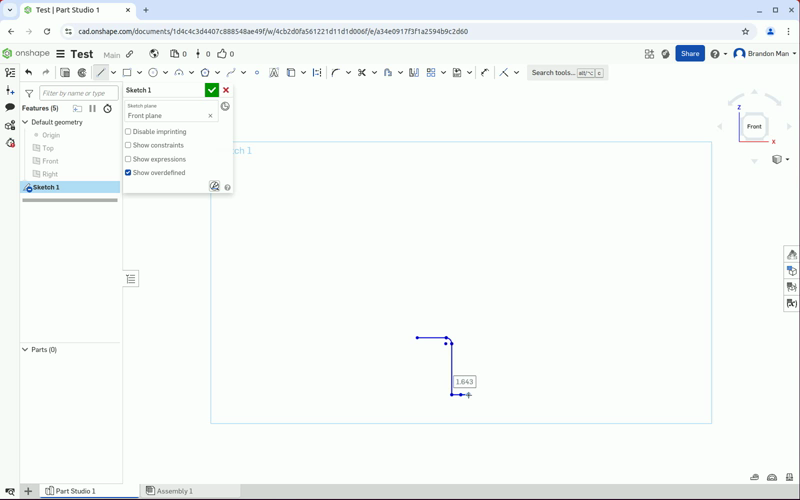
key_down(shift)
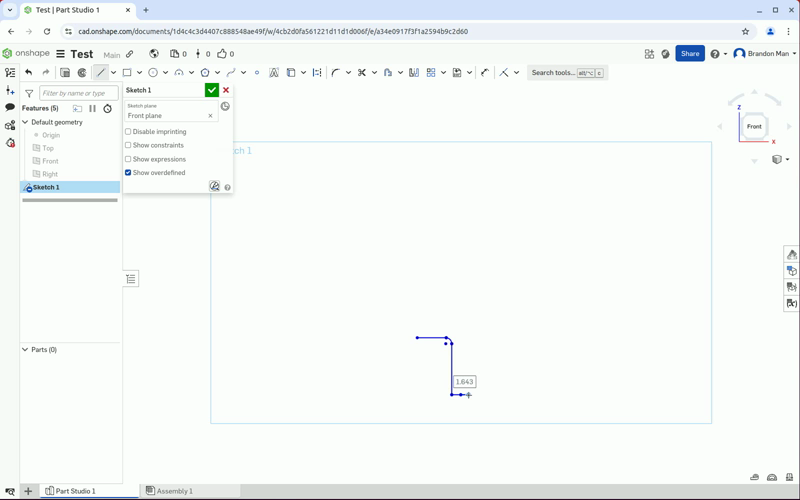
mouse_move(498, 394)
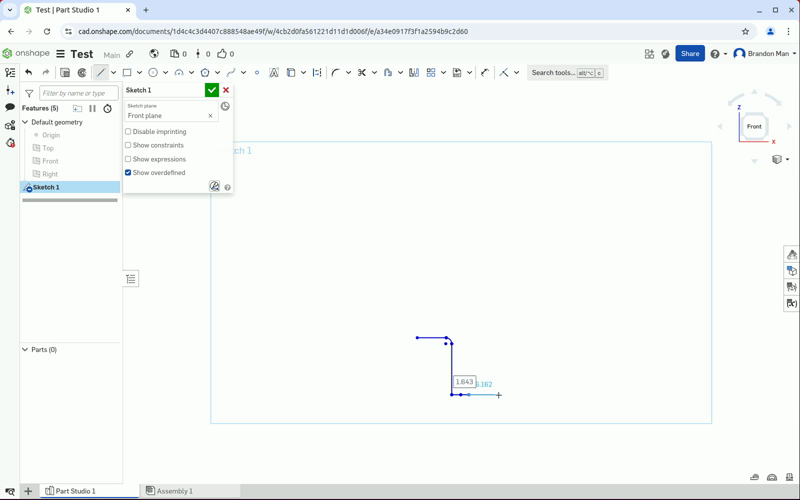
mouse_move(468, 343)
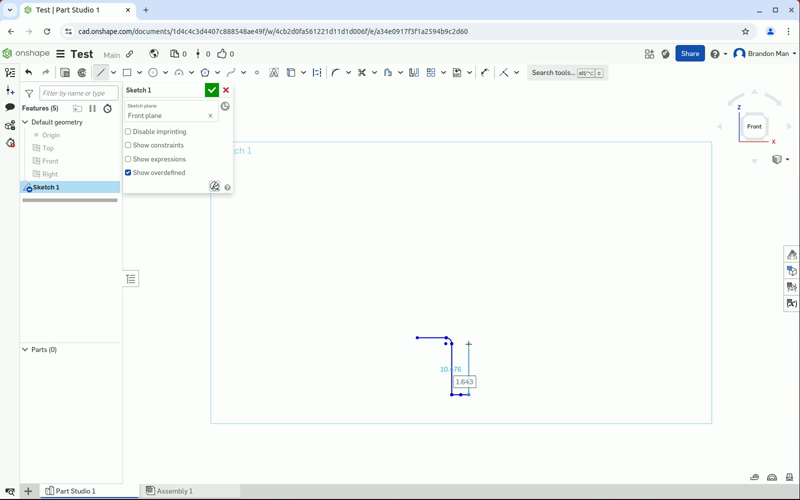
click(468, 343)
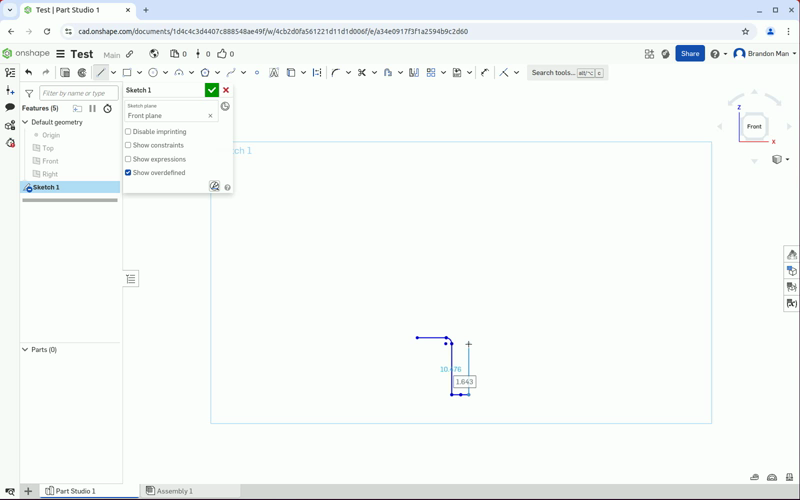
key_up(shift)
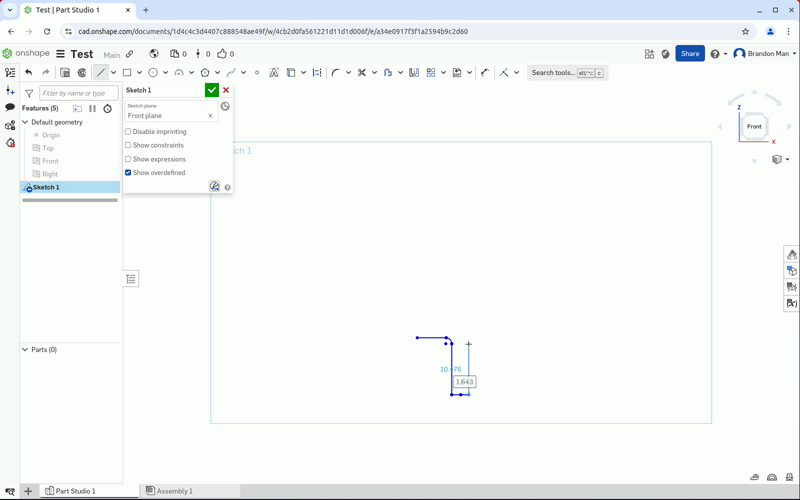
key(esc)
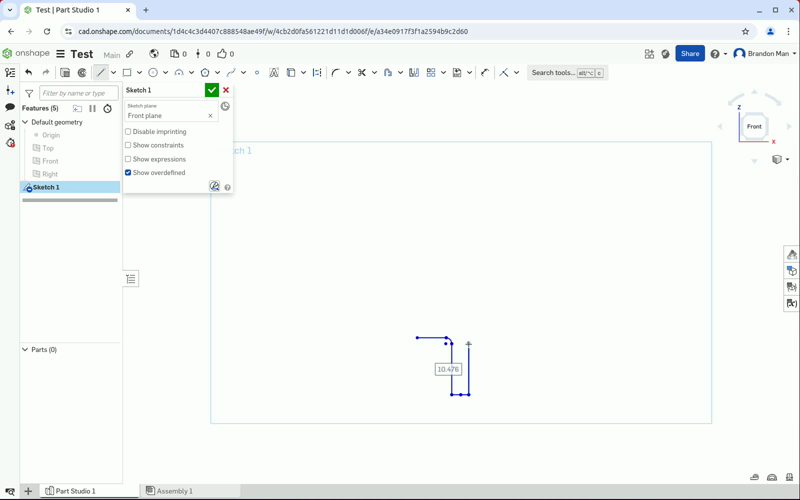
key(a)
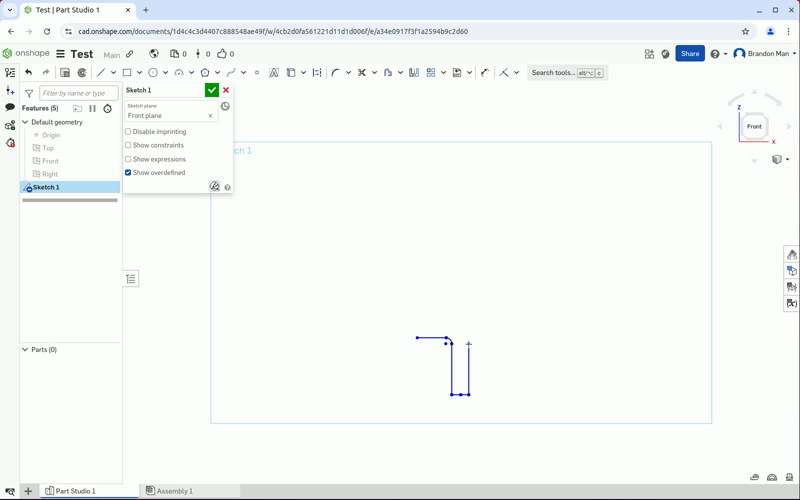
mouse_move(468, 343)
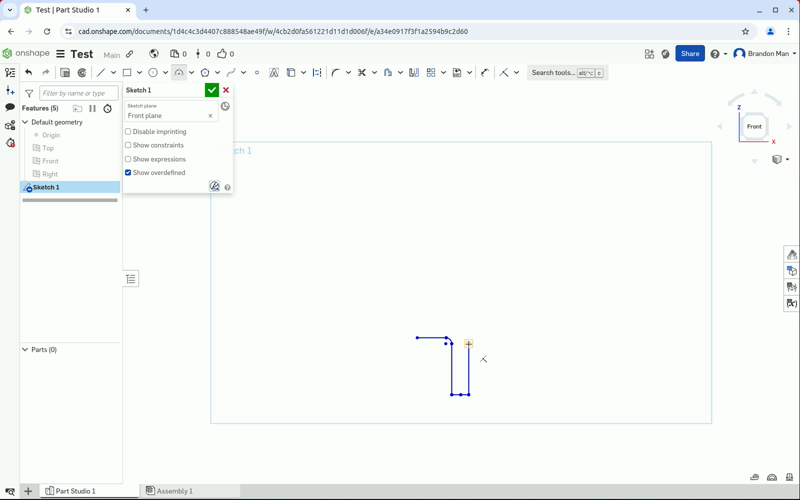
click(468, 343)
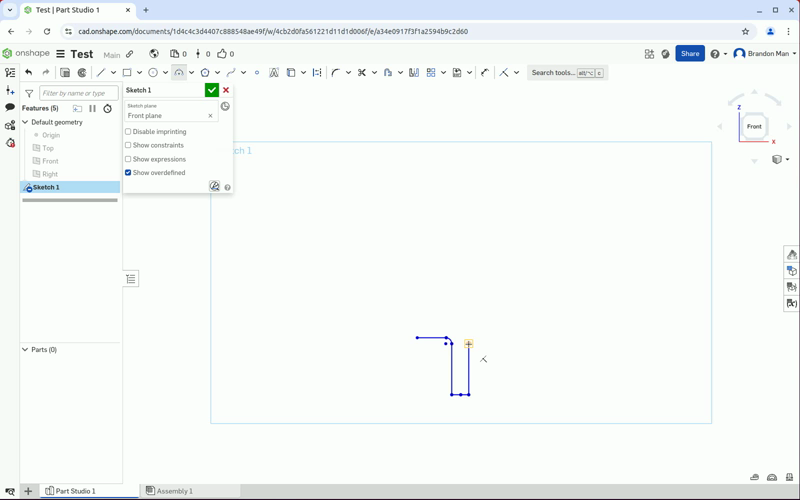
key_down(shift)
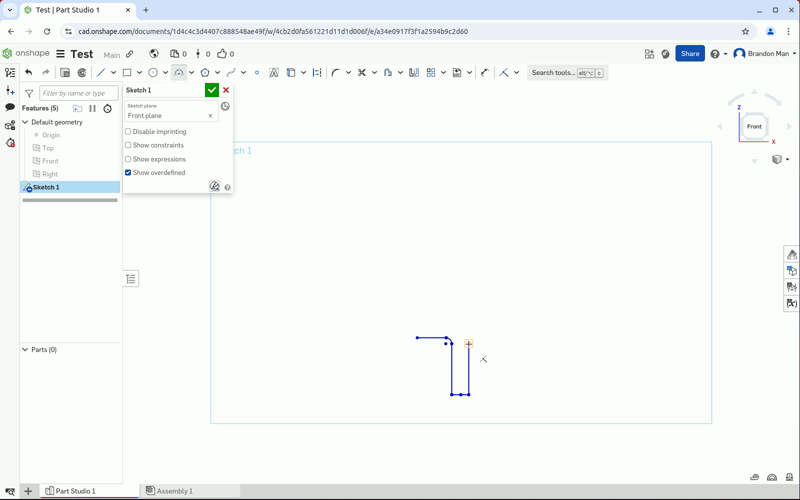
mouse_move(474, 337)
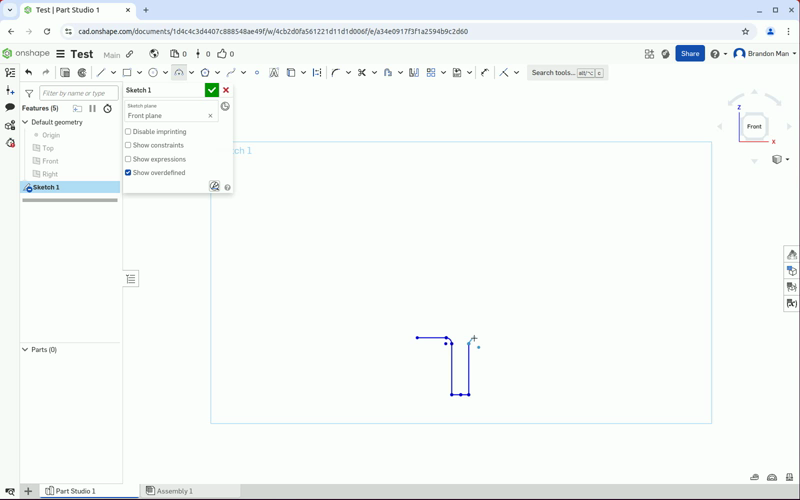
click(474, 337)
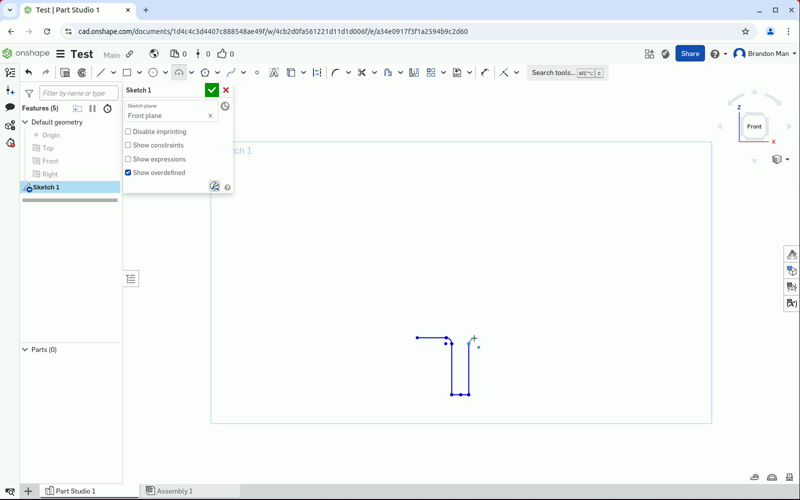
mouse_move(470, 339)
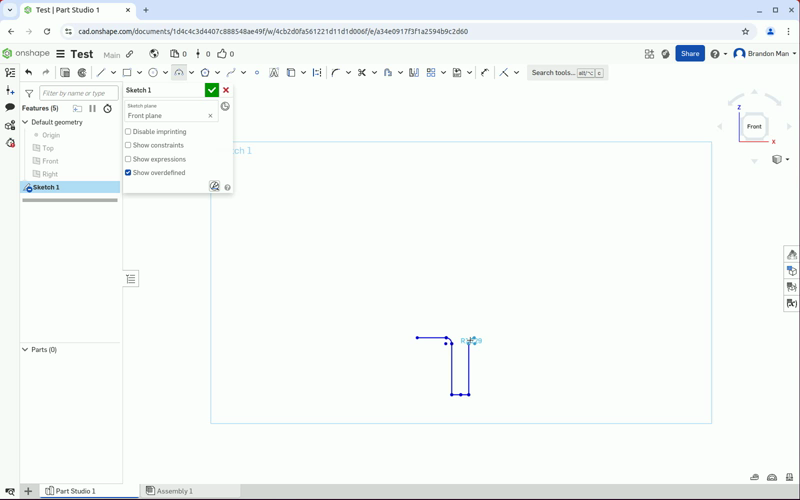
scroll(6)
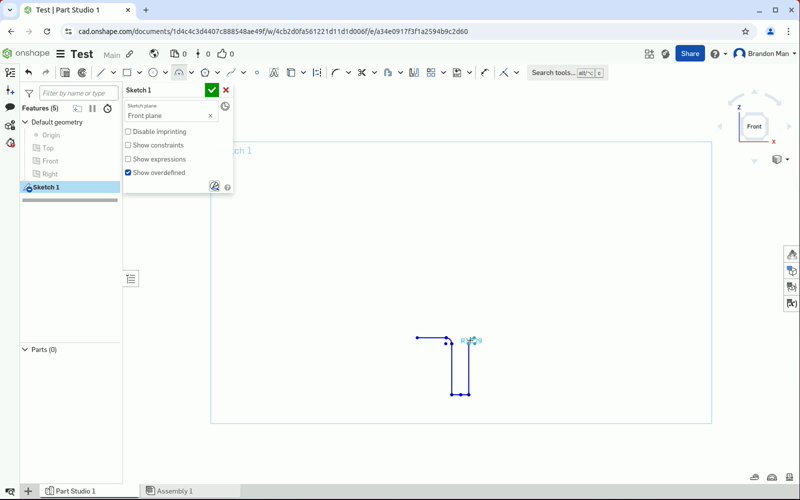
scroll(6)
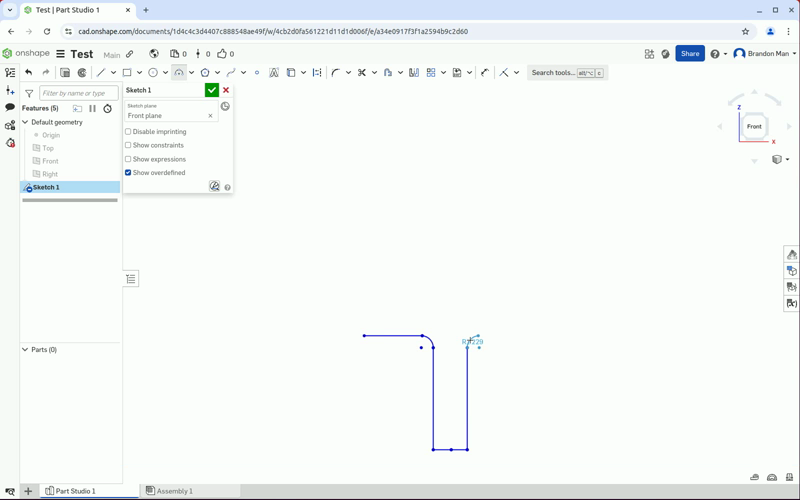
scroll(6)
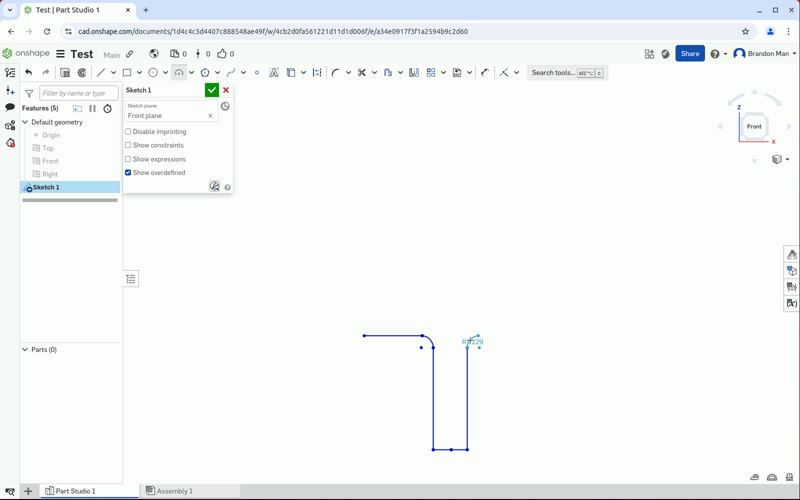
scroll(6)
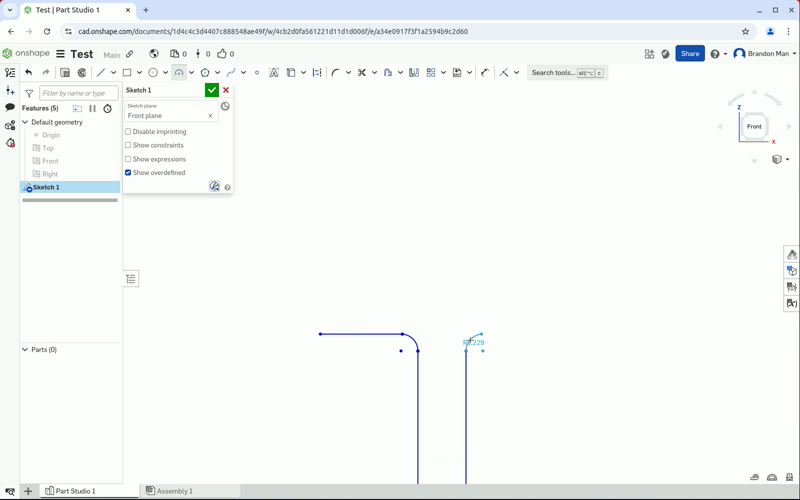
scroll(6)
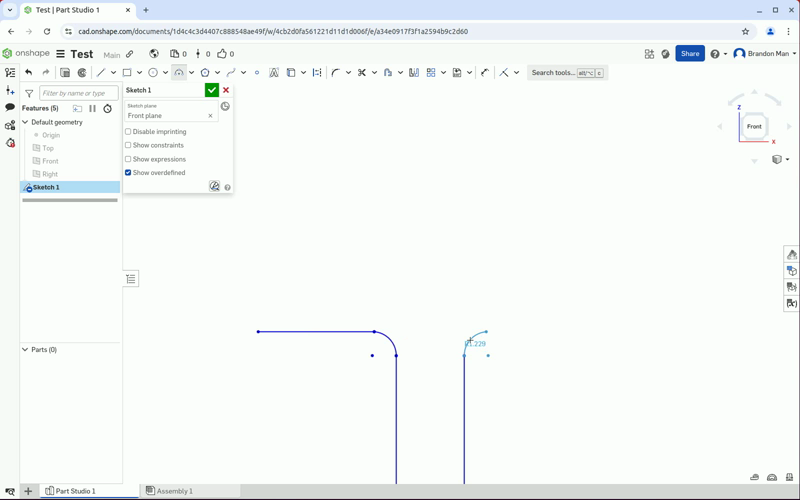
scroll(6)
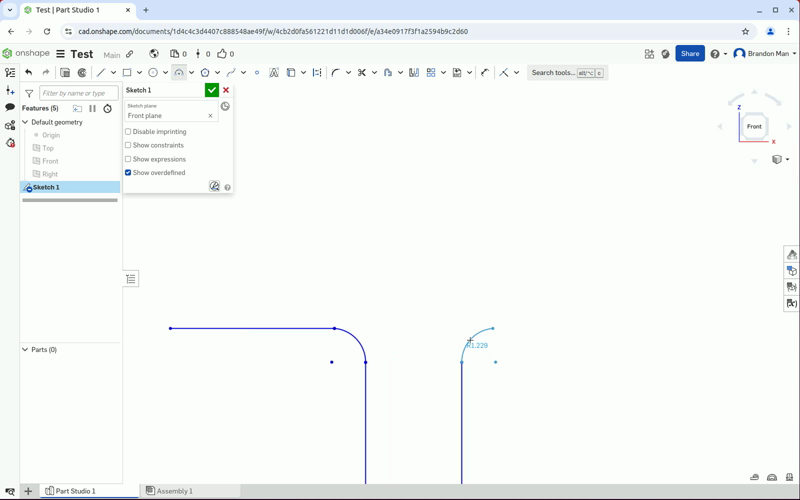
scroll(6)
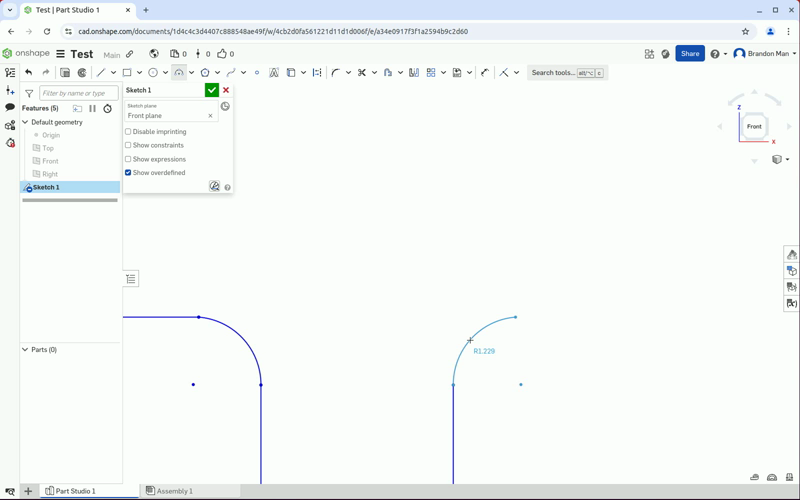
click(470, 339)
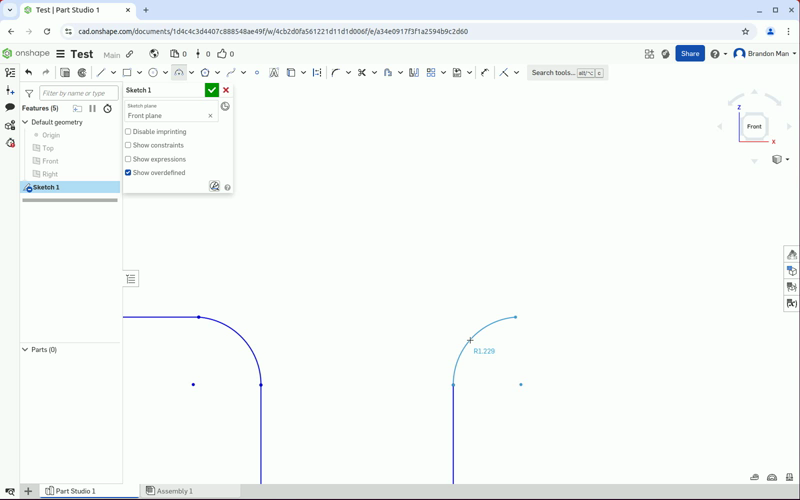
scroll(-6)
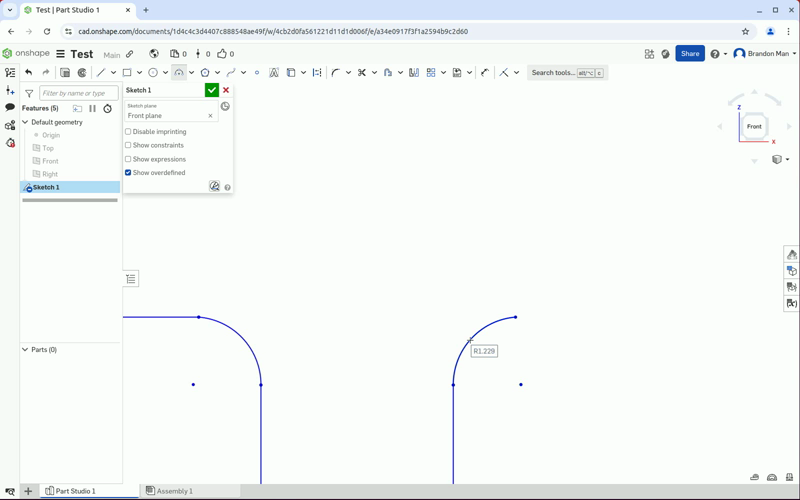
scroll(-6)
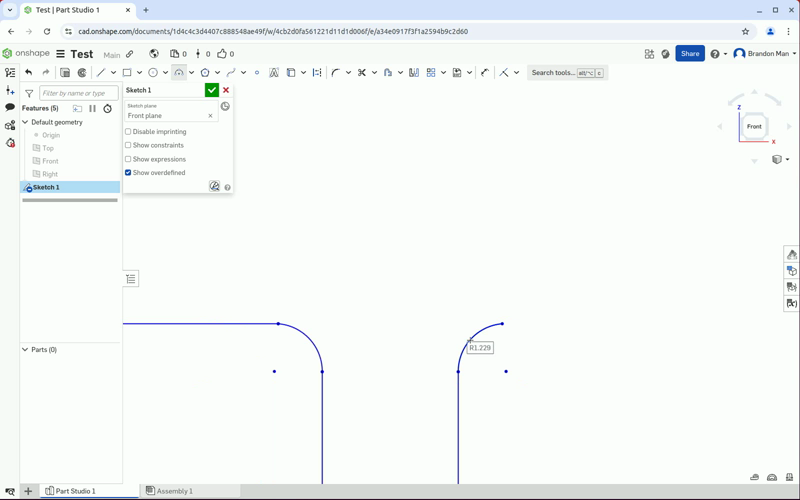
scroll(-6)
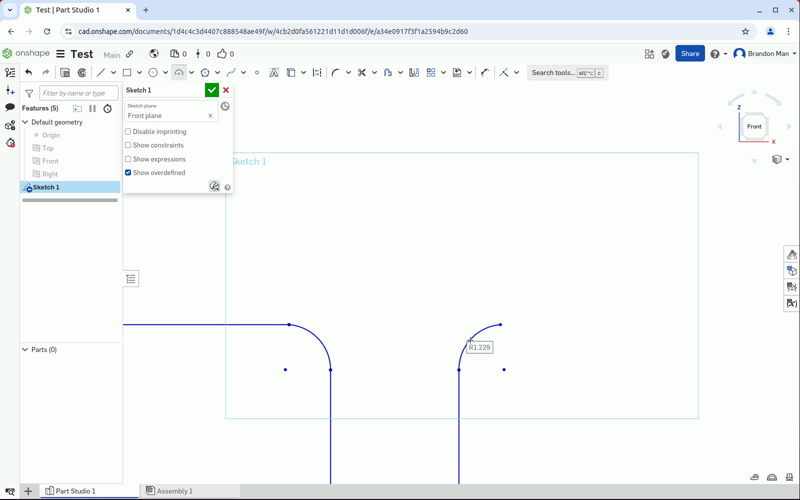
scroll(-6)
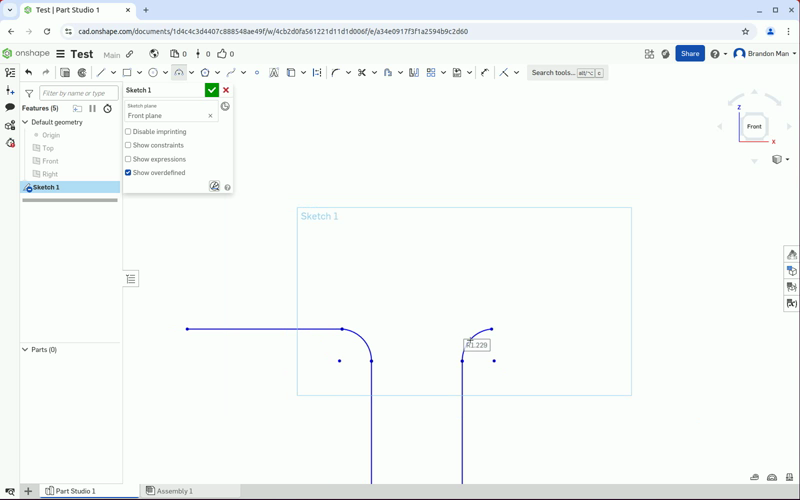
scroll(-6)
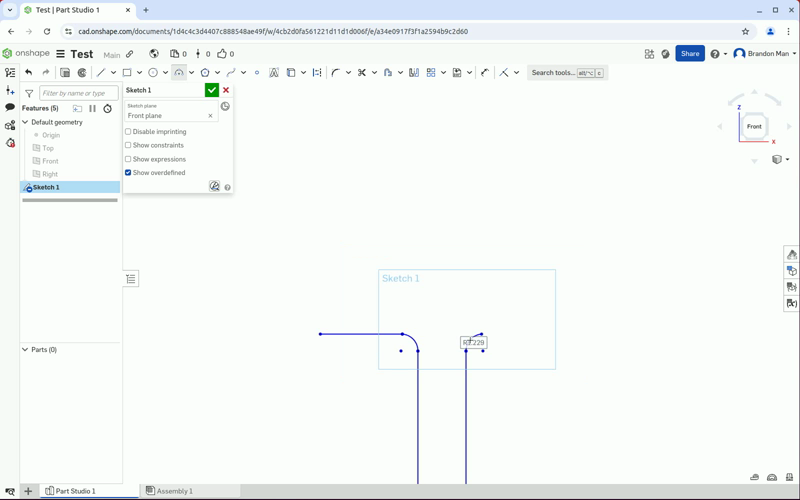
scroll(-6)
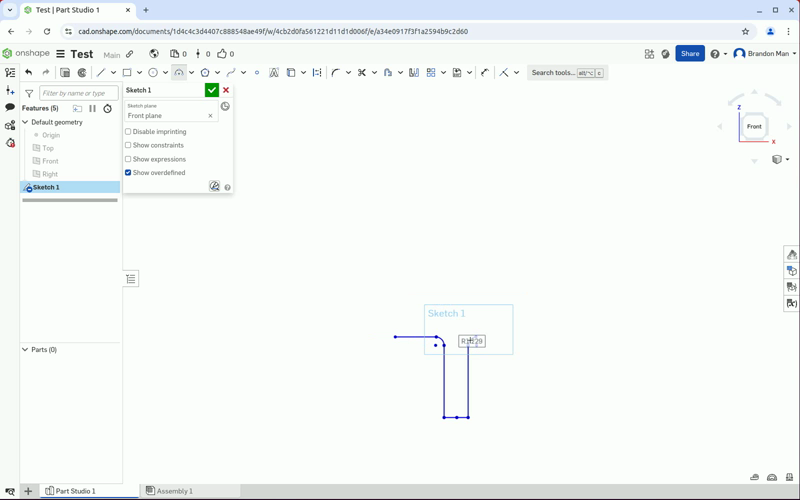
scroll(-6)
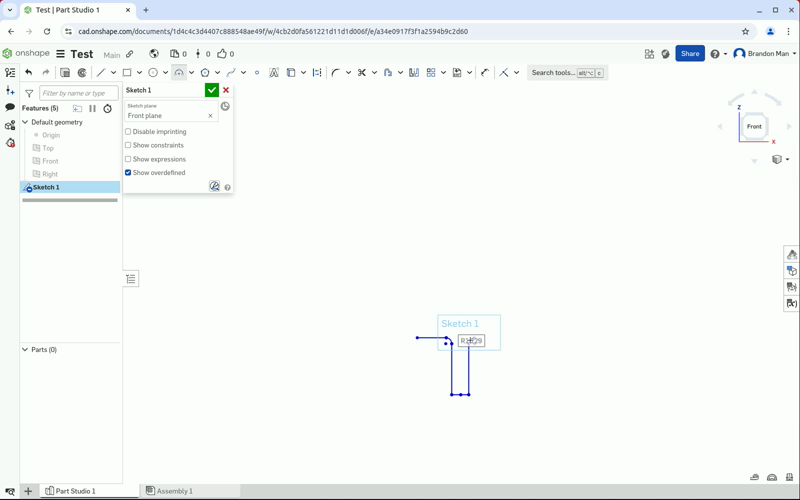
key_up(shift)
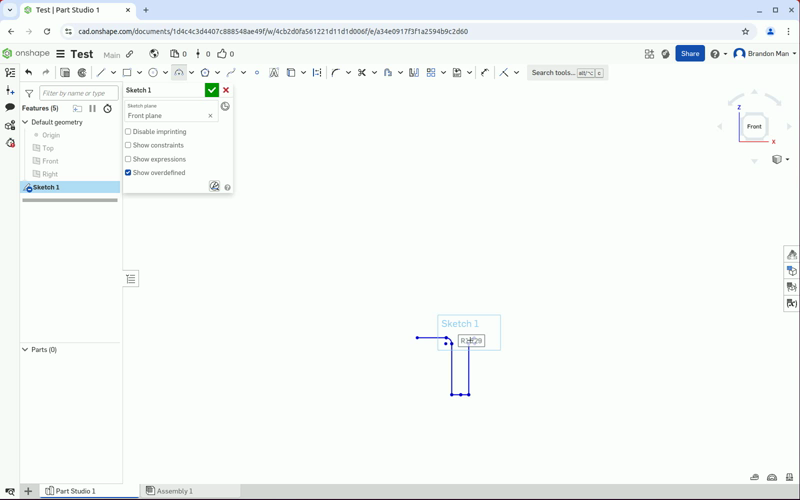
key(esc)
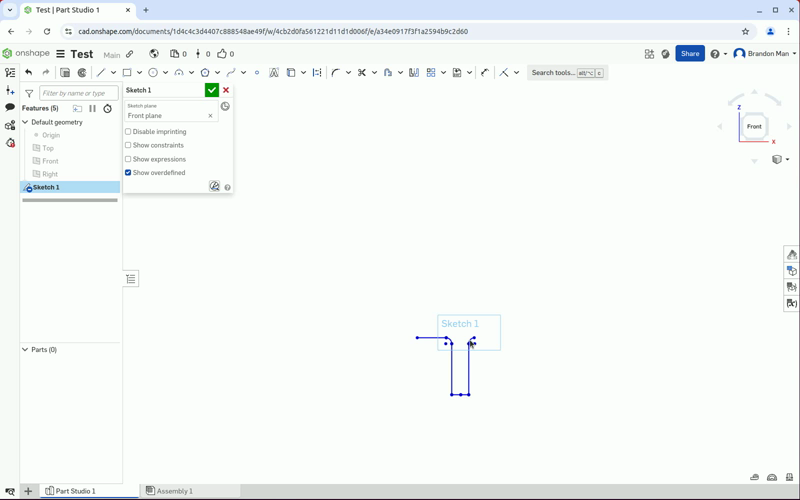
key(l)
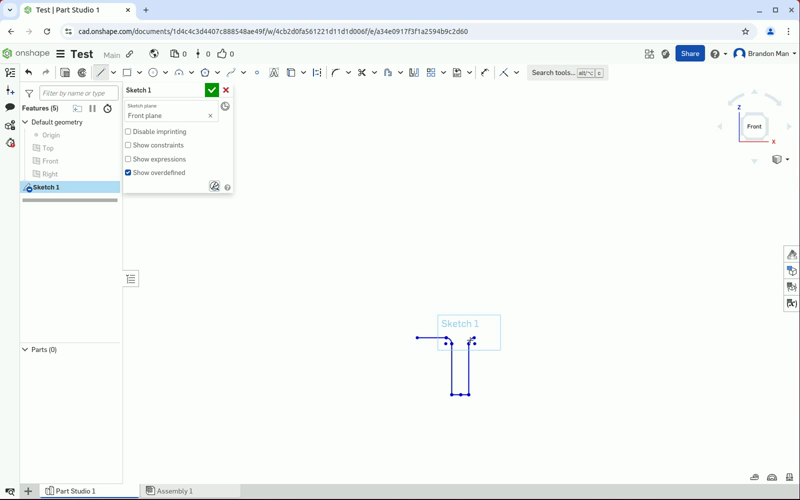
mouse_move(474, 337)
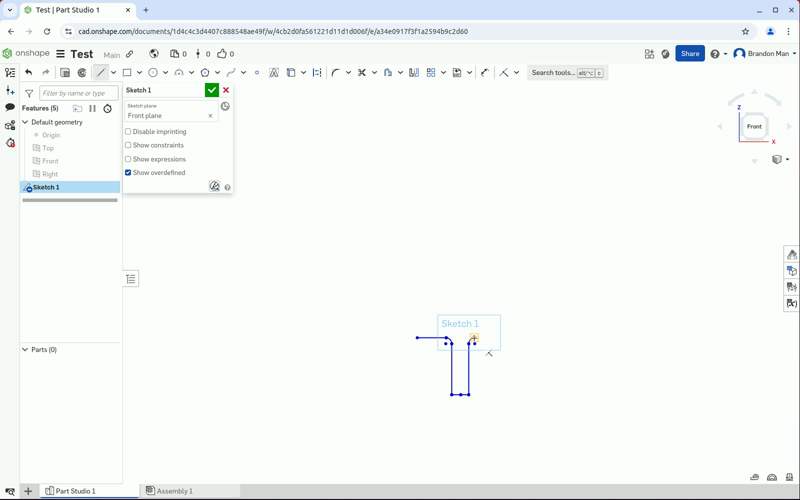
scroll(6)
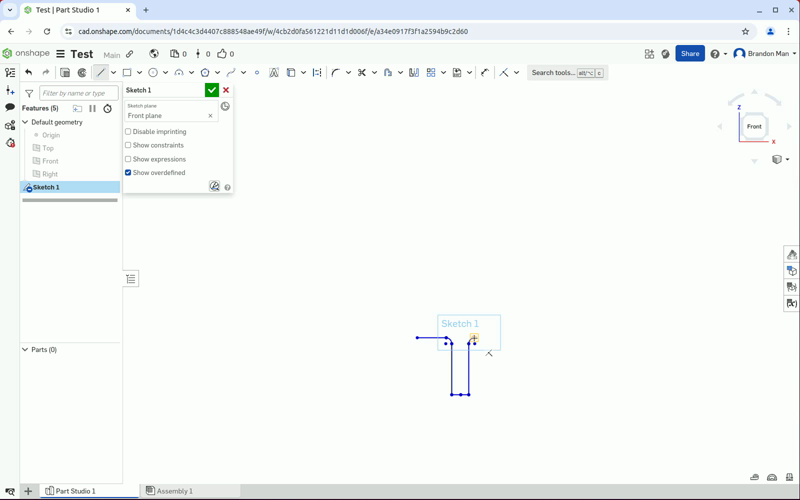
scroll(6)
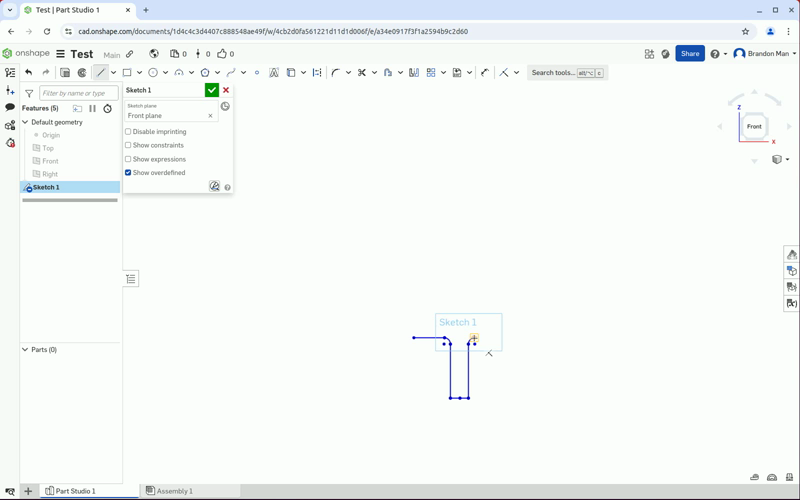
scroll(6)
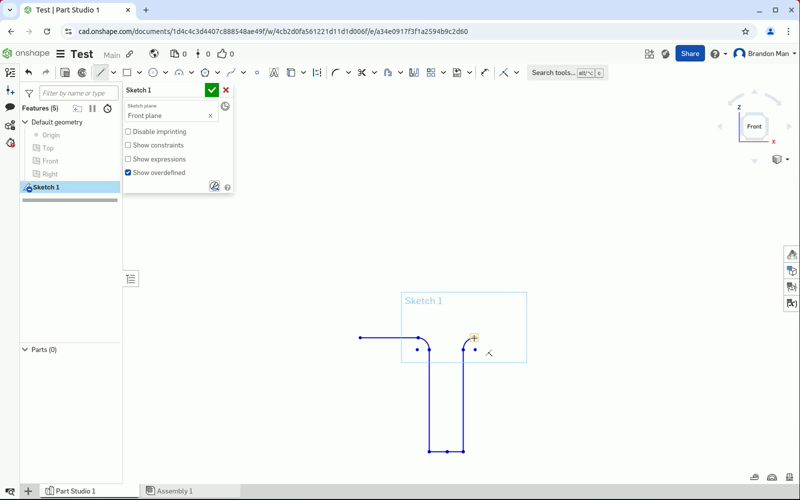
scroll(6)
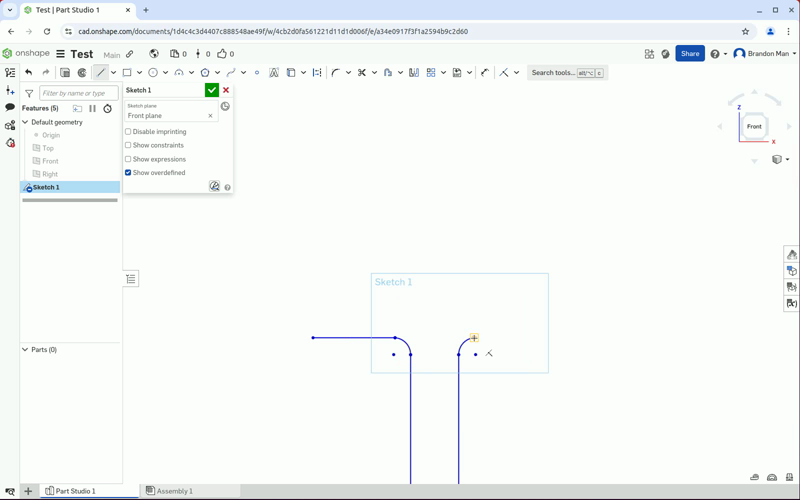
scroll(6)
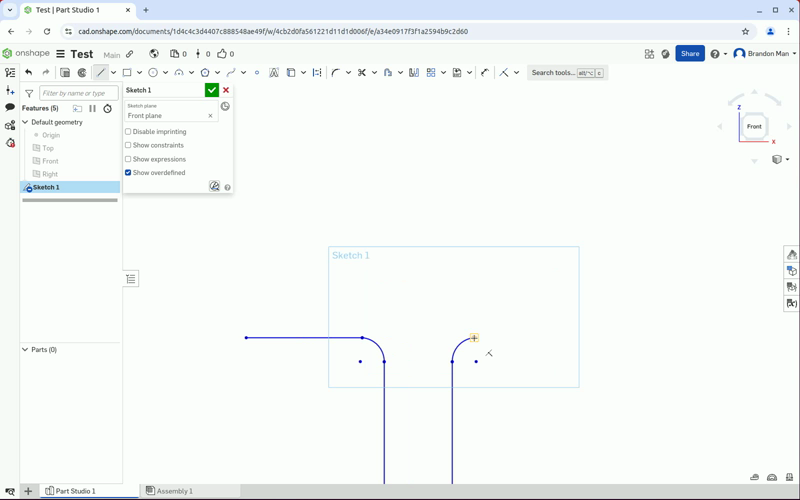
scroll(6)
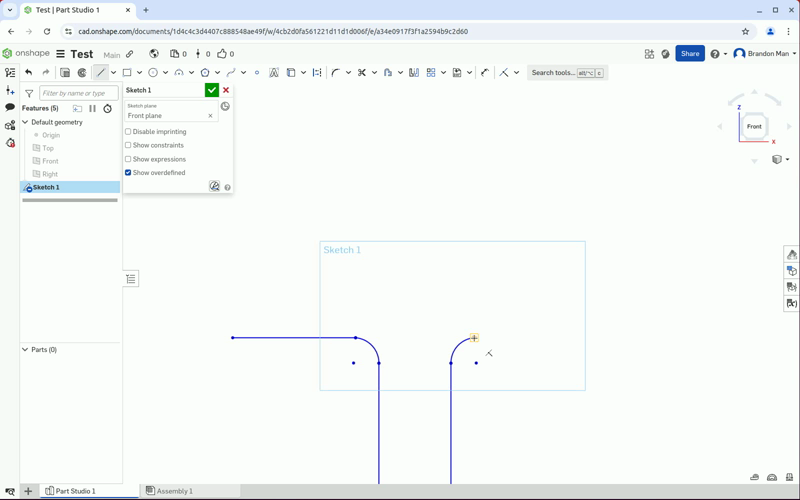
scroll(6)
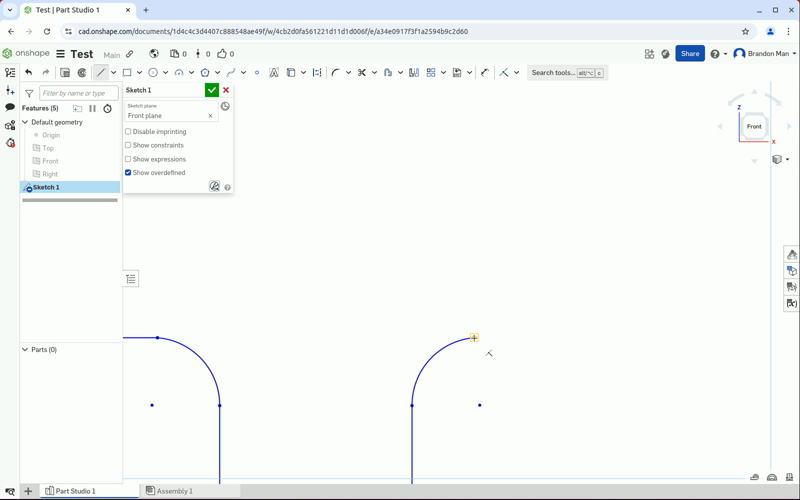
click(474, 337)
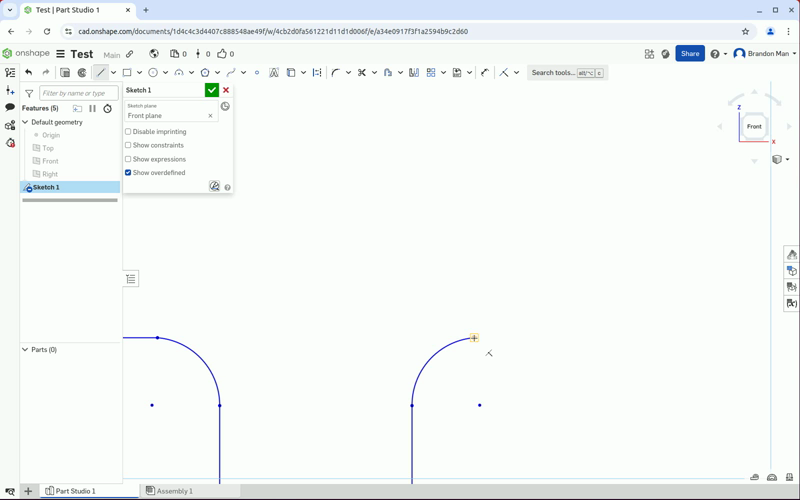
scroll(-6)
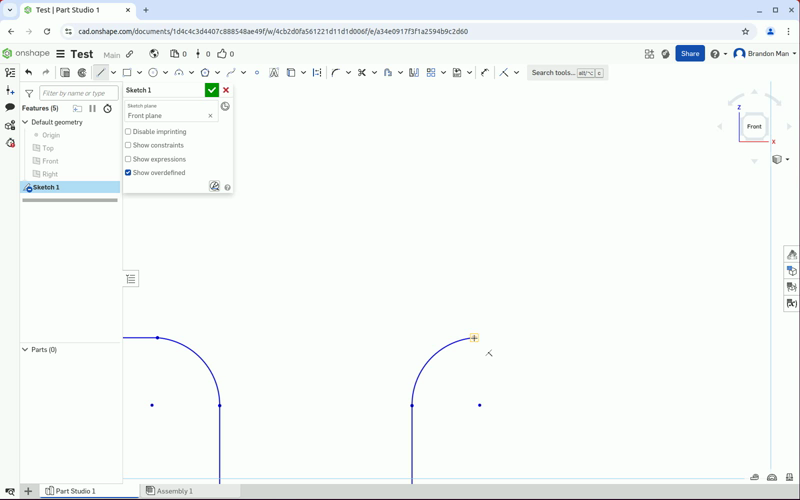
scroll(-6)
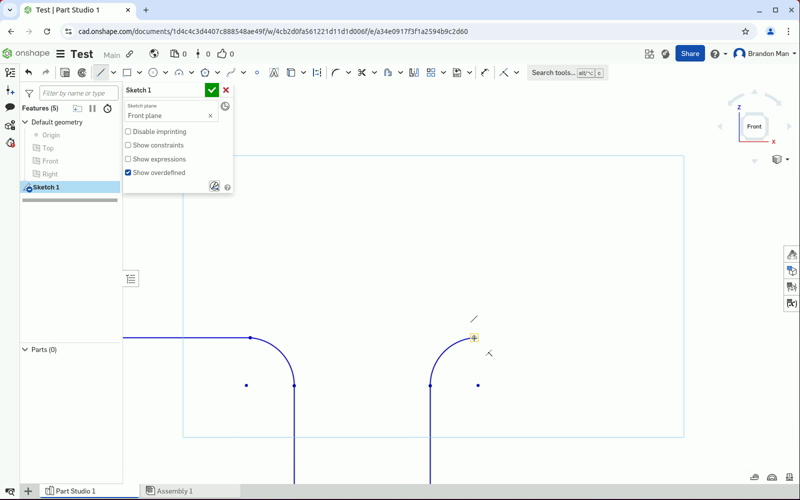
scroll(-6)
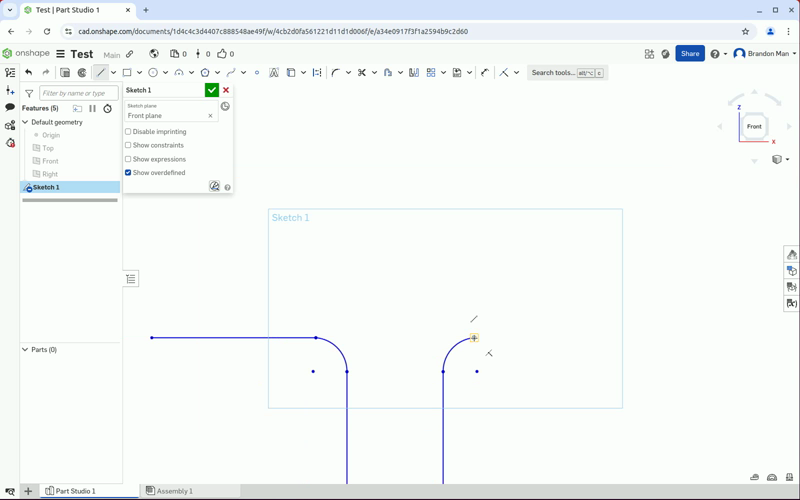
scroll(-6)
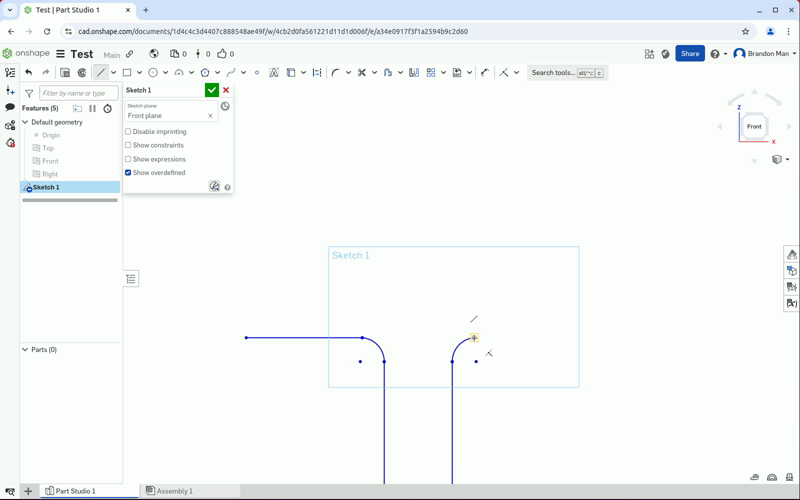
scroll(-6)
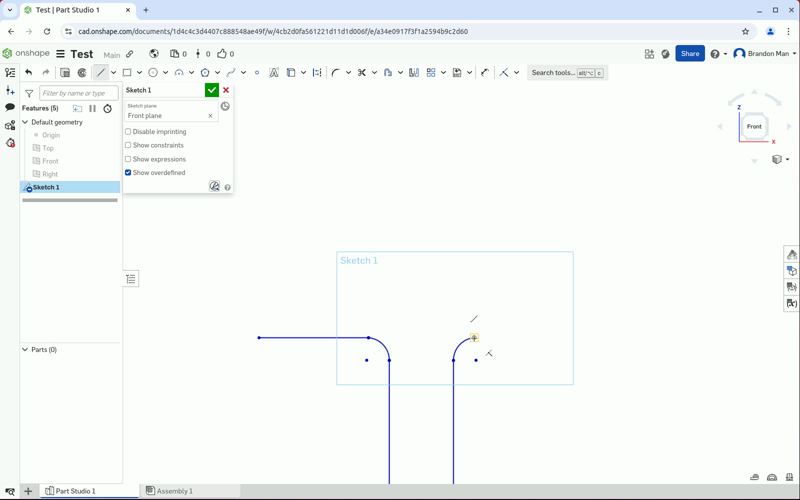
scroll(-6)
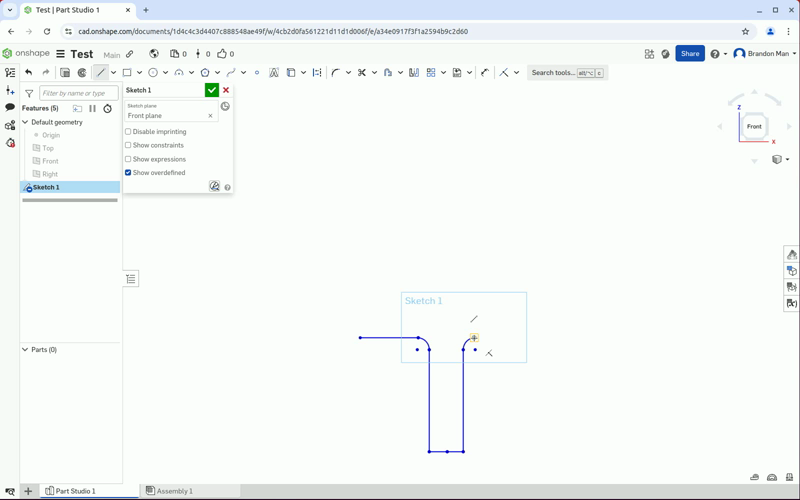
scroll(-6)
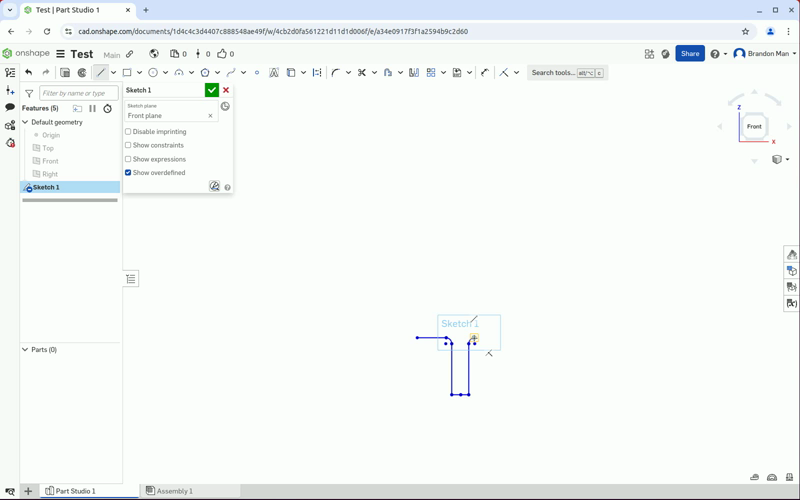
key_down(shift)
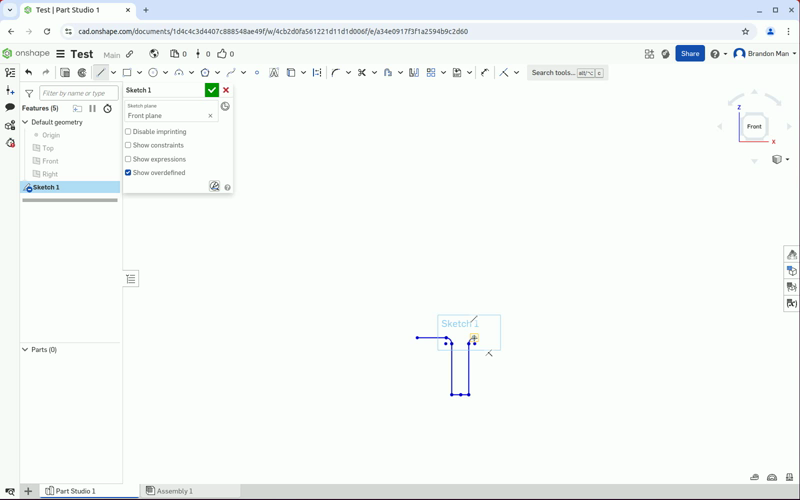
mouse_move(504, 337)
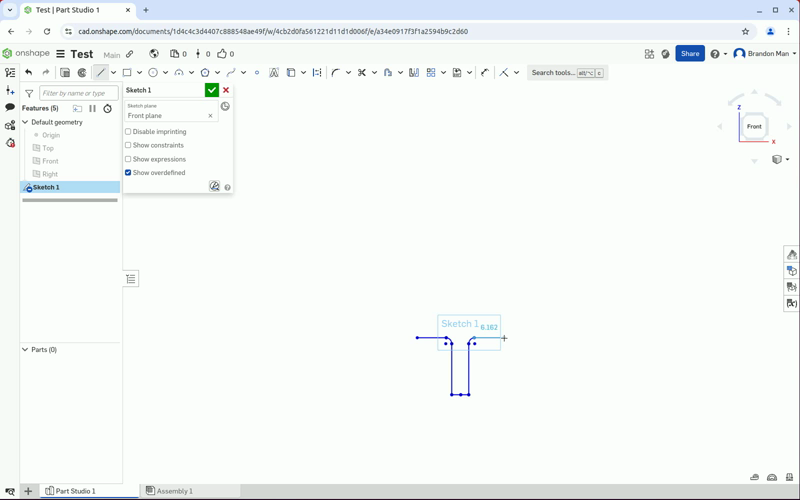
mouse_move(503, 338)
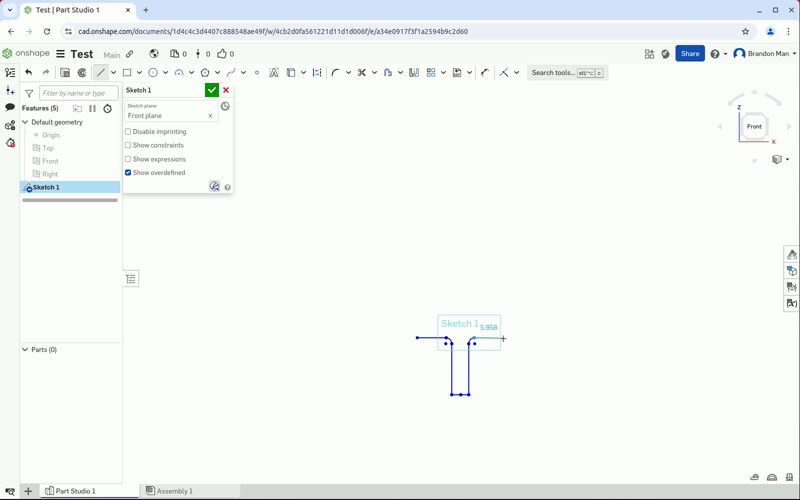
click(503, 338)
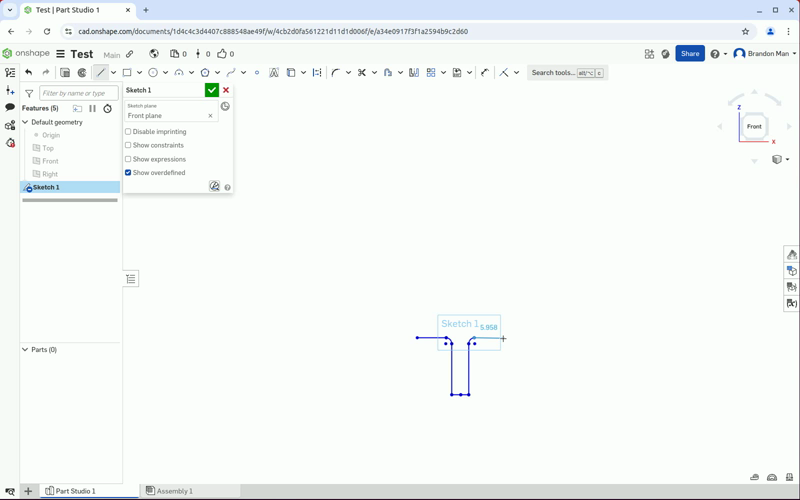
key_up(shift)
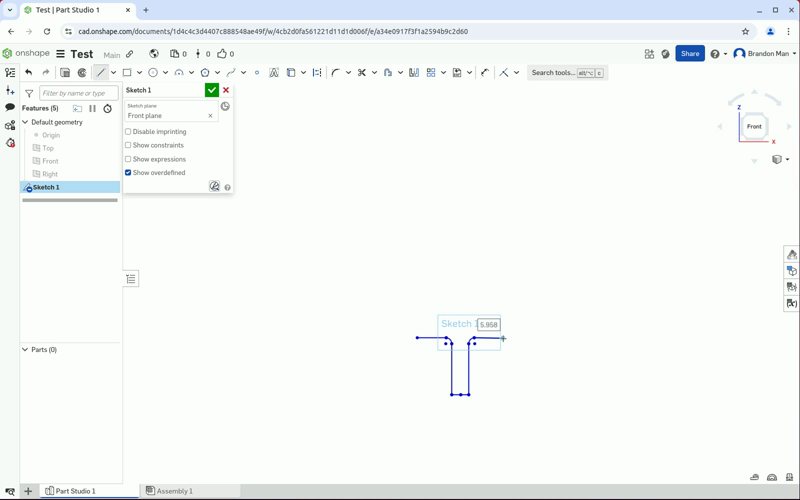
key_down(shift)
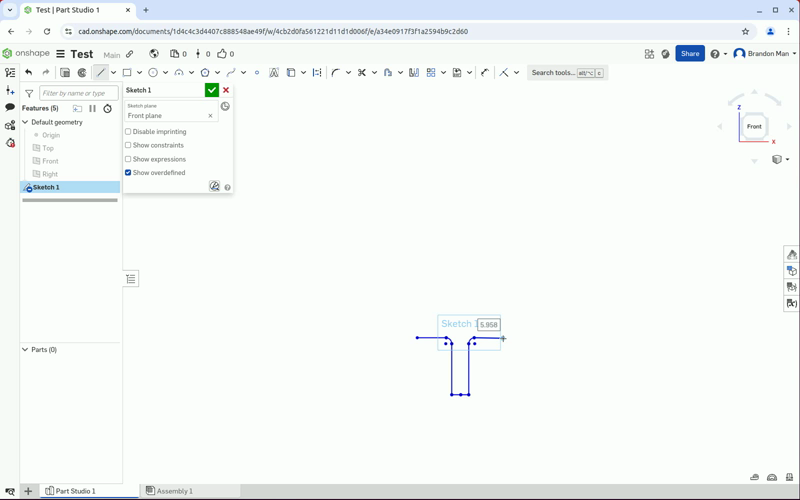
mouse_move(533, 338)
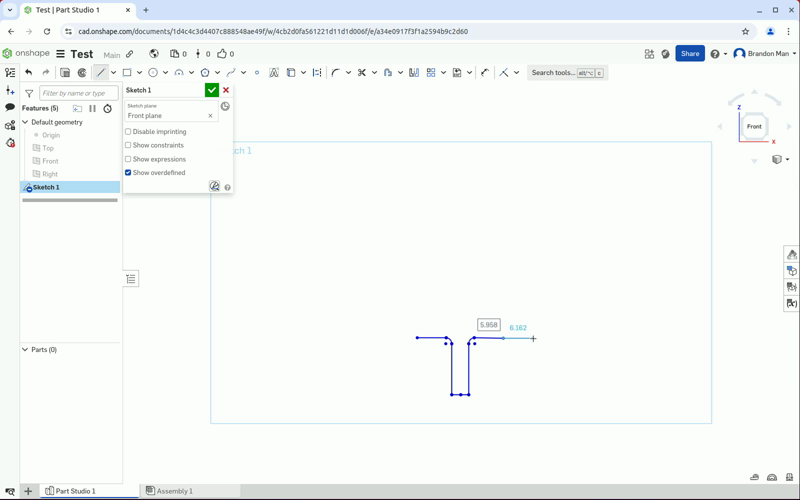
mouse_move(503, 320)
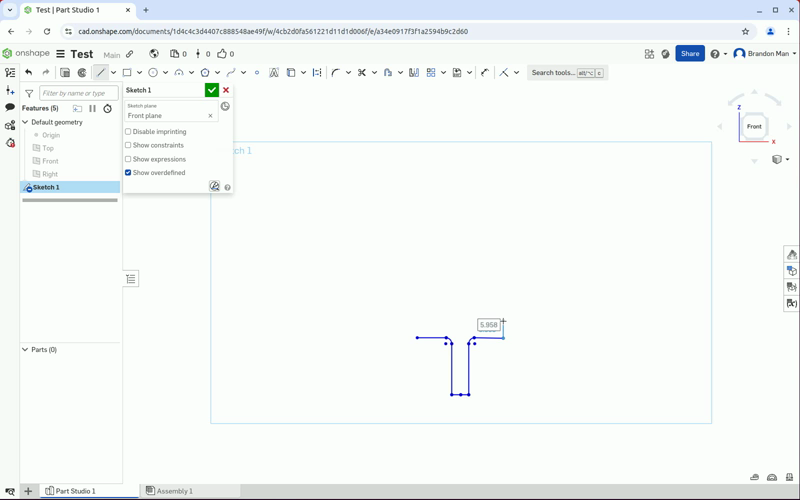
click(503, 320)
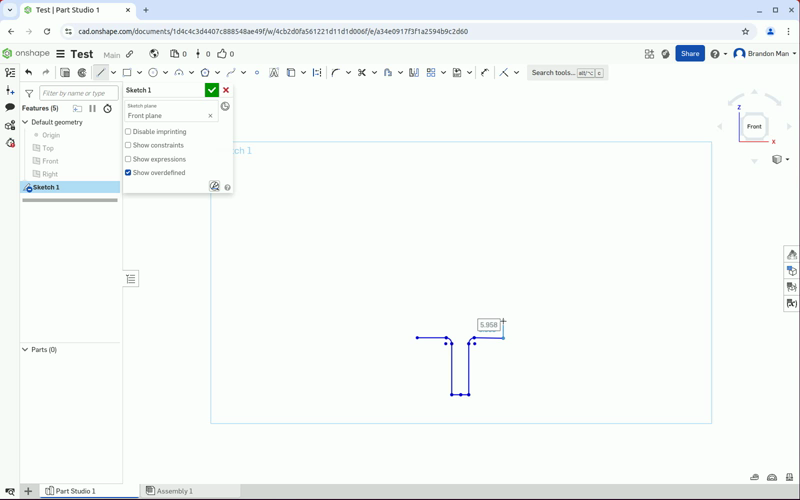
key_up(shift)
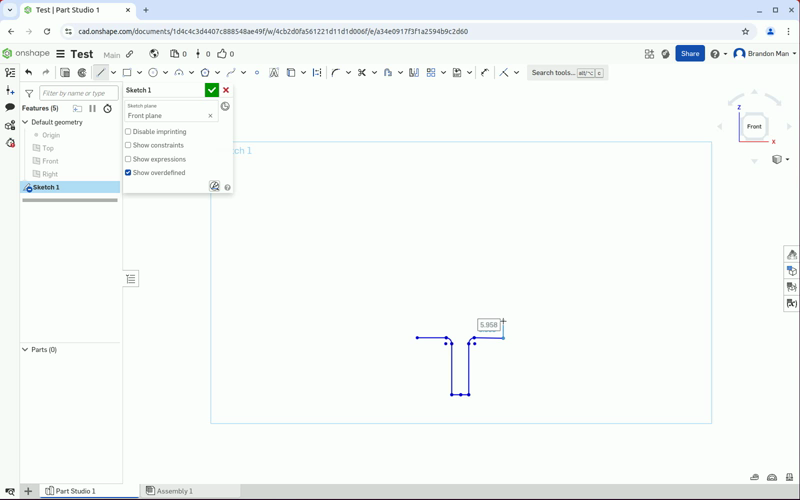
key_down(shift)
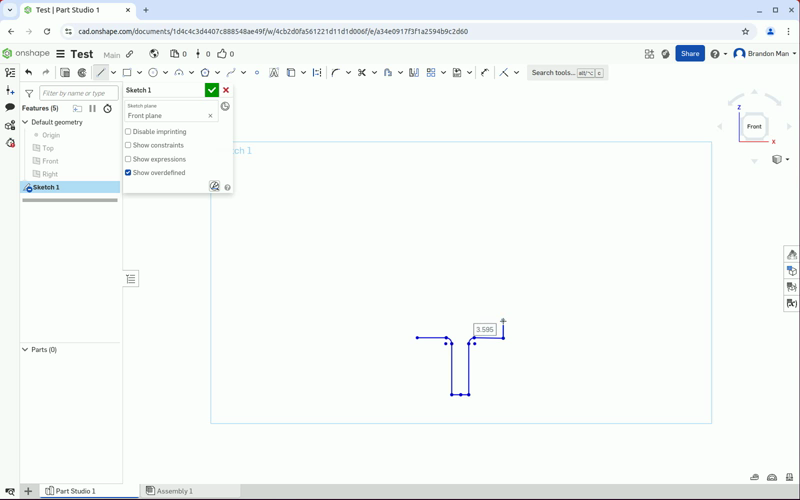
mouse_move(417, 320)
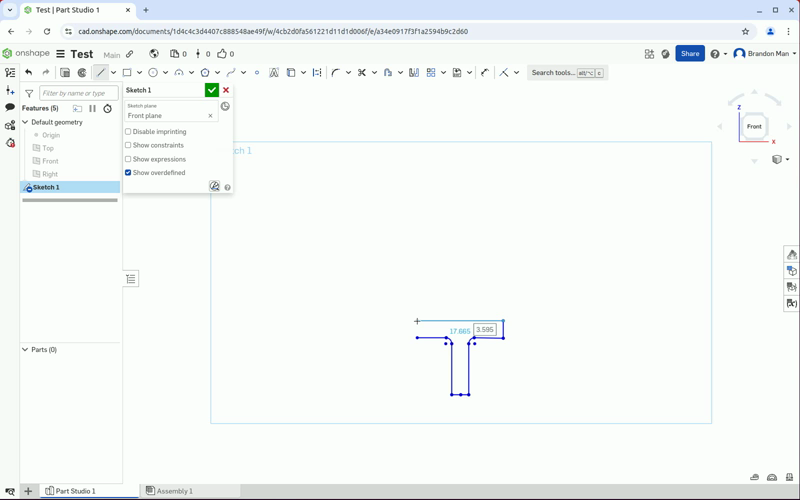
click(417, 320)
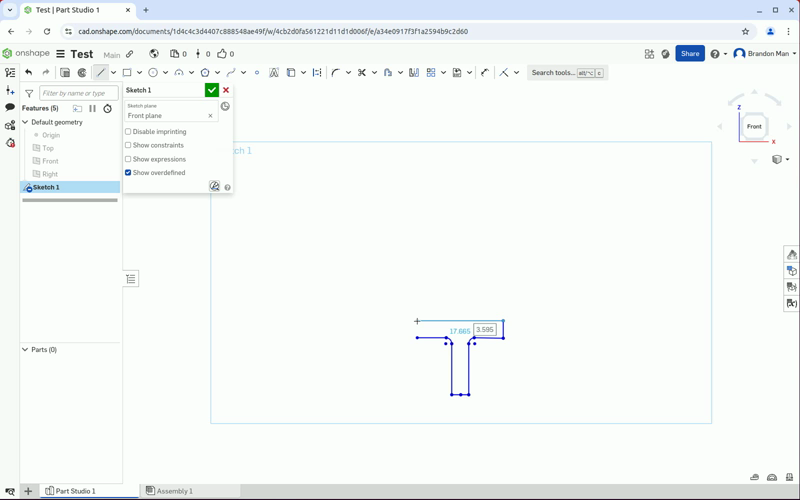
key_up(shift)
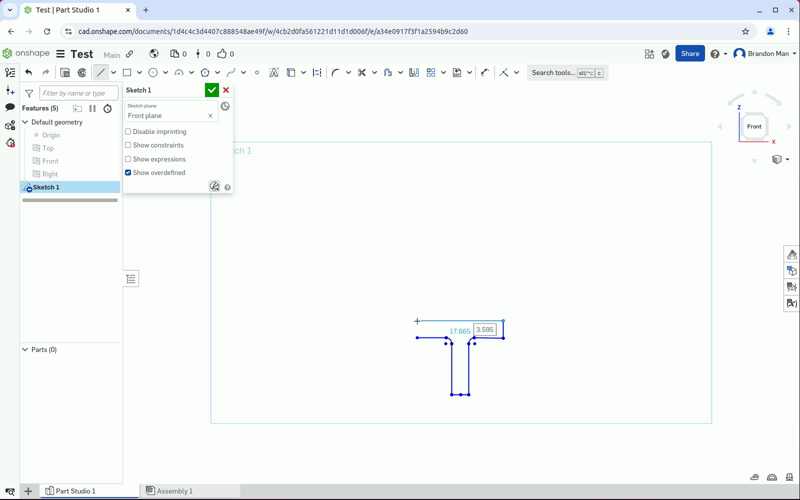
mouse_move(447, 320)
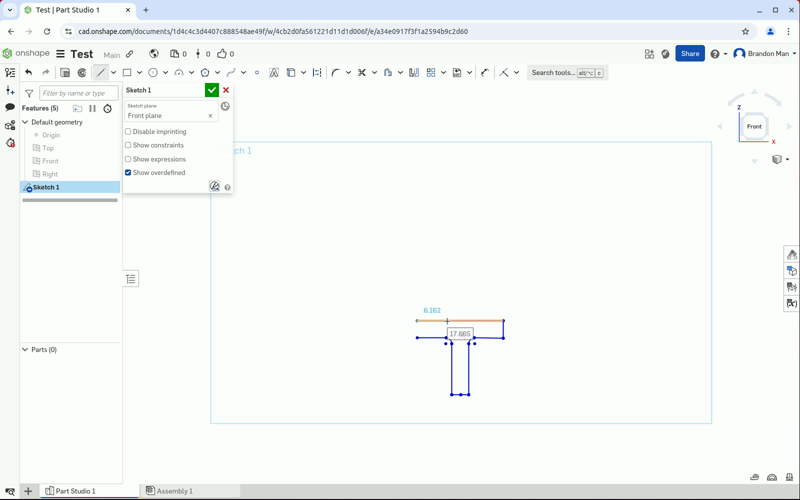
key_down(shift)
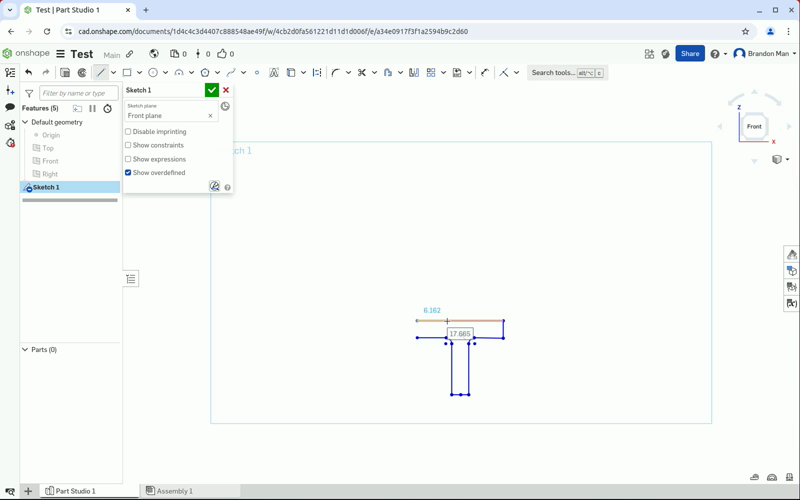
mouse_move(417, 337)
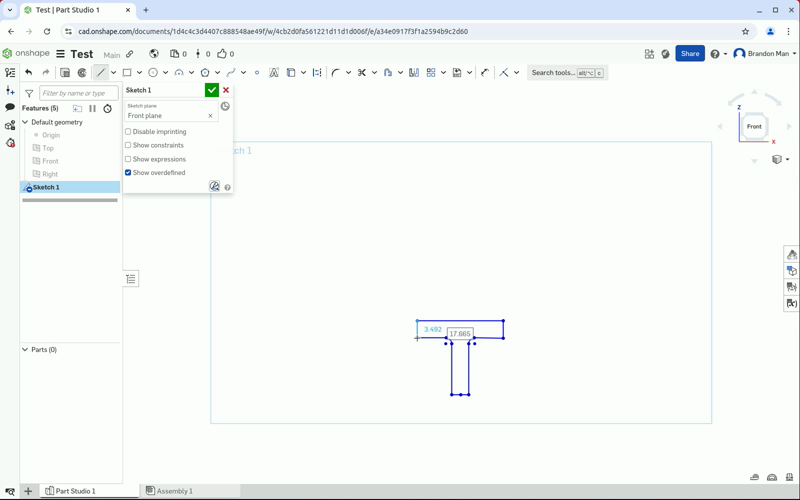
key_up(shift)
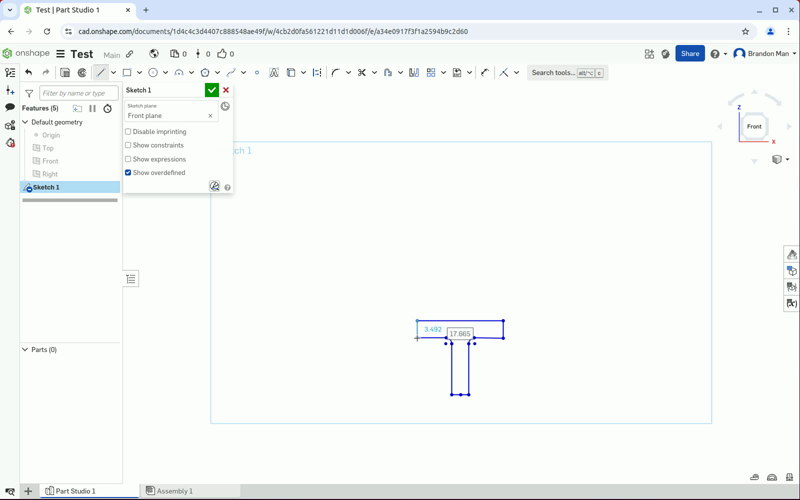
click(417, 337)
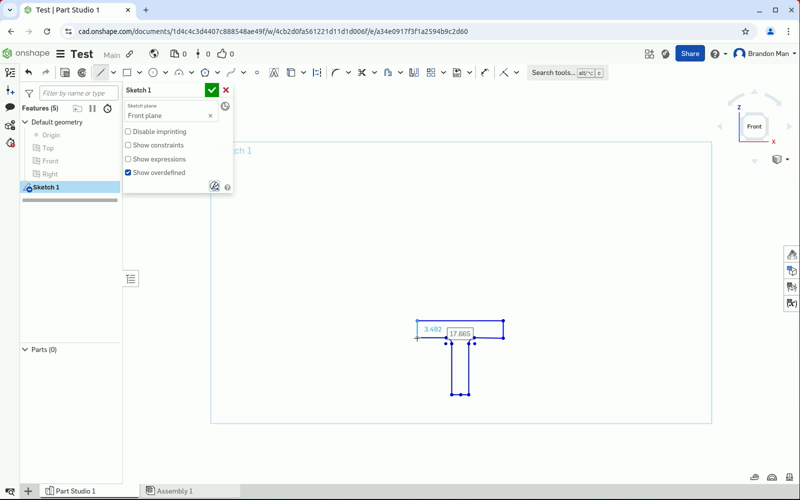
key(esc)
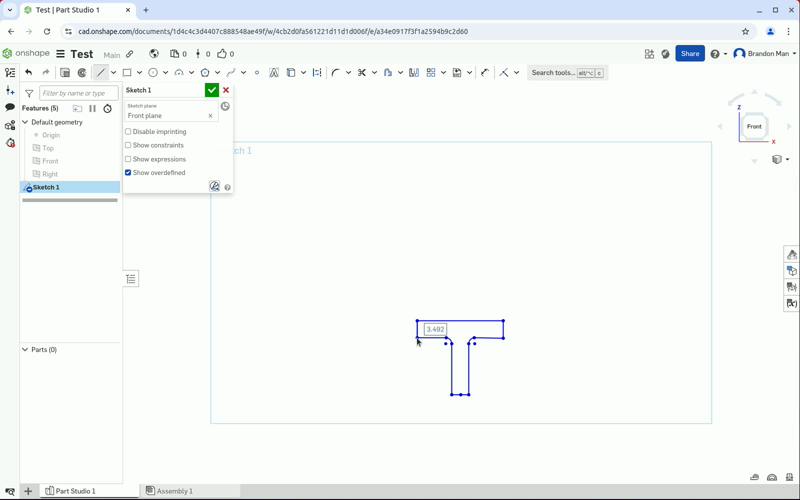
mouse_move(472, 335)
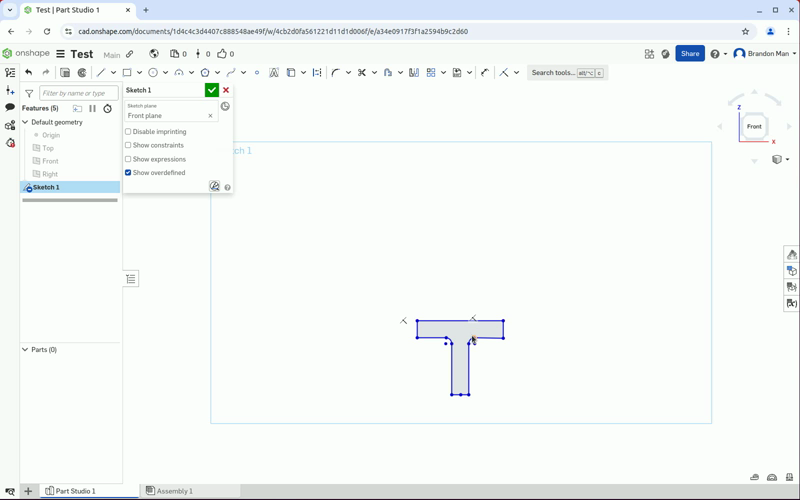
click(472, 335)
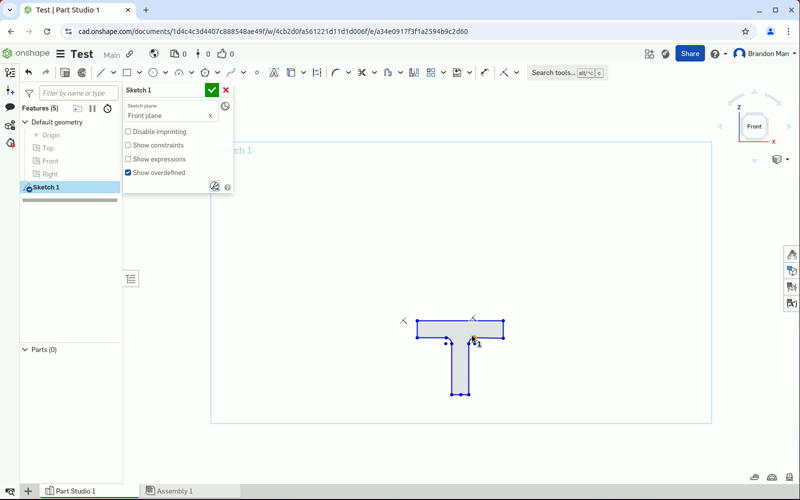
mouse_move(73, 352)
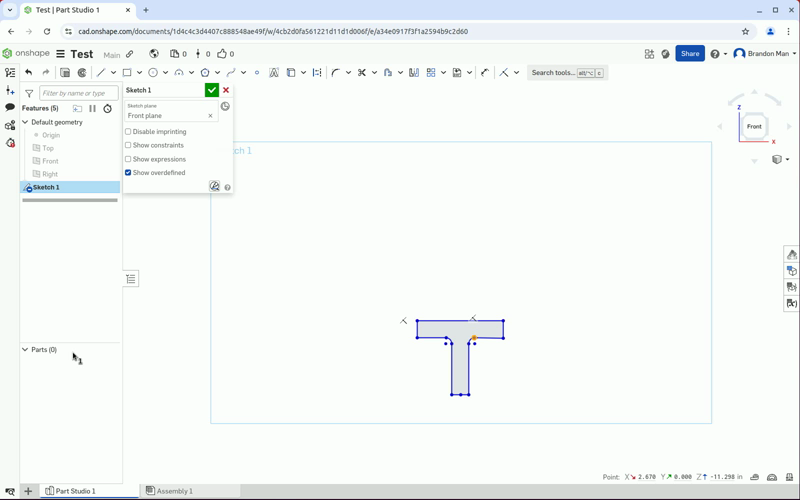
key(shift+y)
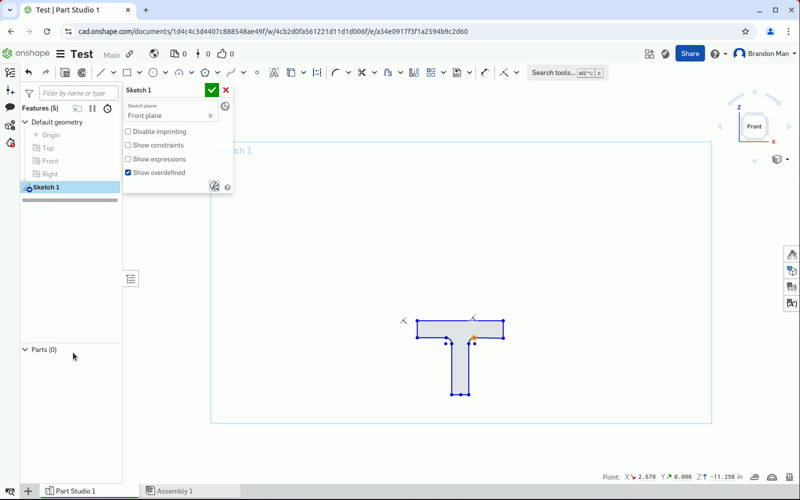
key(shift+e)
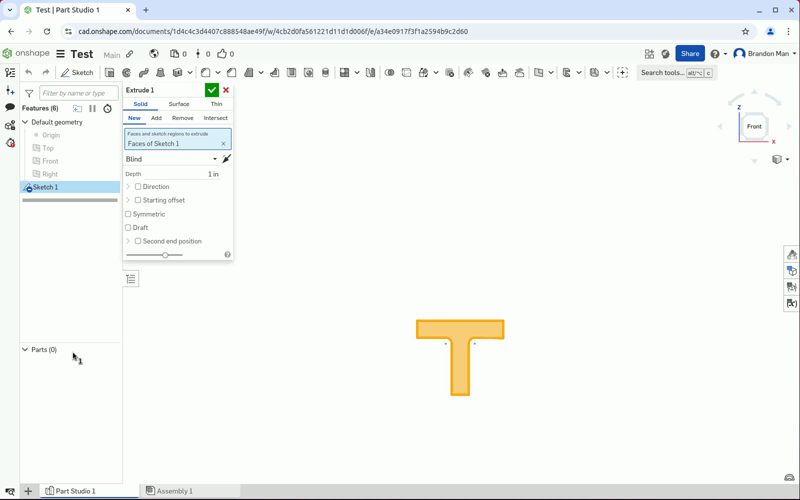
mouse_move(143, 106)
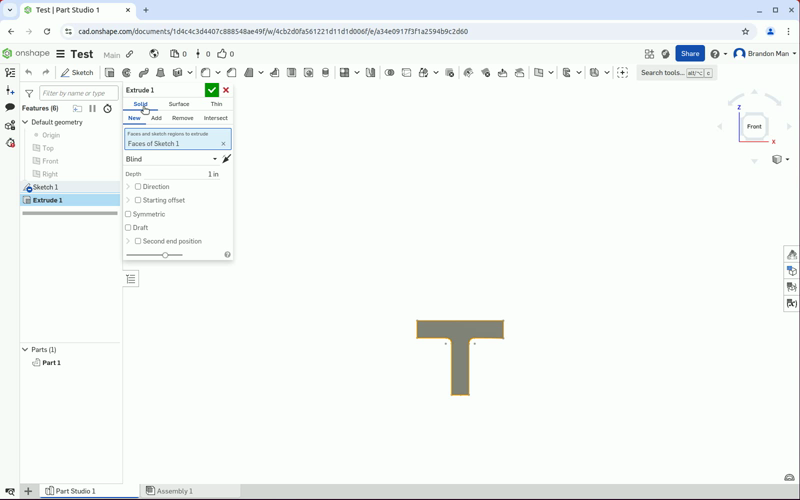
click(143, 106)
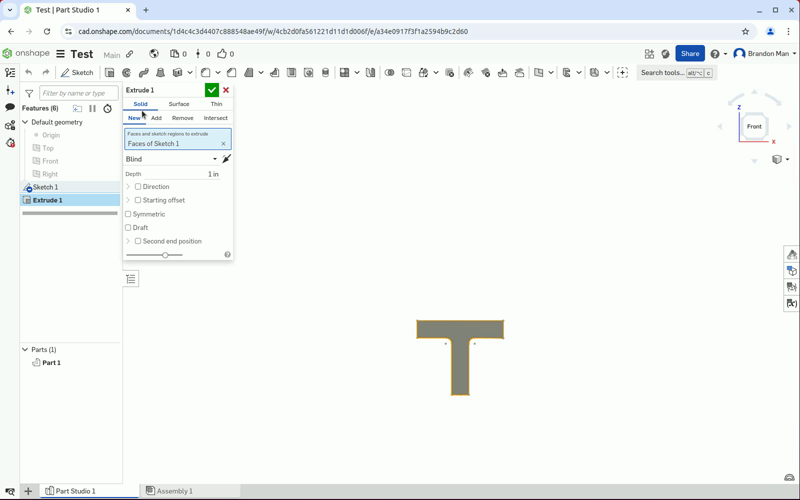
mouse_move(137, 120)
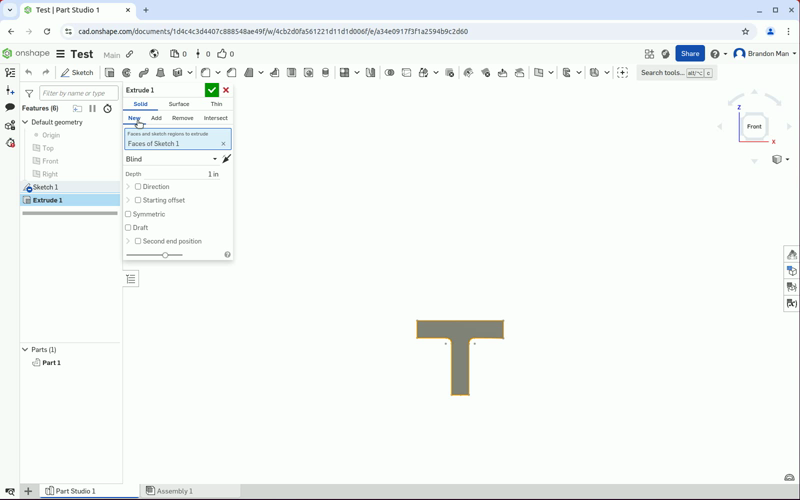
click(137, 120)
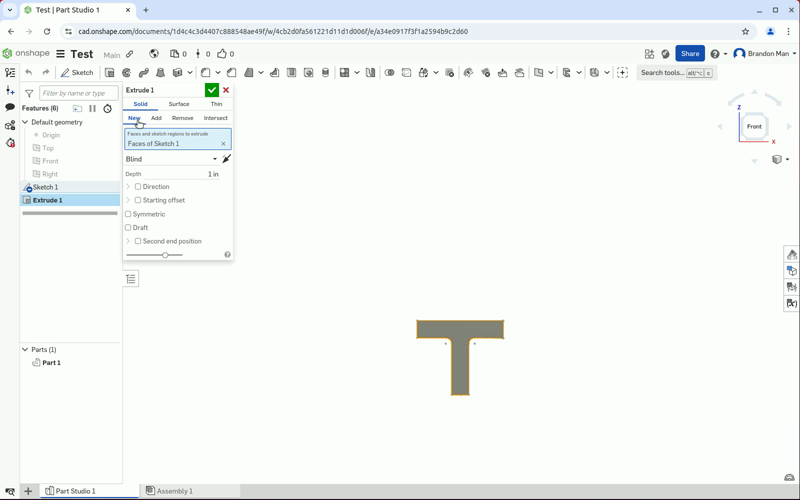
key(tab, 4)
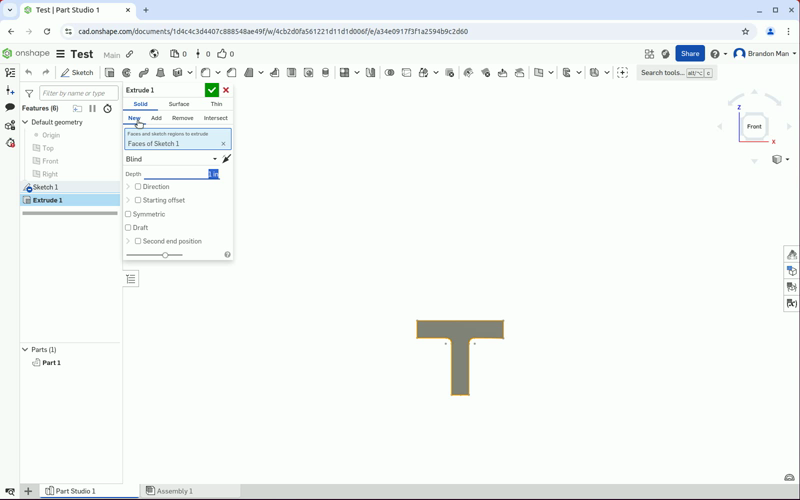
text(6.258)
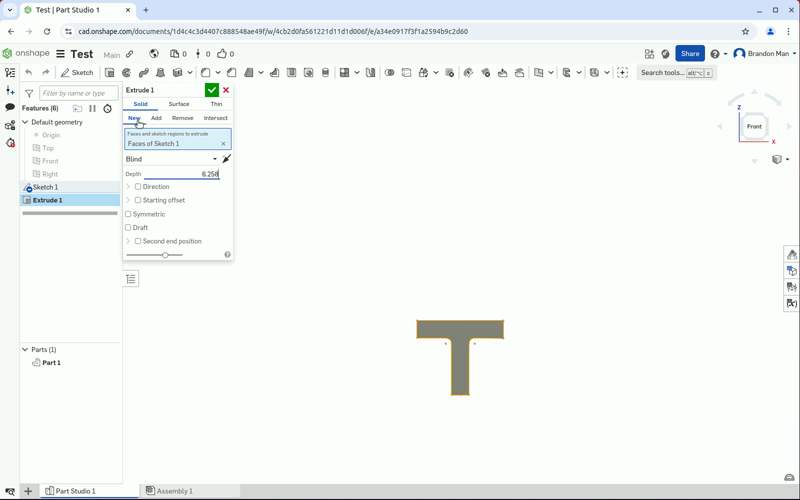
key(tab, 3)
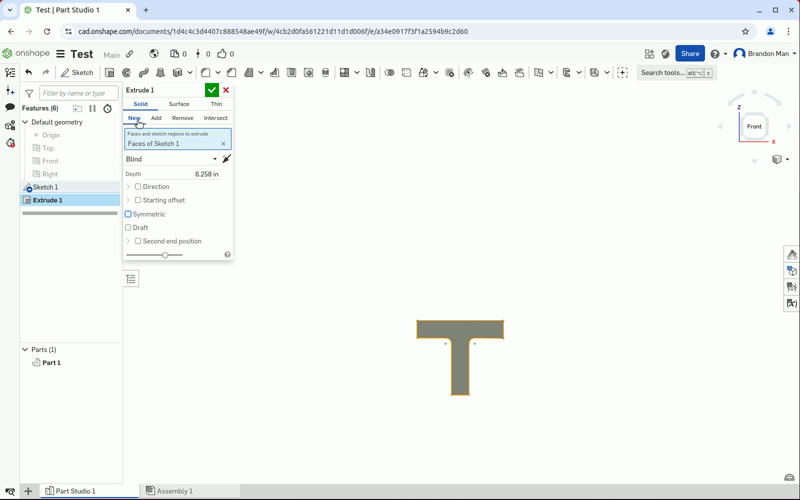
key(space)
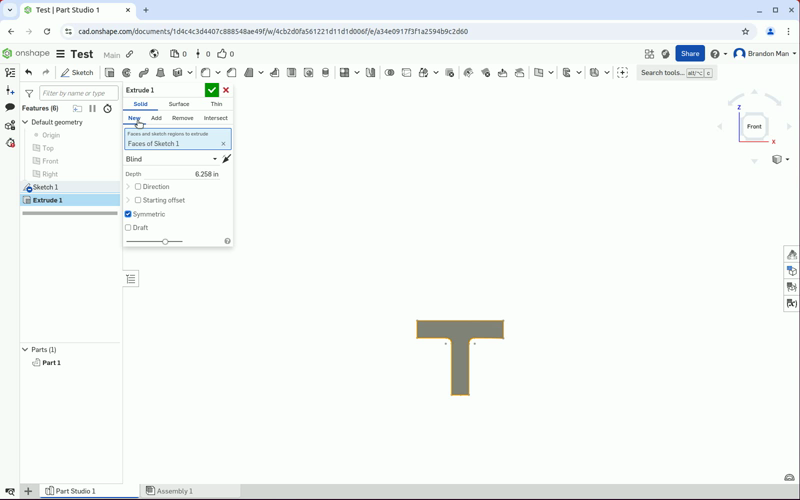
key(enter)
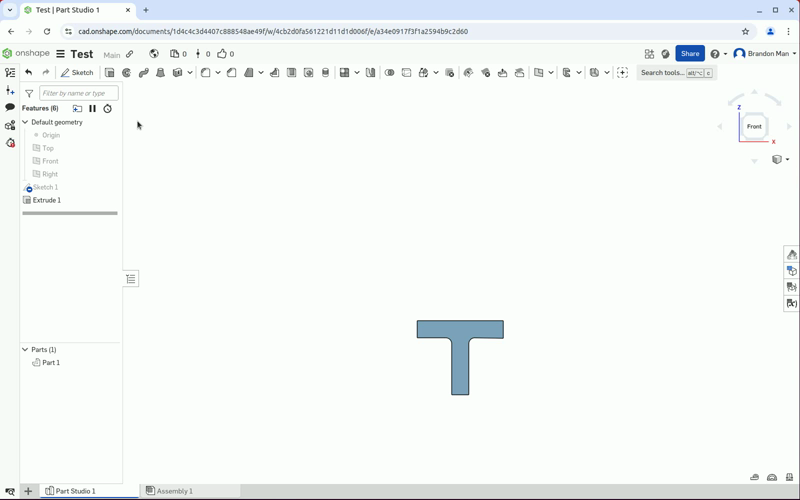
key(shift+h)
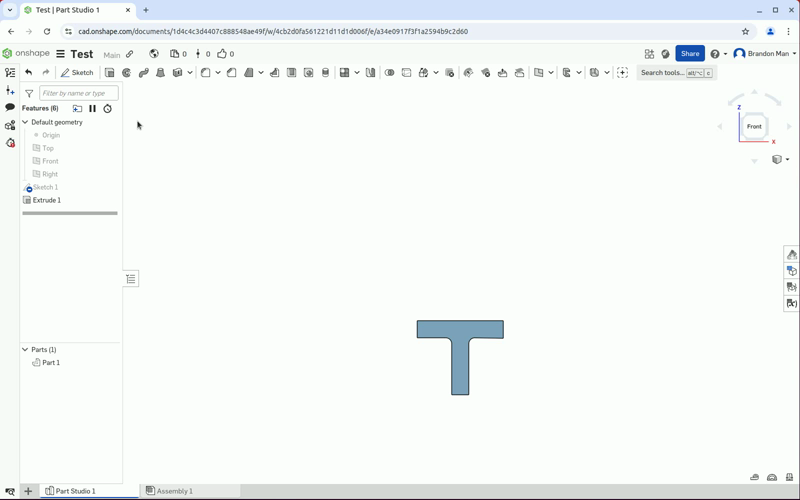
key(shift+h)
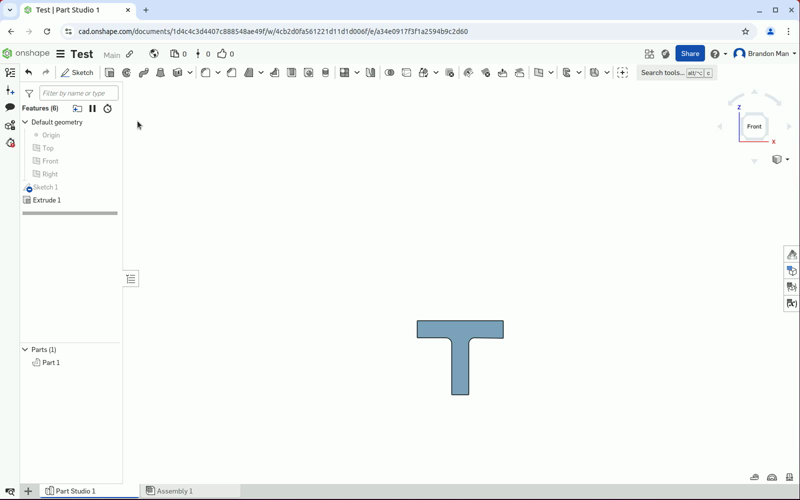
mouse_move(73, 189)
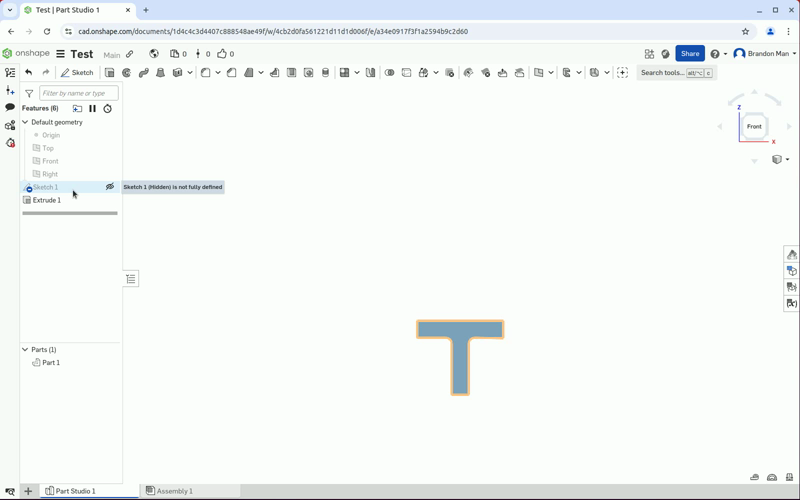
click(73, 189)
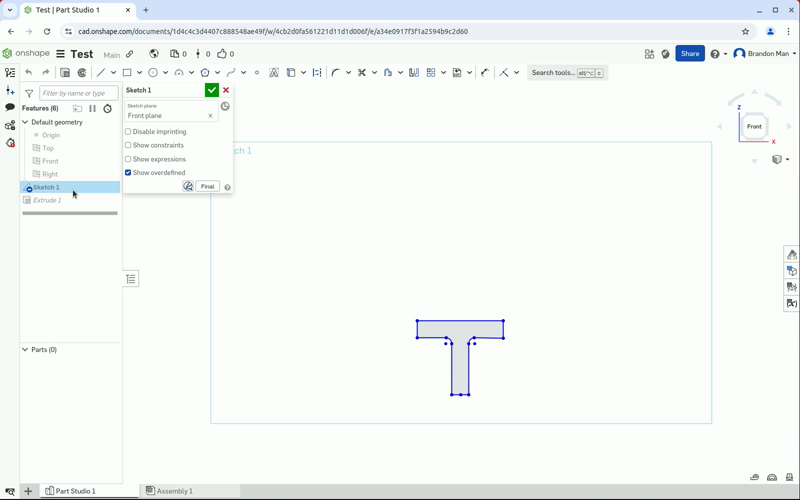
mouse_move(229, 92)
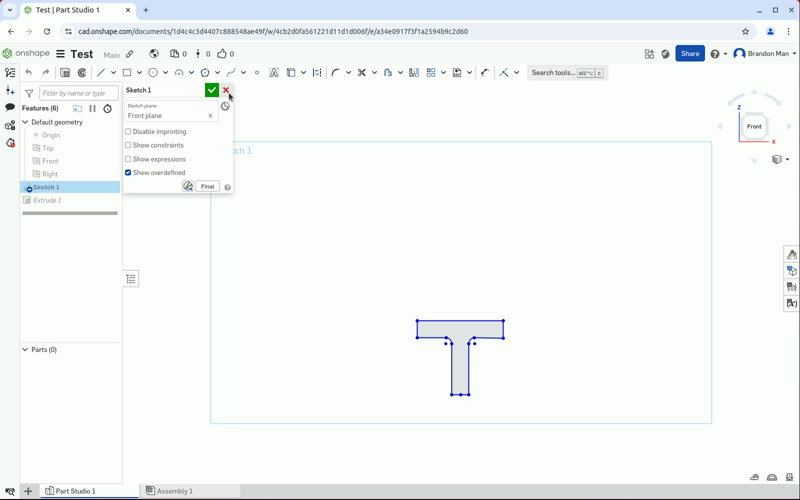
click(229, 92)
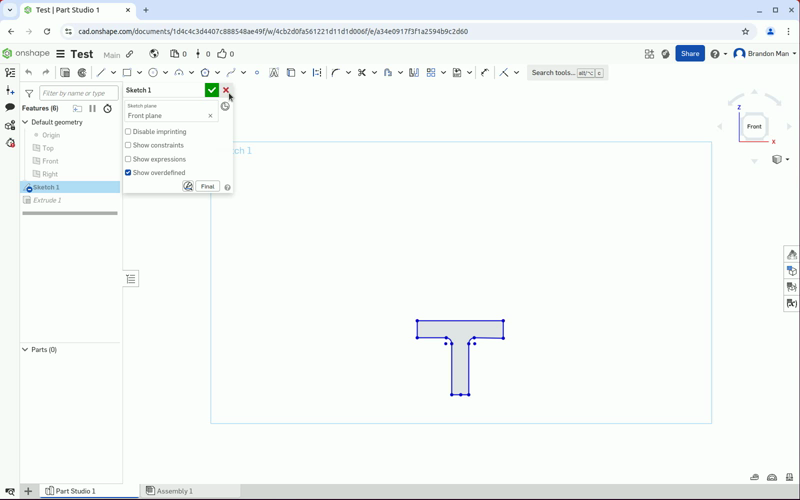
key(shift+s)
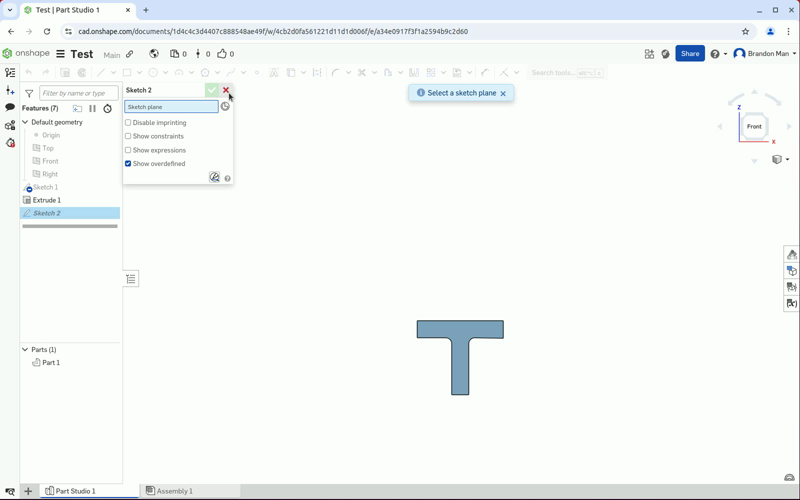
mouse_move(73, 163)
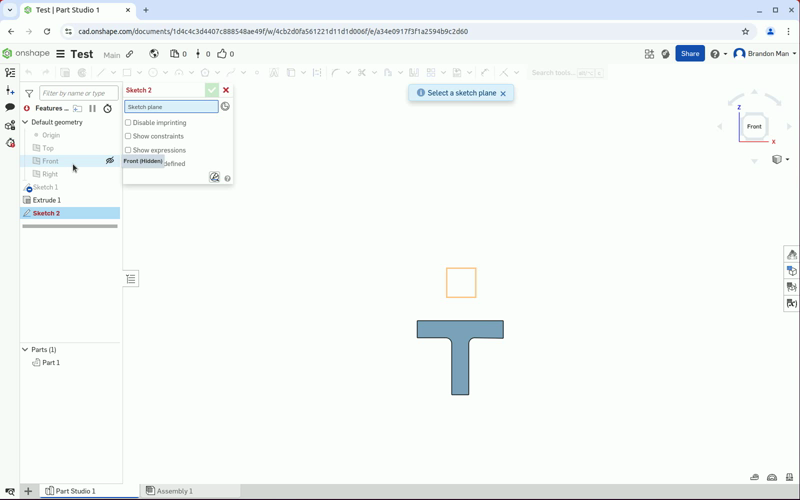
click(73, 163)
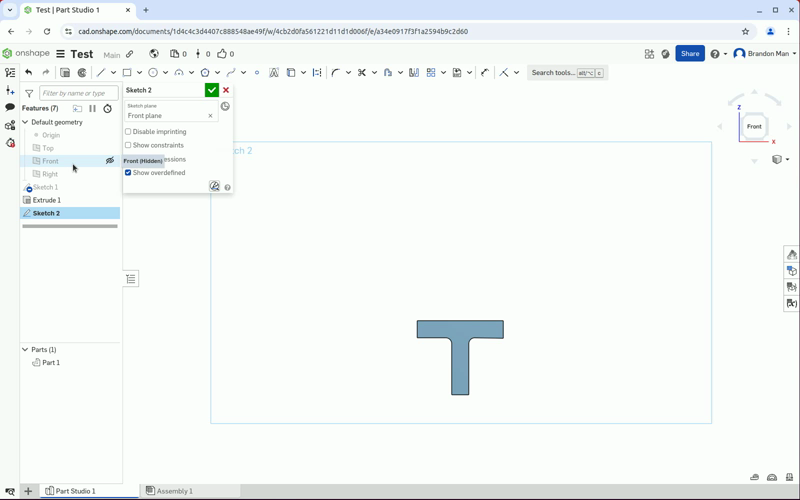
mouse_move(73, 352)
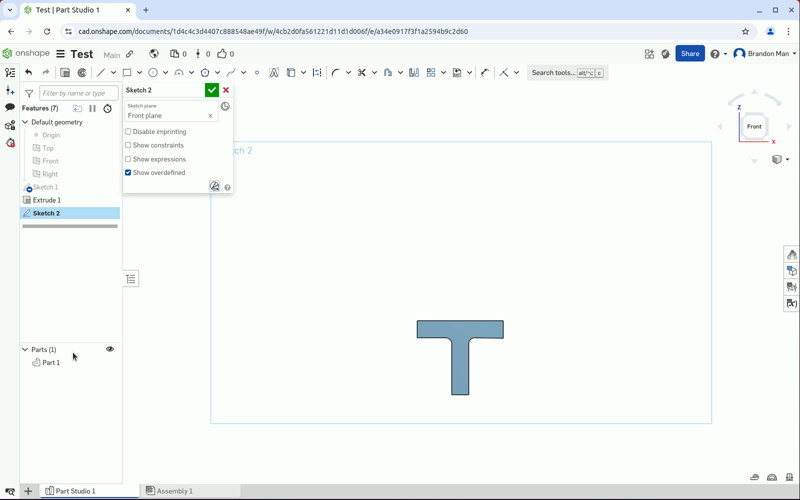
key(y)
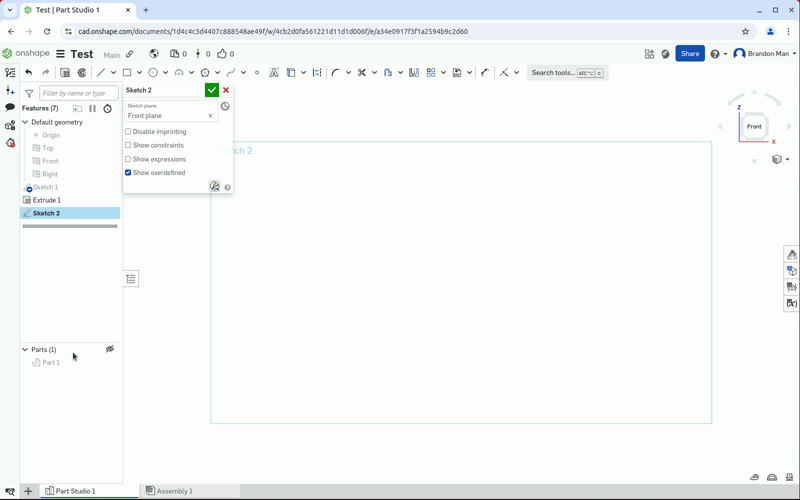
key(l)
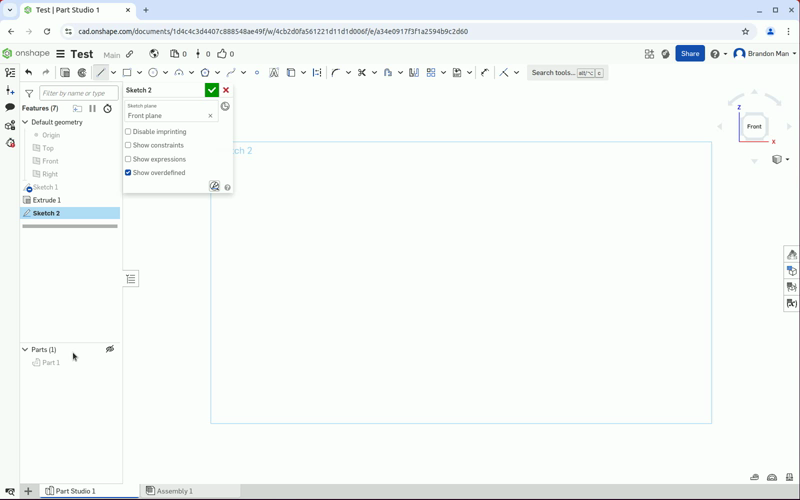
key_down(shift)
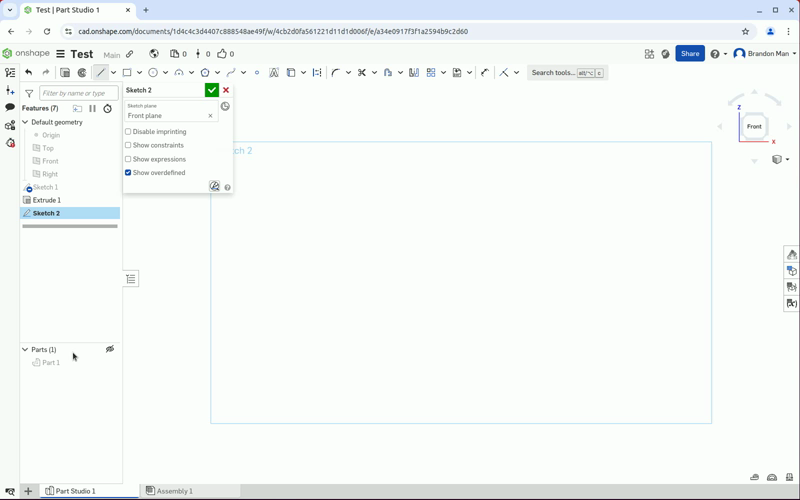
mouse_move(417, 321)
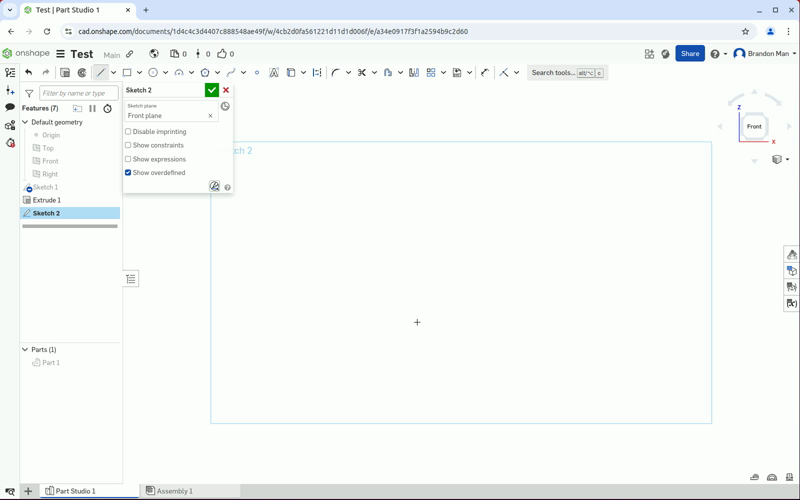
click(417, 321)
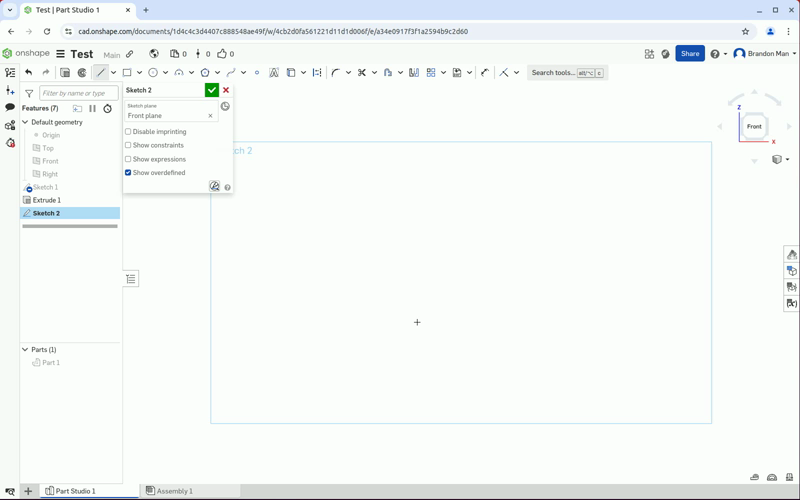
key_up(shift)
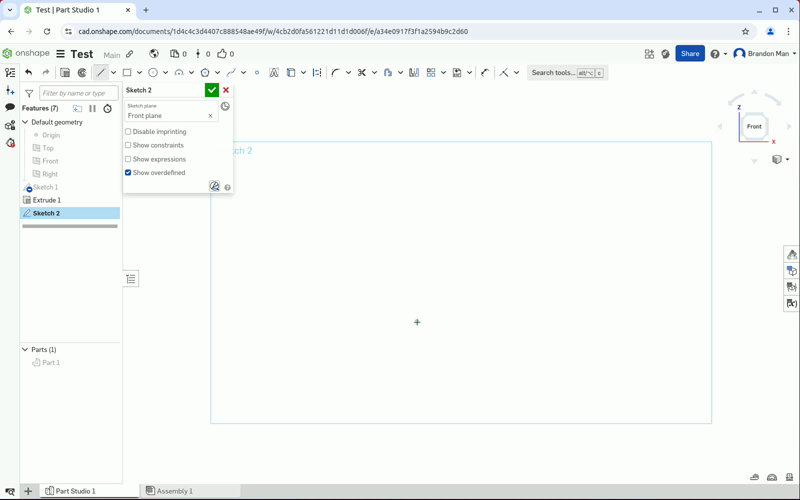
key_down(shift)
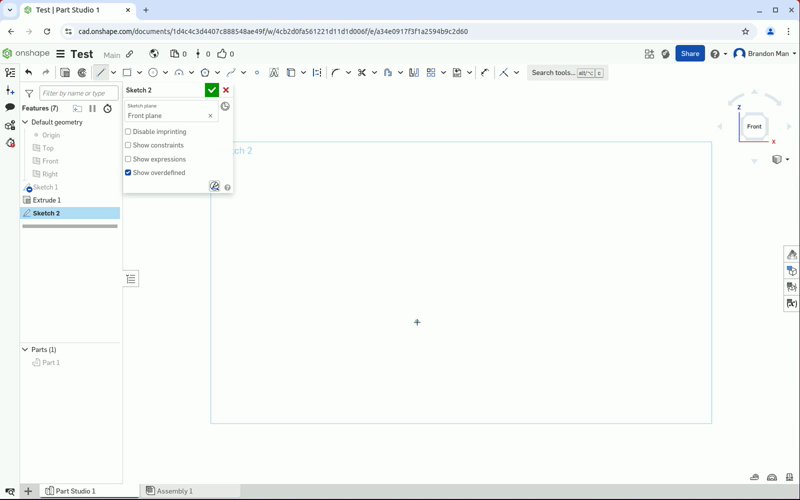
mouse_move(503, 321)
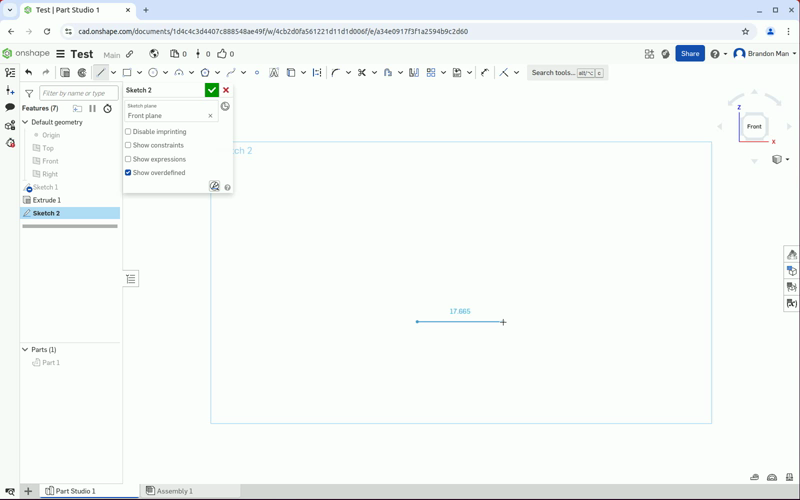
click(503, 321)
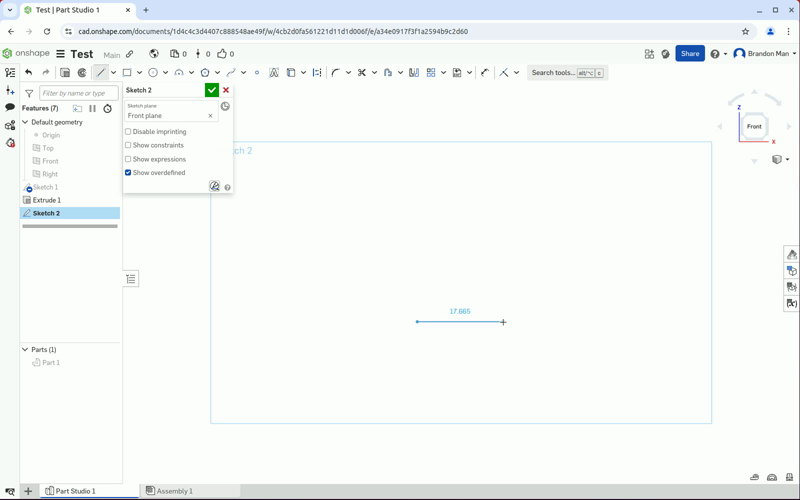
key_up(shift)
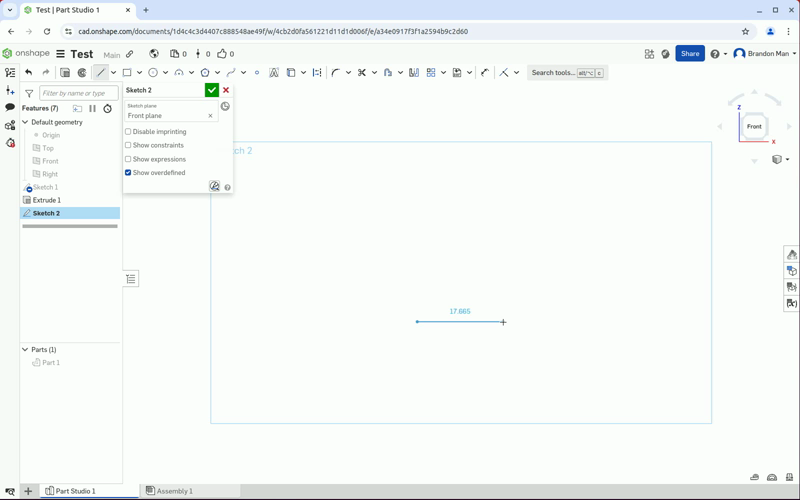
key_down(shift)
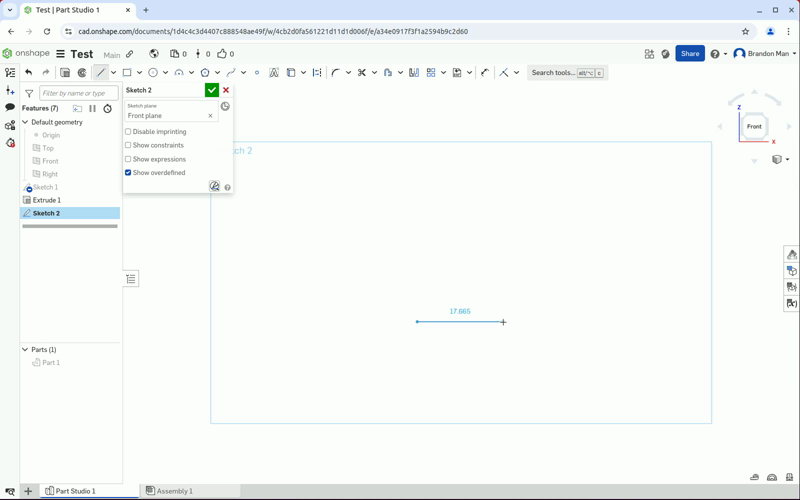
mouse_move(533, 321)
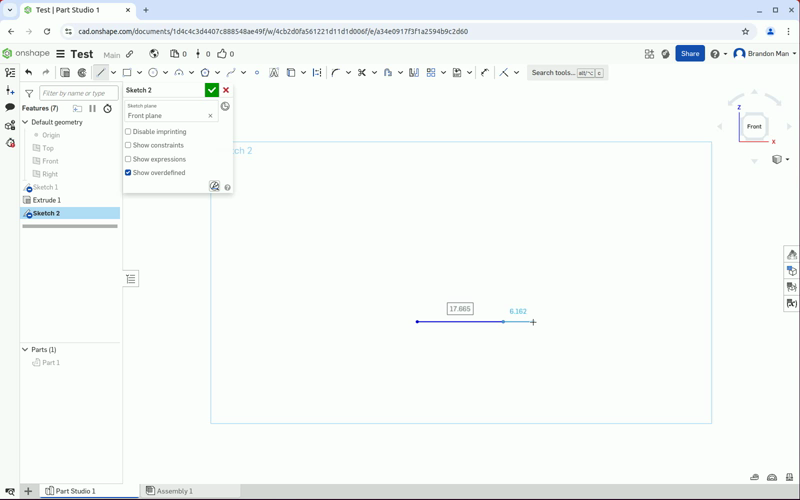
mouse_move(503, 283)
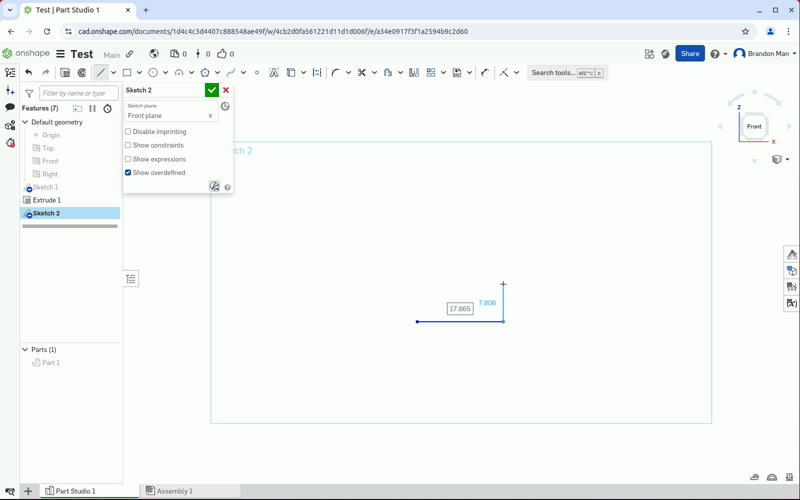
click(503, 283)
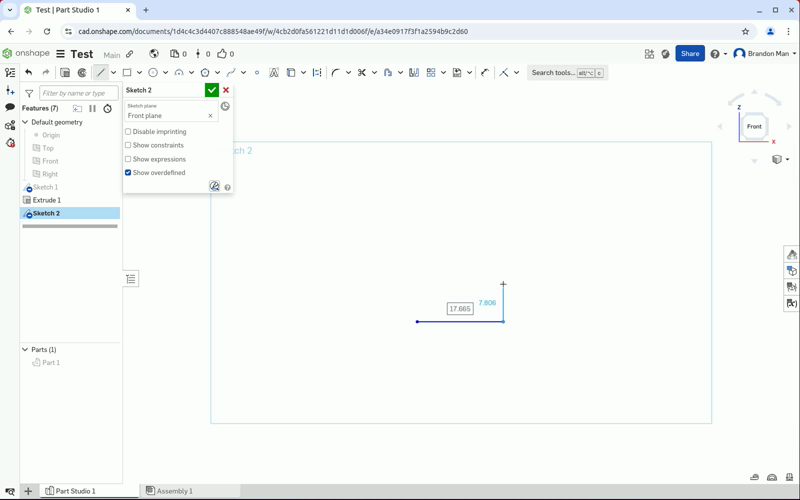
key_up(shift)
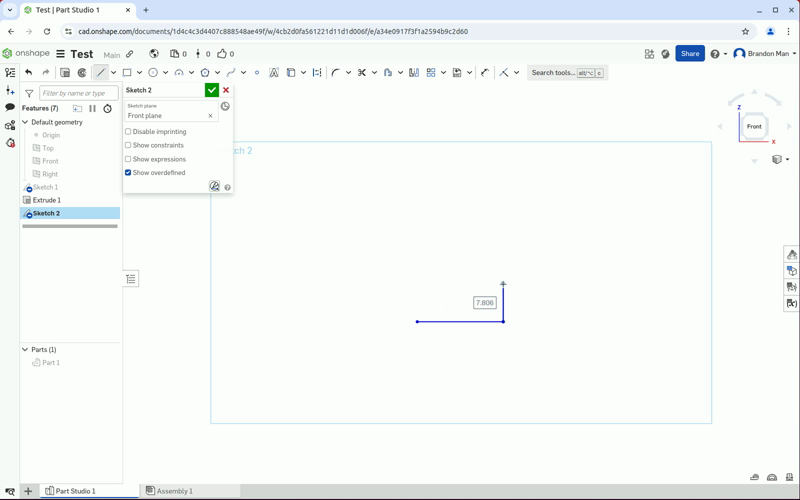
key(esc)
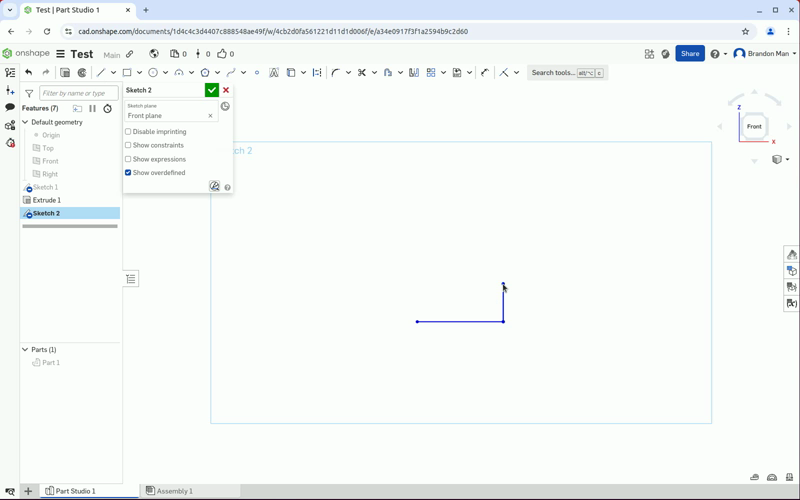
key(a)
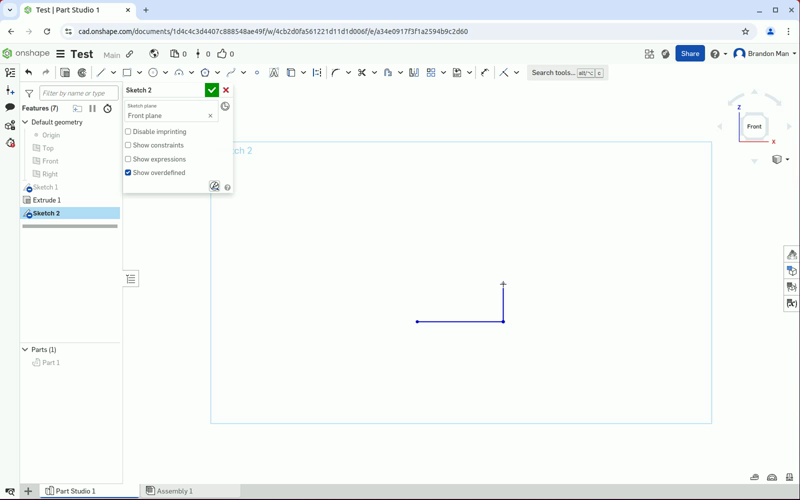
mouse_move(503, 283)
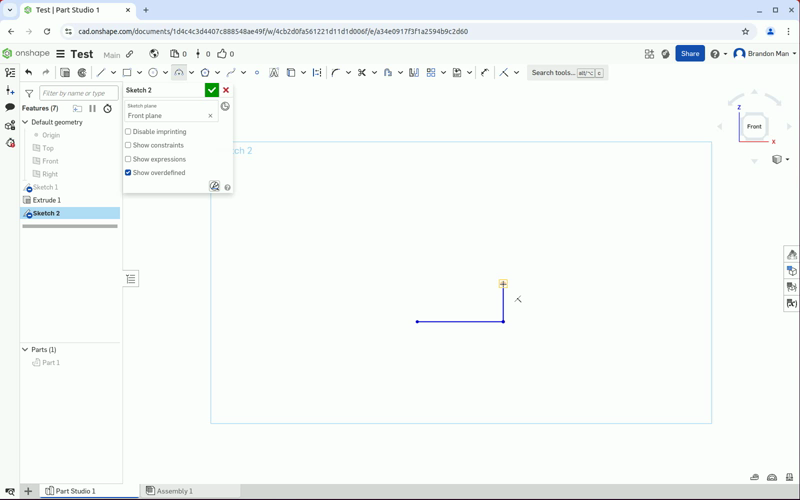
click(503, 283)
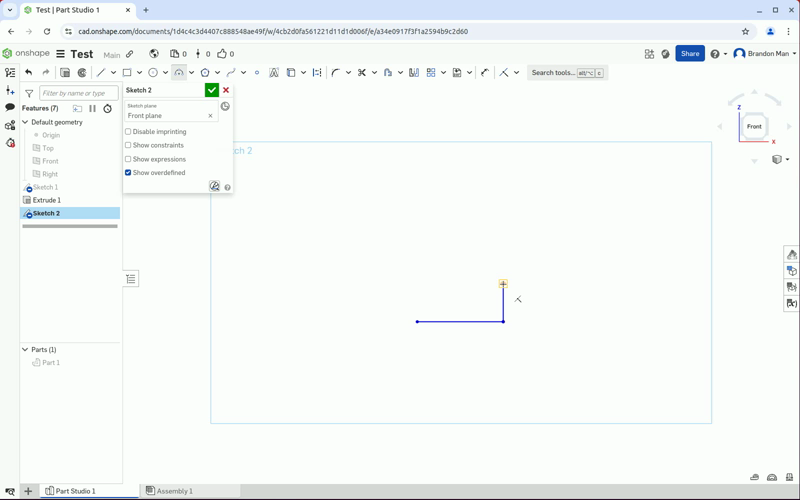
key_down(shift)
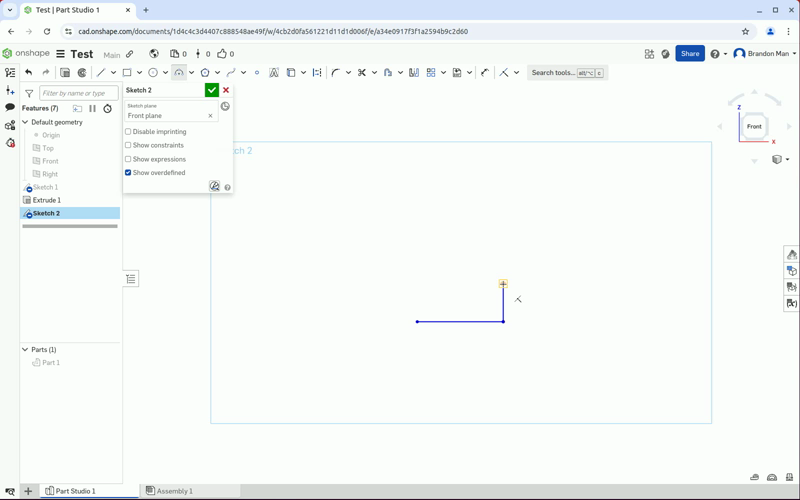
mouse_move(417, 283)
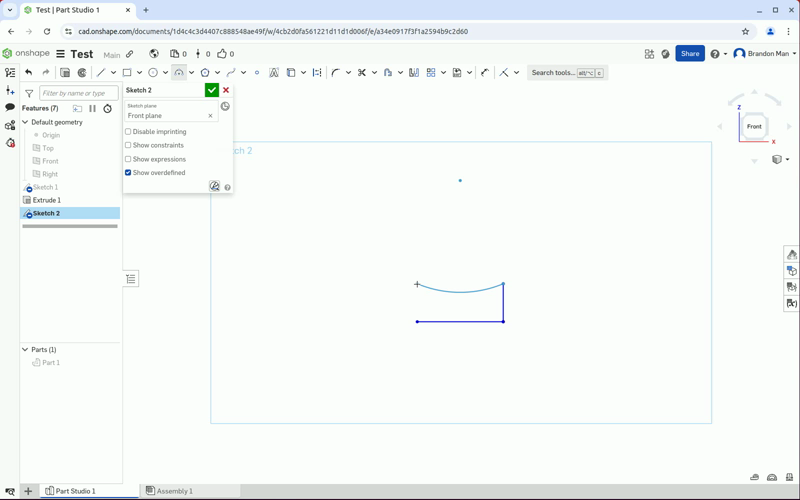
click(417, 283)
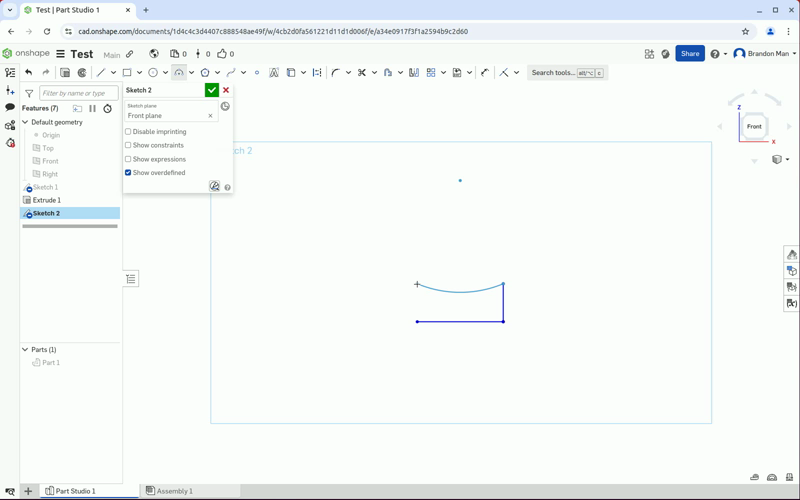
mouse_move(460, 240)
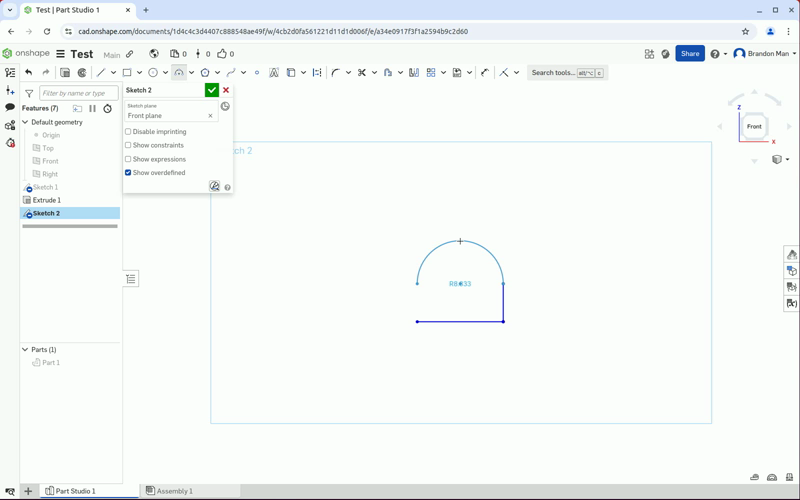
click(460, 240)
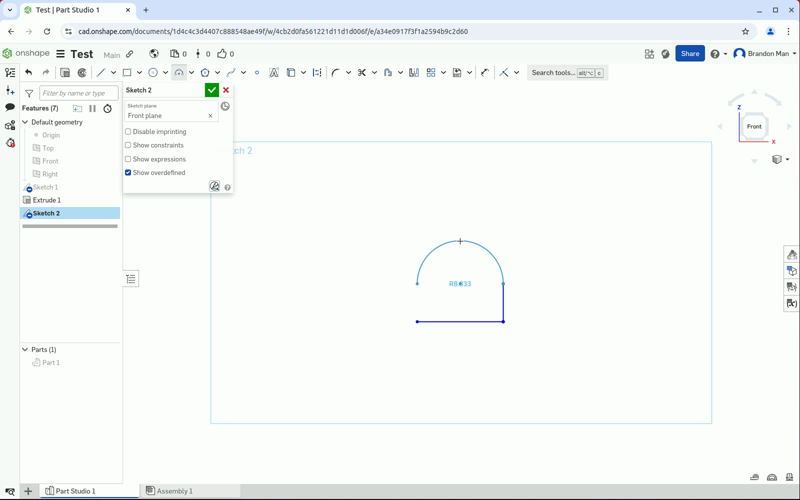
key_up(shift)
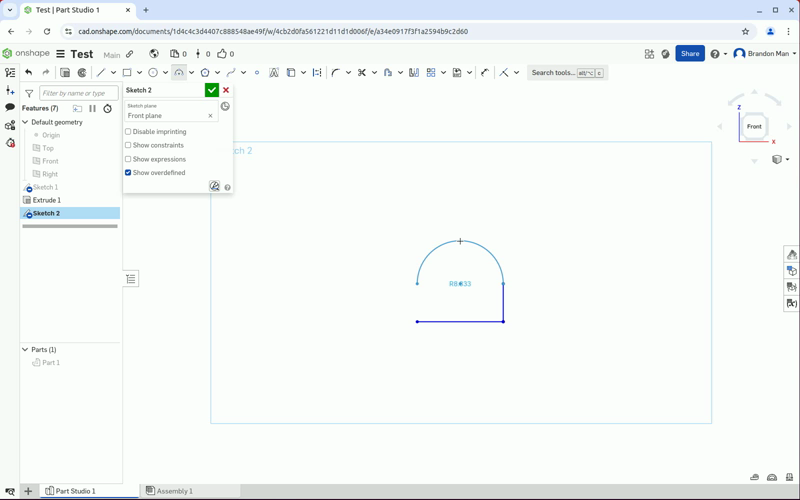
key(esc)
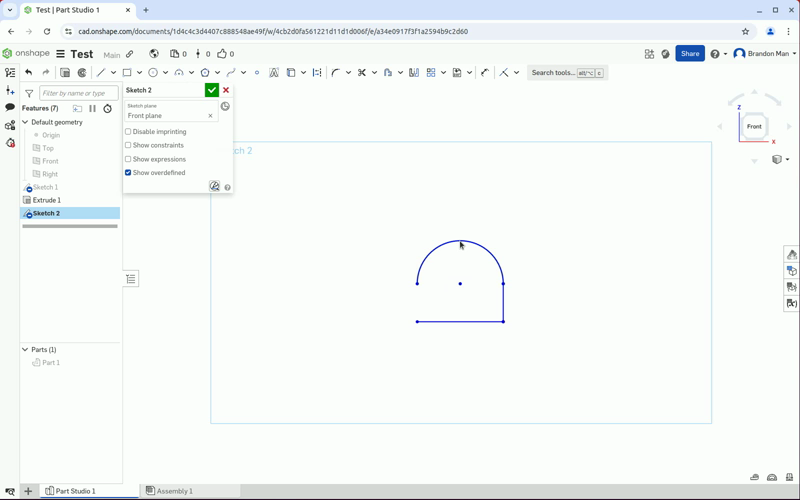
key(l)
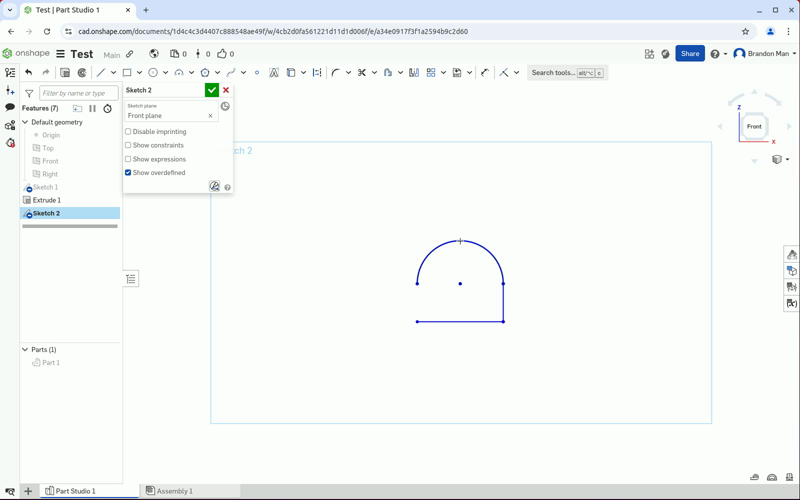
mouse_move(417, 283)
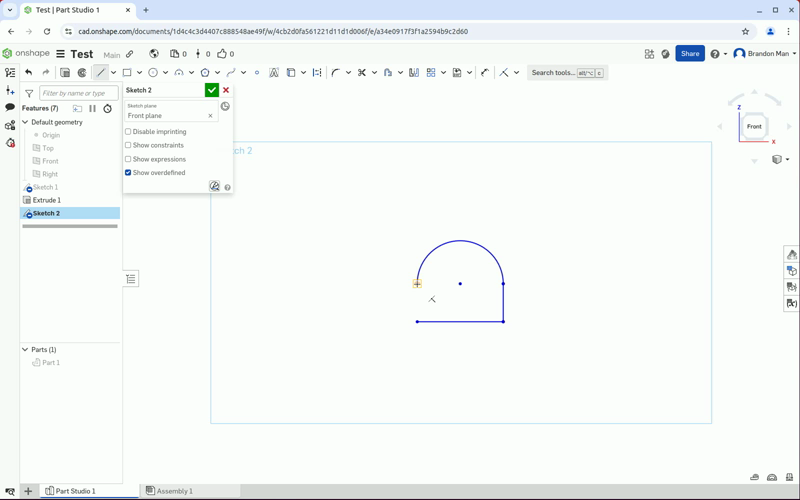
click(417, 283)
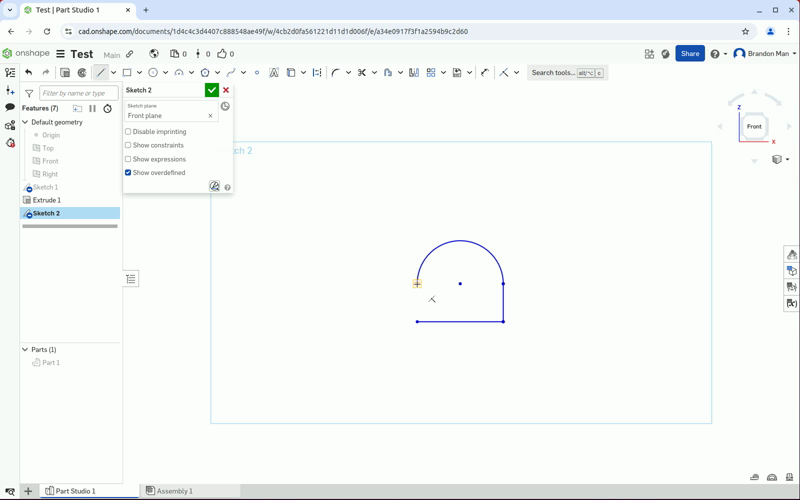
mouse_move(447, 283)
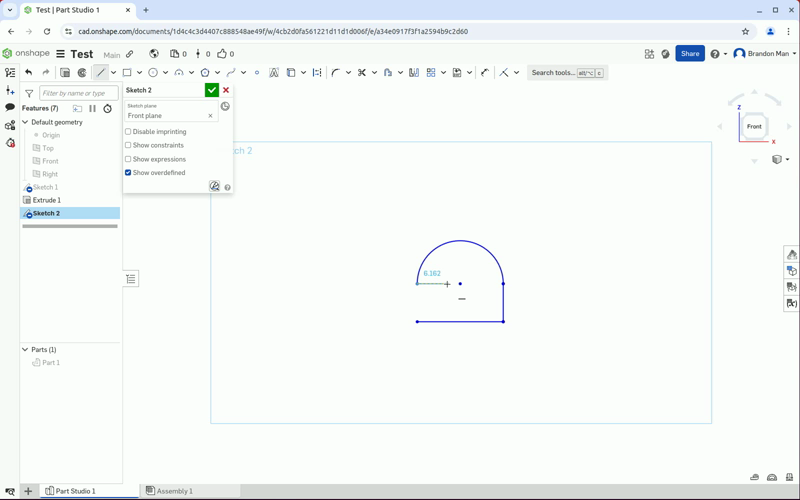
key_down(shift)
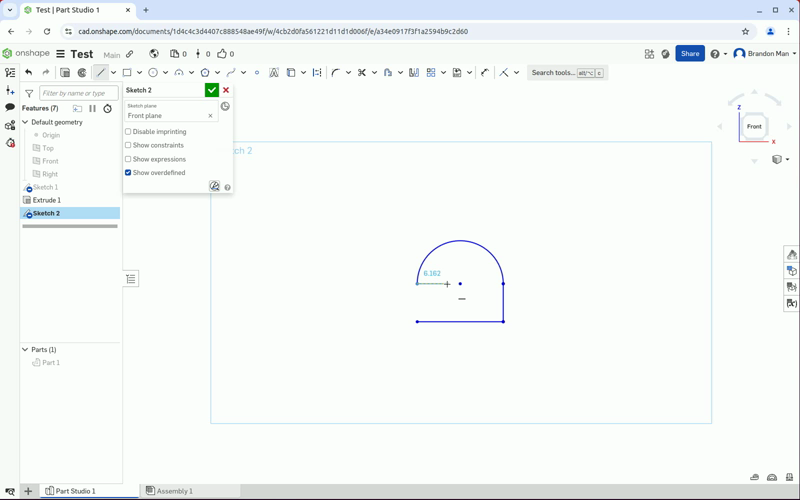
mouse_move(417, 321)
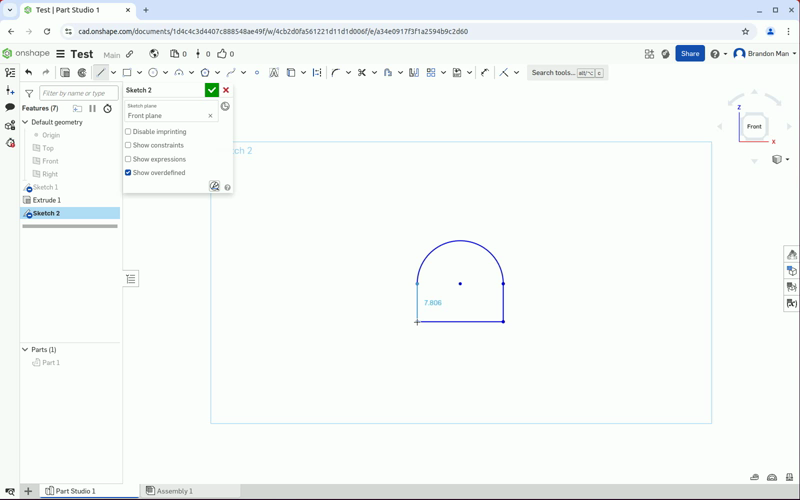
key_up(shift)
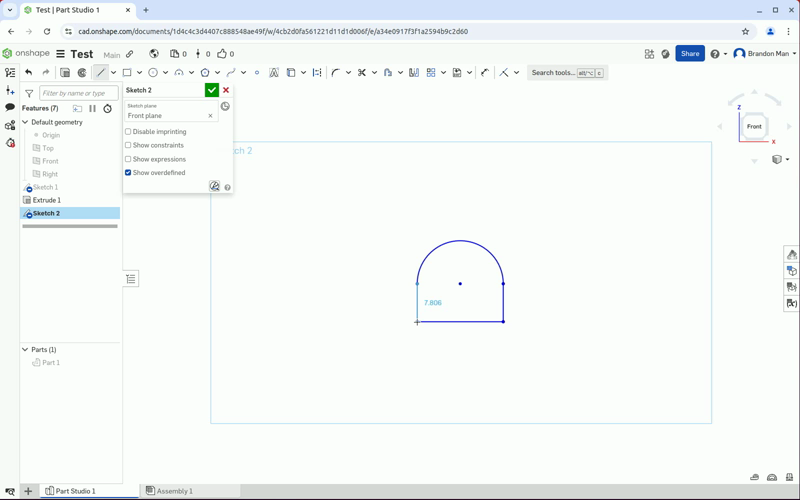
click(417, 321)
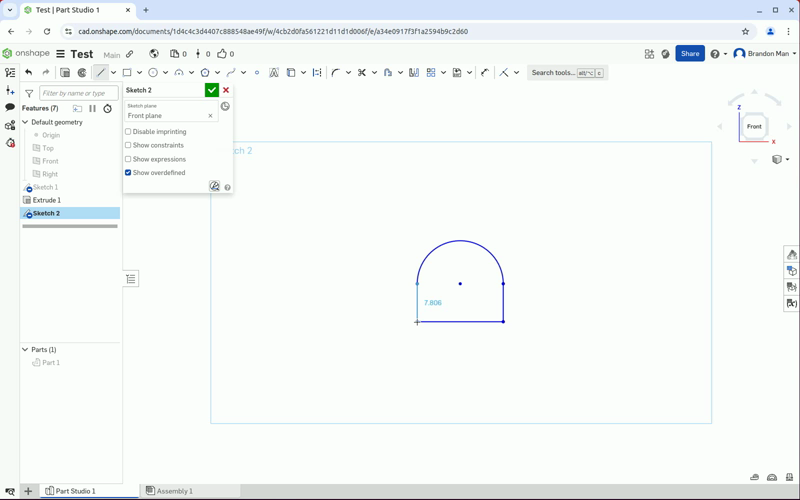
key(esc)
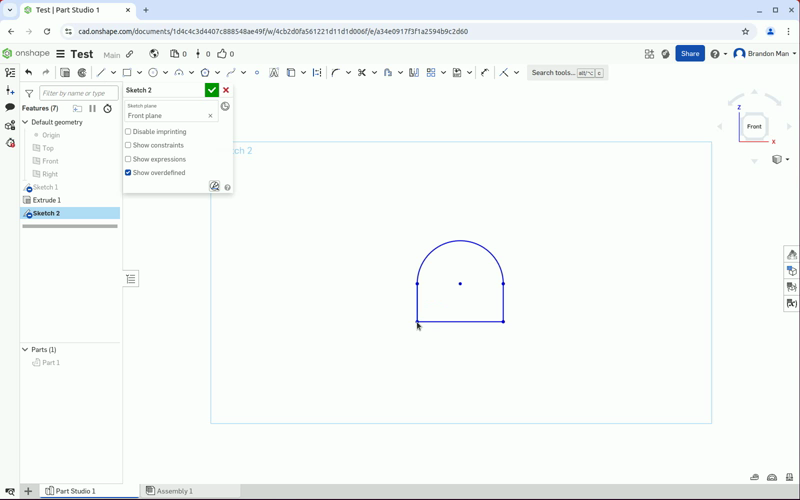
key(c)
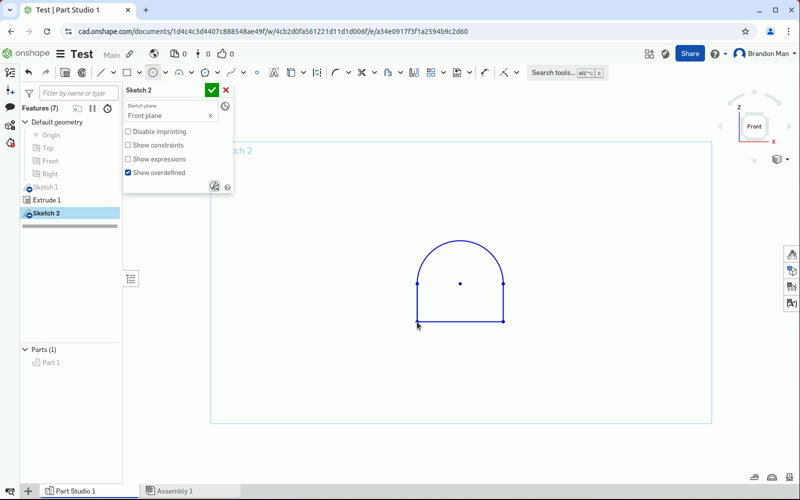
key_down(shift)
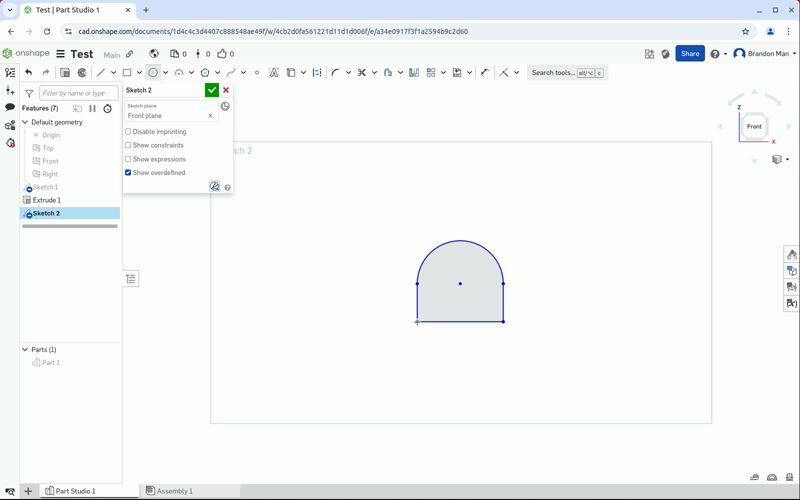
mouse_move(460, 283)
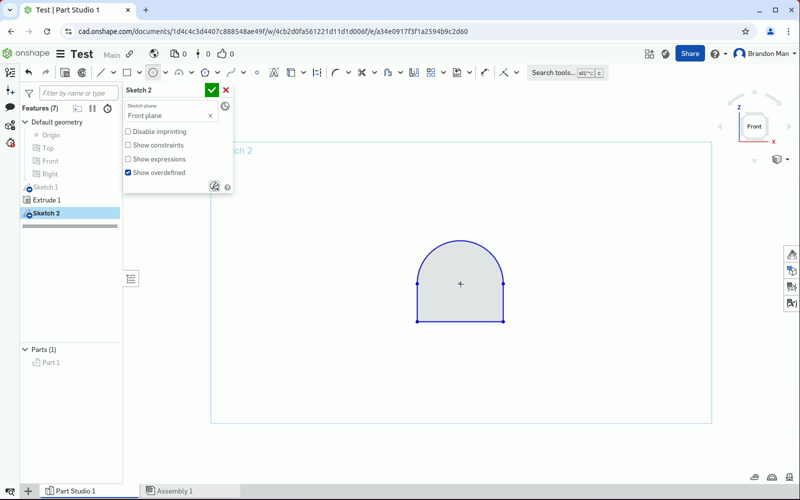
click(460, 283)
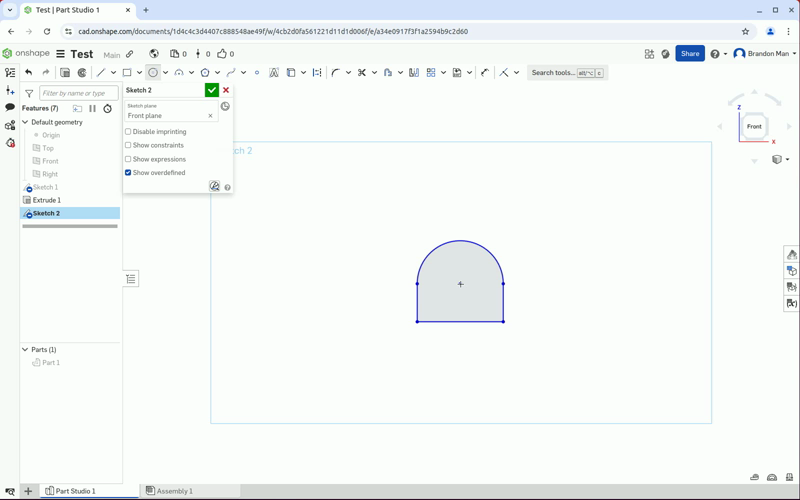
key_up(shift)
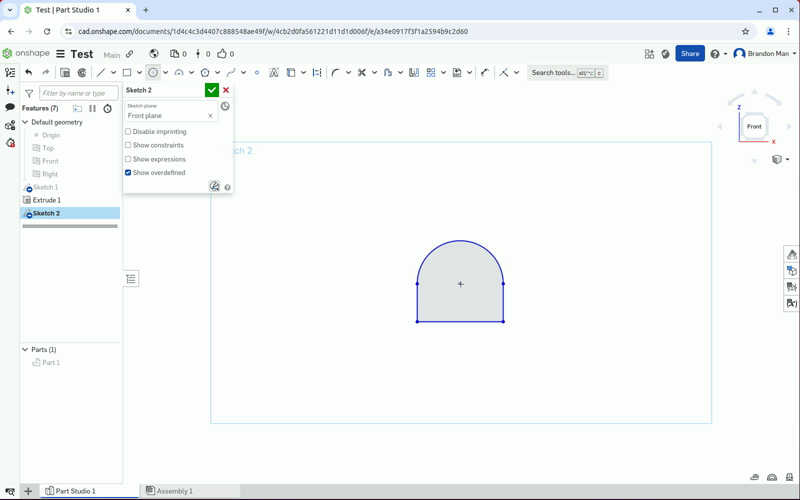
mouse_move(478, 283)
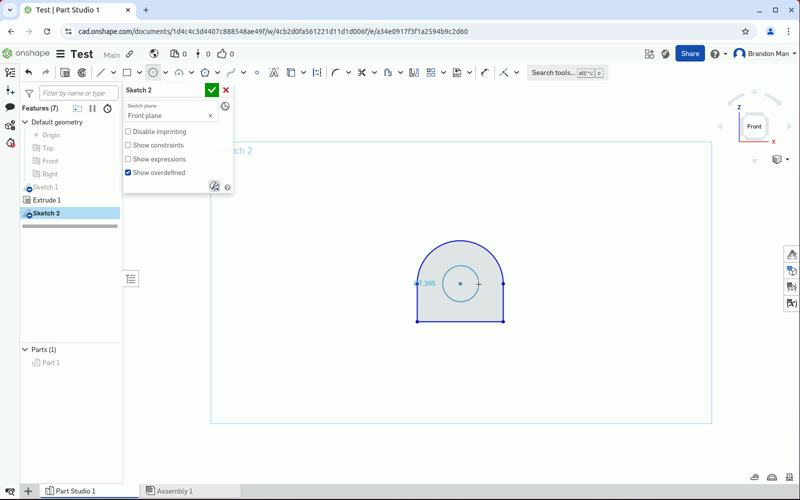
click(478, 283)
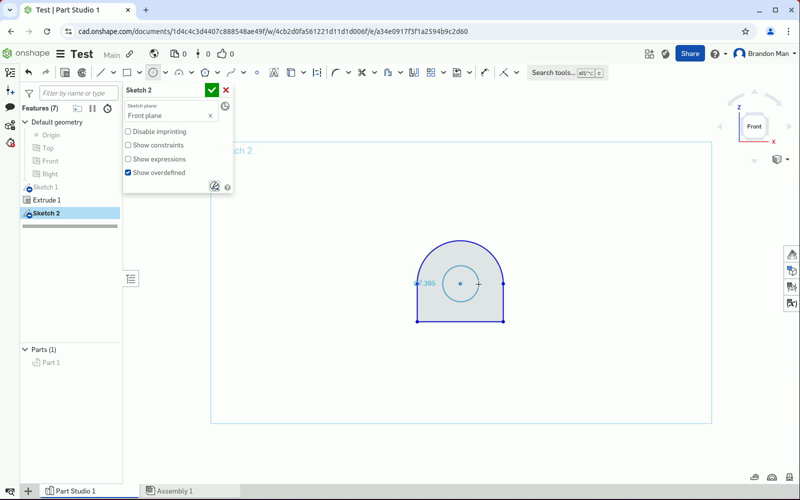
key(esc)
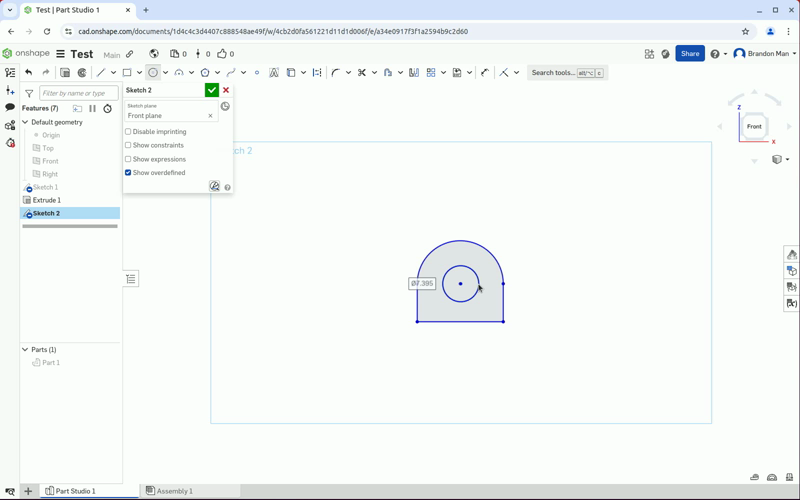
mouse_move(434, 270)
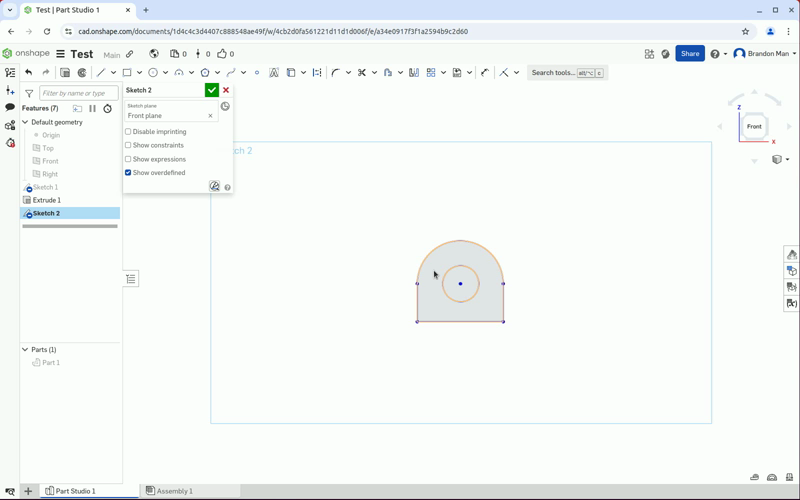
click(434, 270)
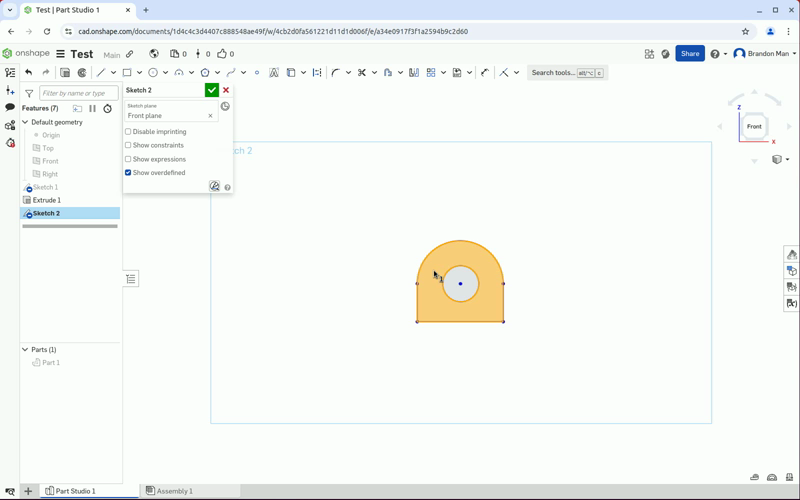
mouse_move(73, 352)
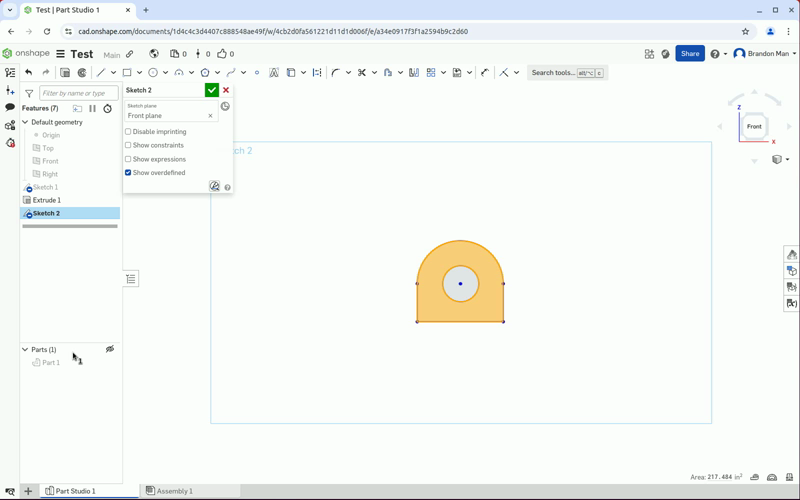
key(shift+y)
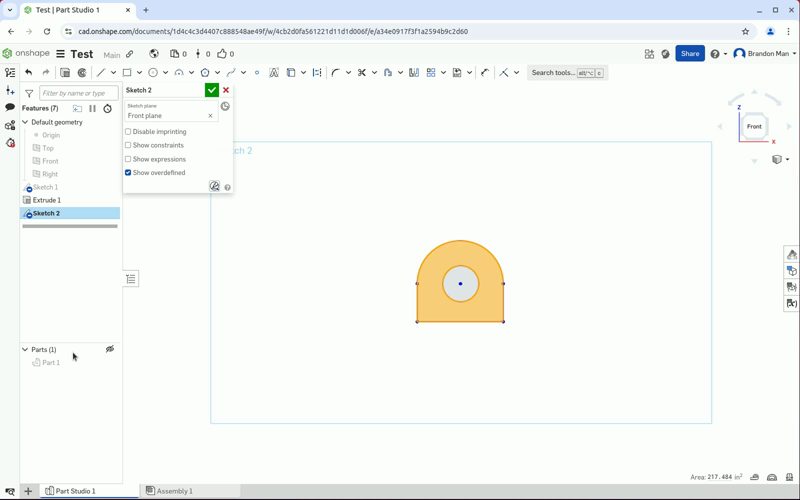
key(shift+e)
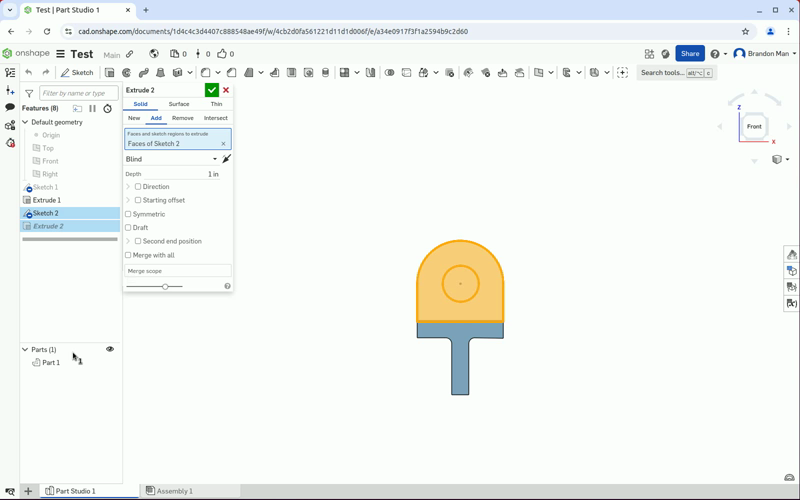
mouse_move(143, 106)
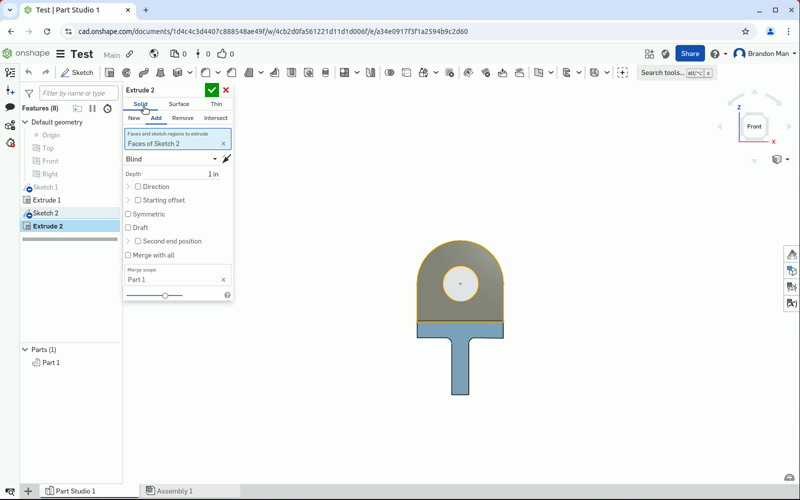
click(143, 106)
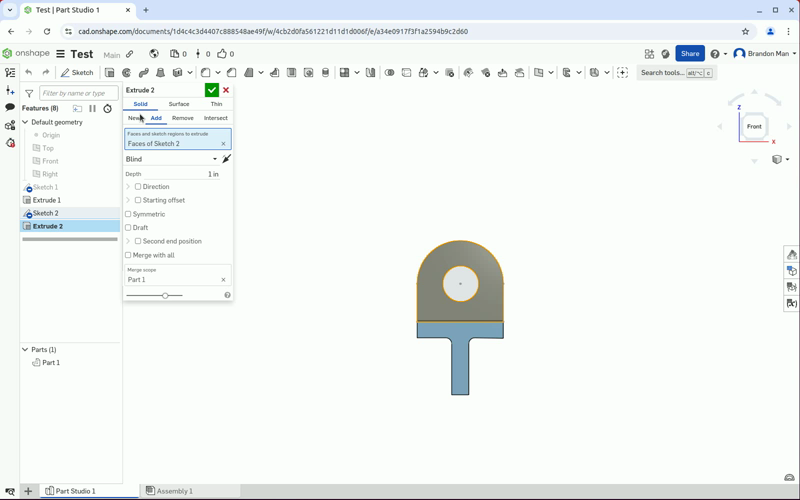
mouse_move(137, 120)
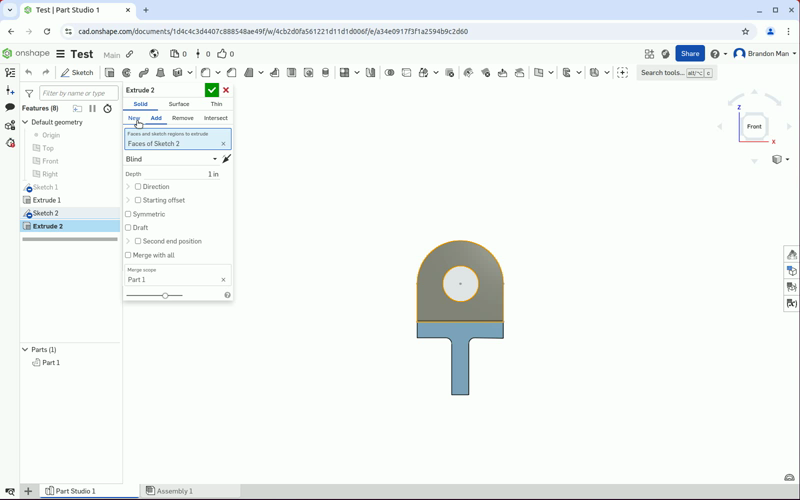
click(137, 120)
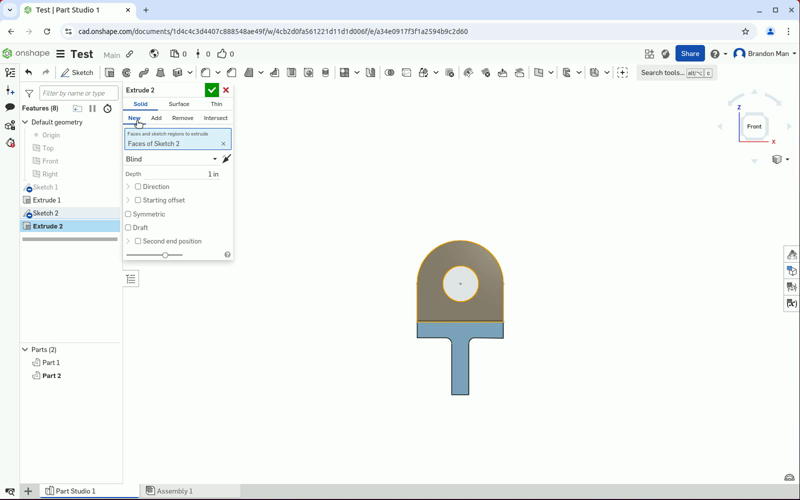
key(tab, 4)
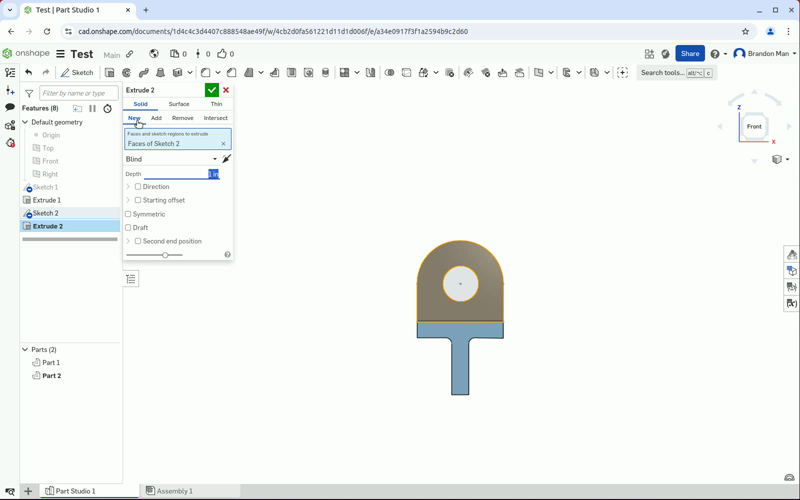
text(3.852)
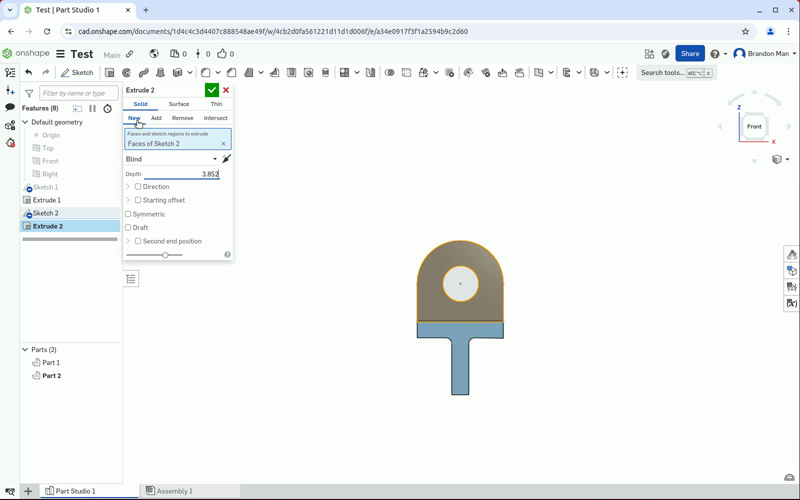
key(tab, 3)
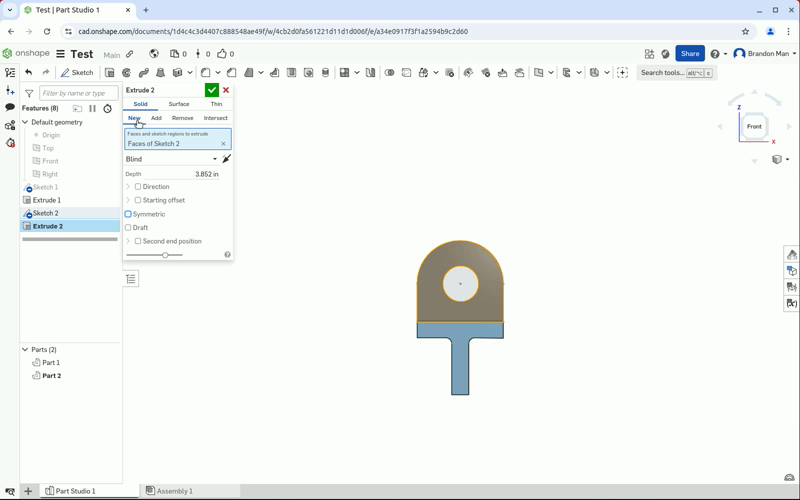
key(space)
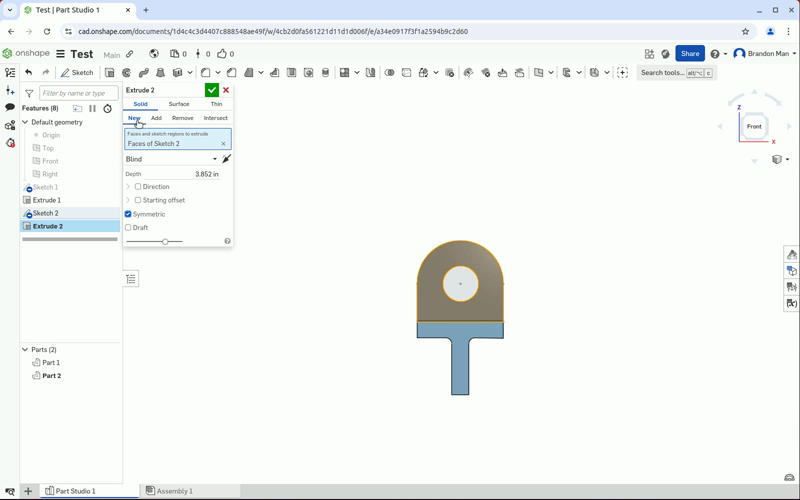
key(enter)
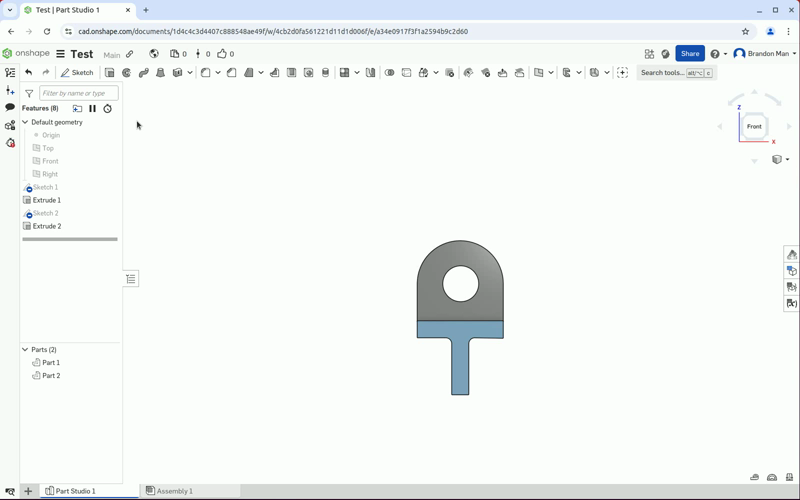
key(shift+h)
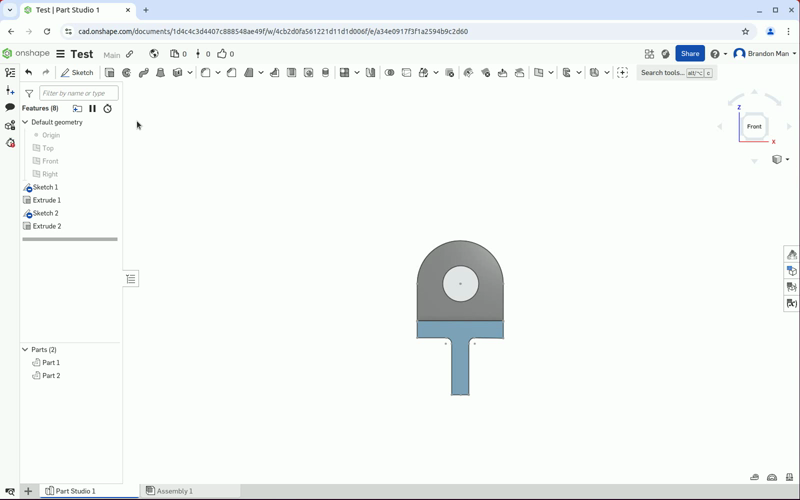
key(shift+h)
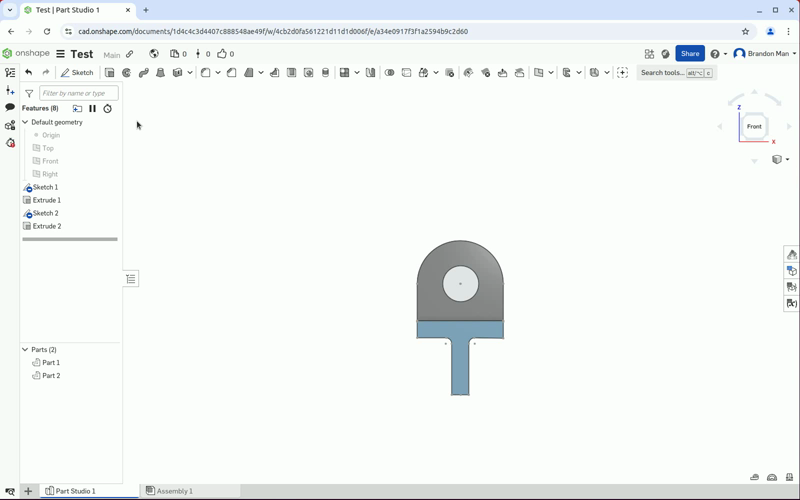
key(shift+7)
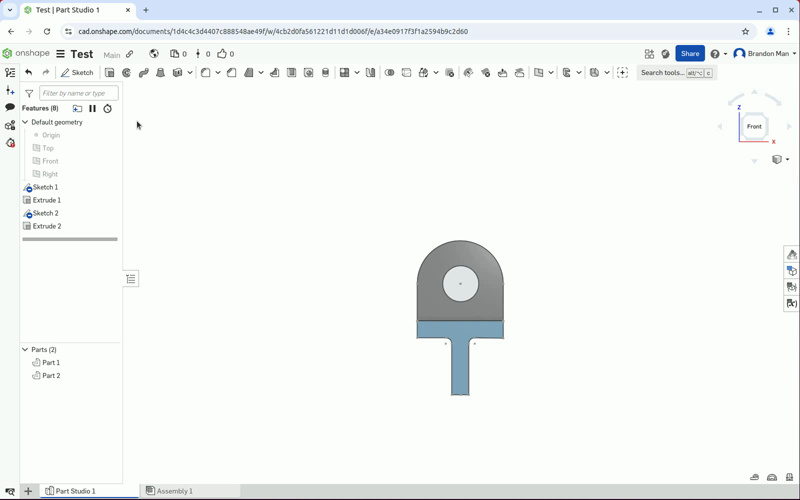
key(left, 2)
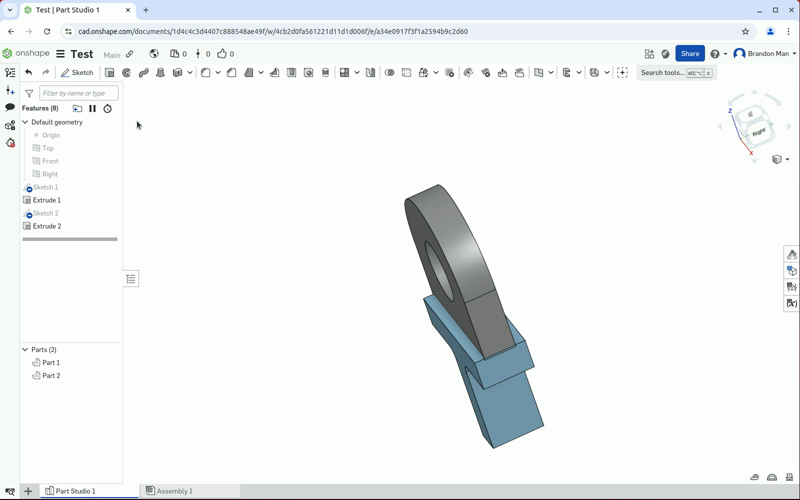
key(down, 2)
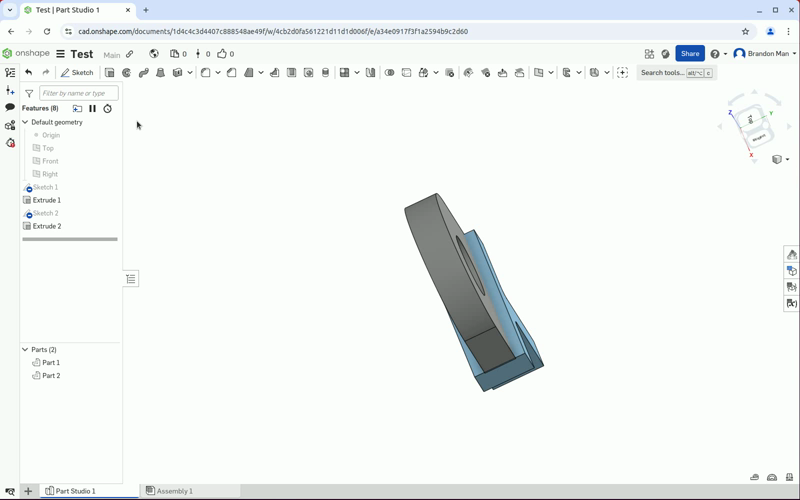
key(up, 2)
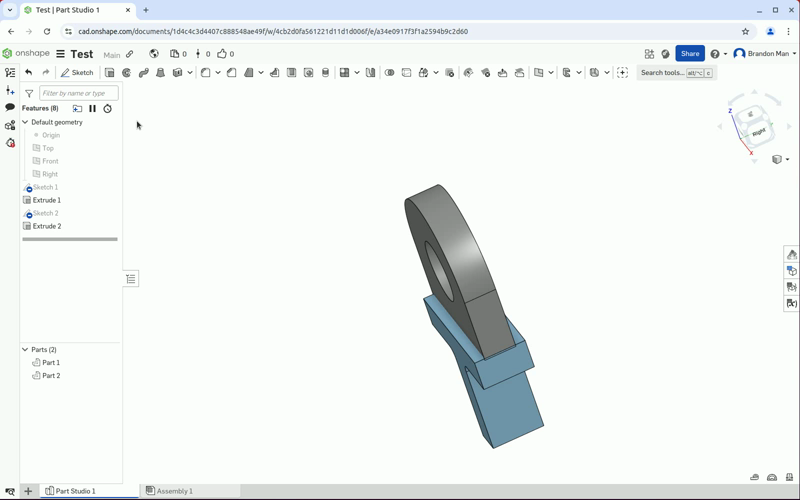
key(right, 2)
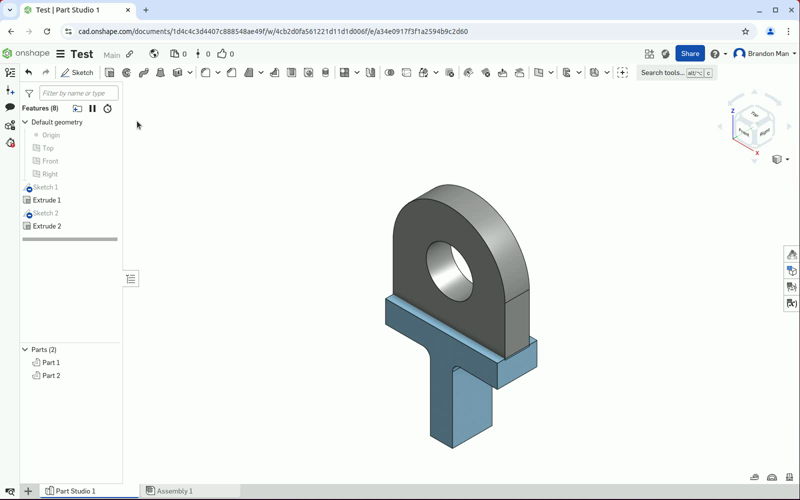
mouse_move(73, 189)
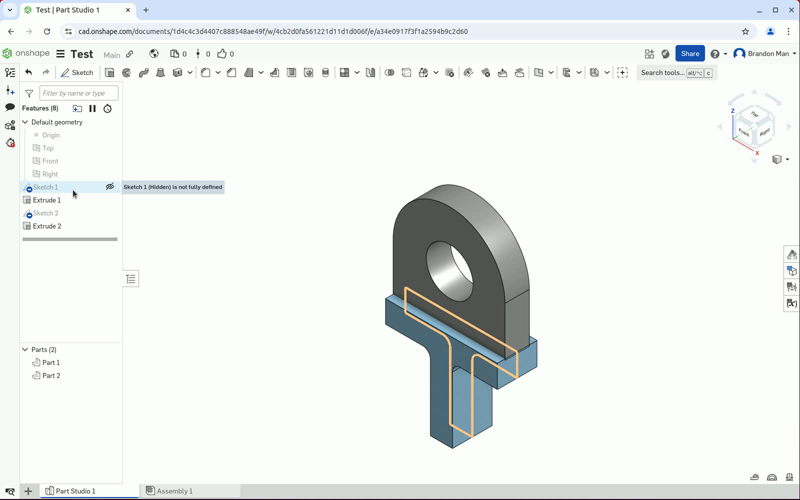
click(73, 189)